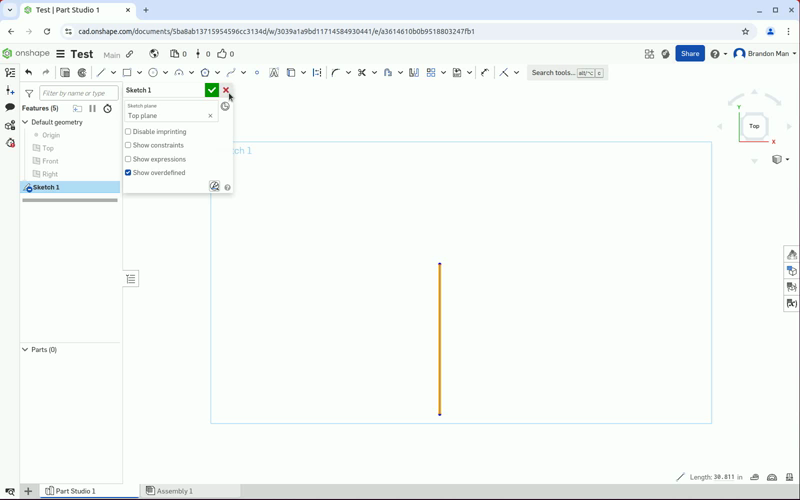
key(shift+h)
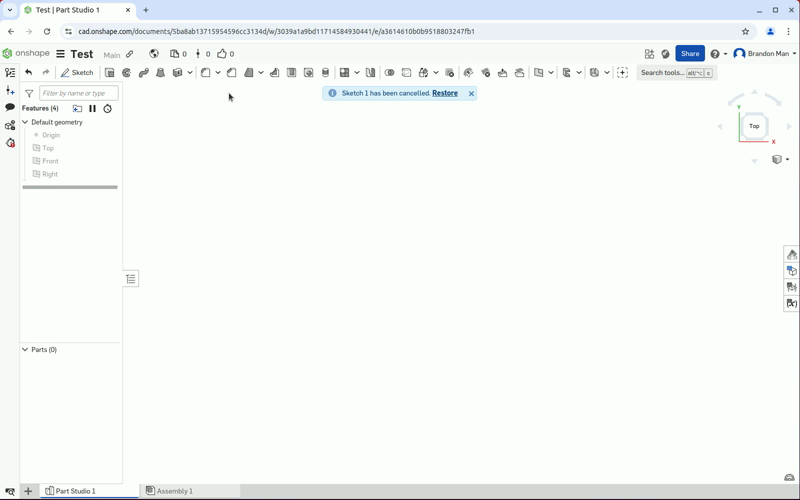
mouse_move(73, 352)
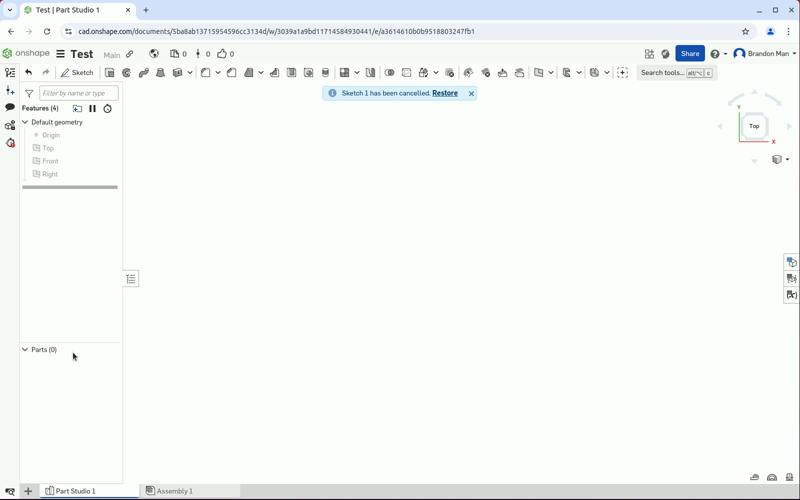
key(y)
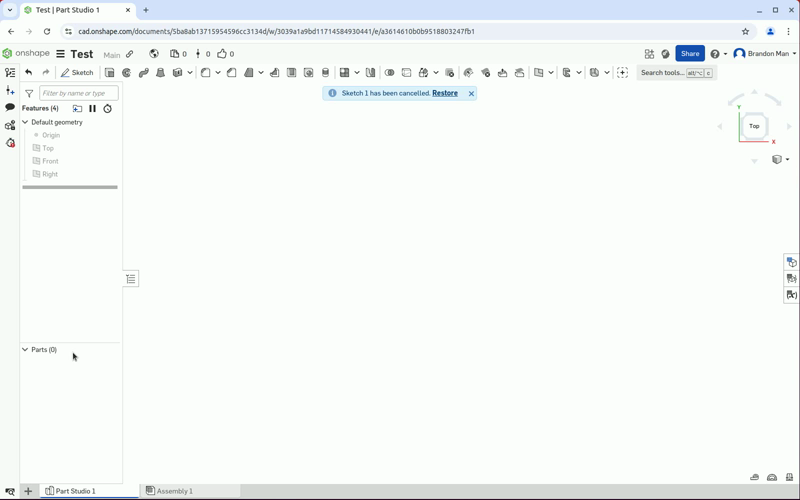
key(shift+p)
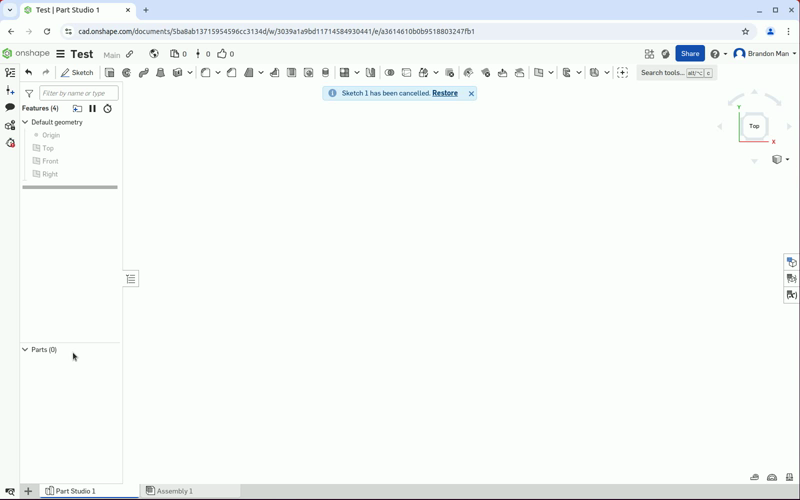
key(space)
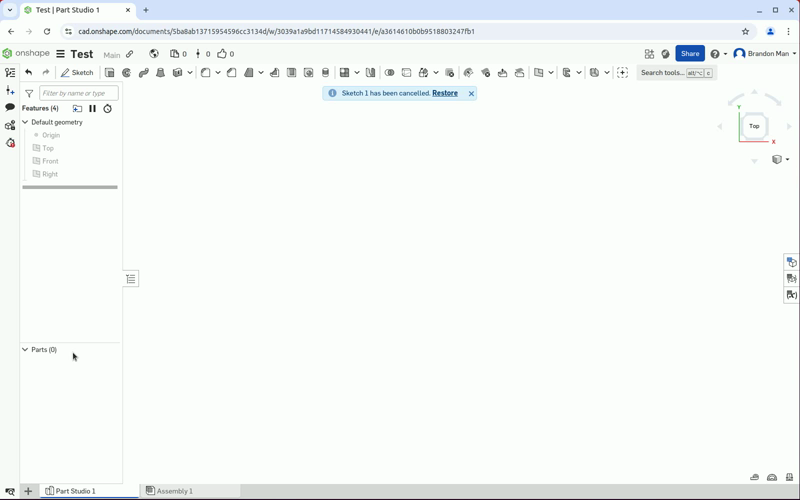
key_down(shift)
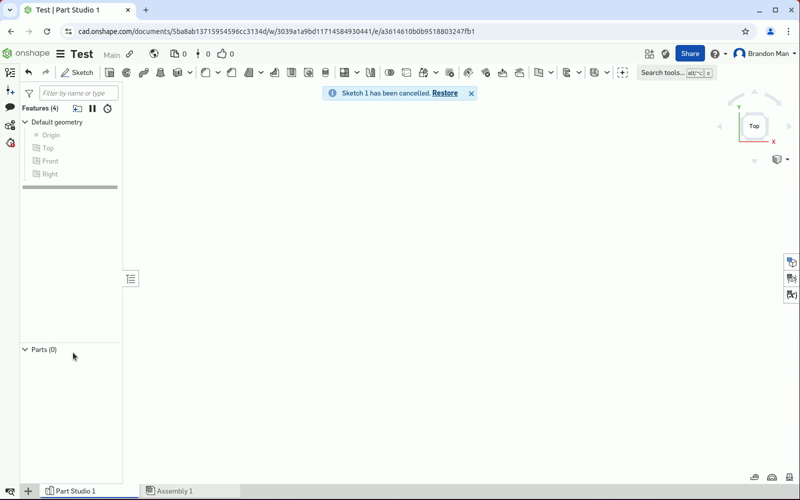
key(up)
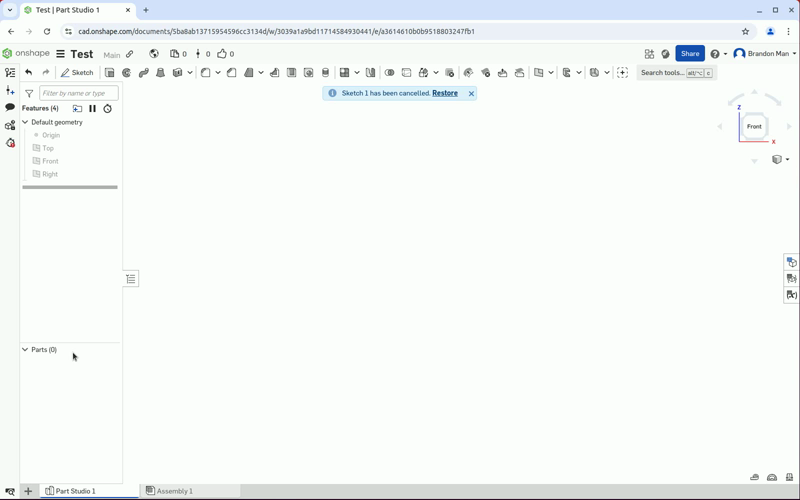
key_up(shift)
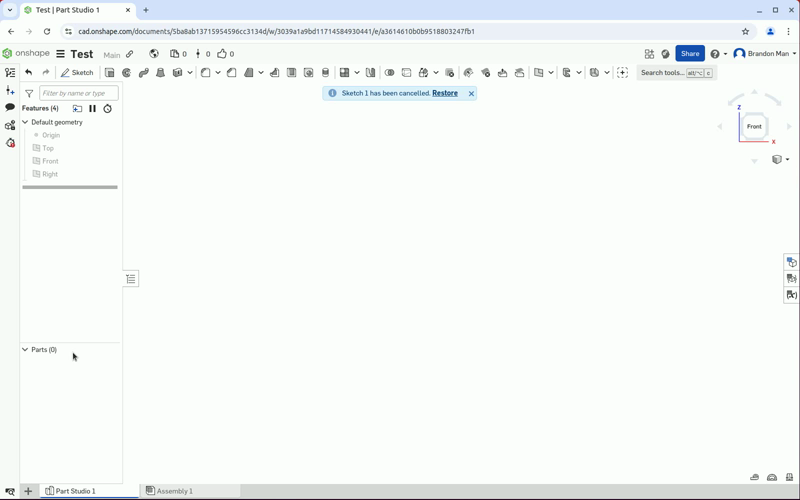
mouse_move(73, 352)
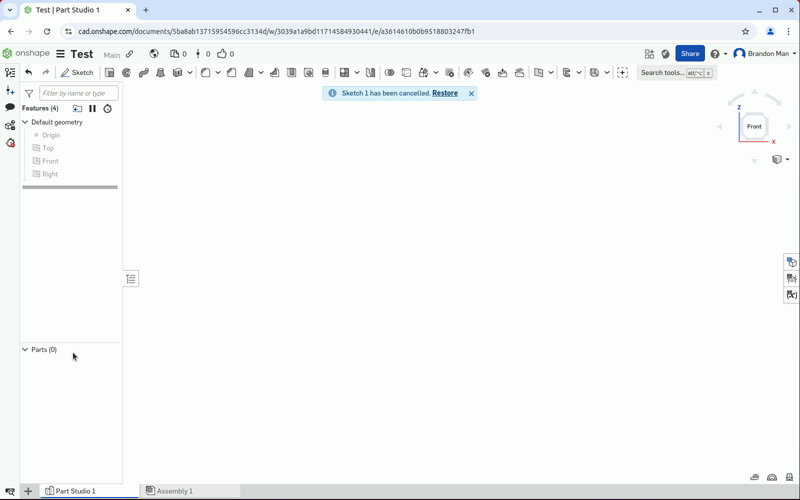
key(shift+y)
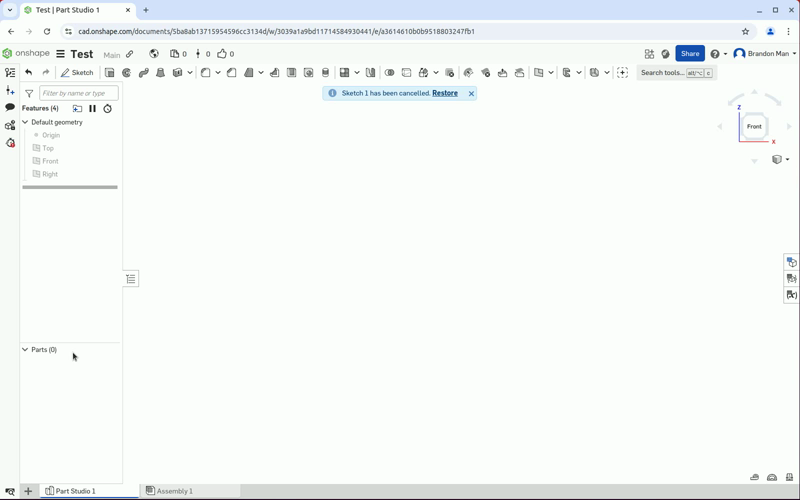
key(shift+s)
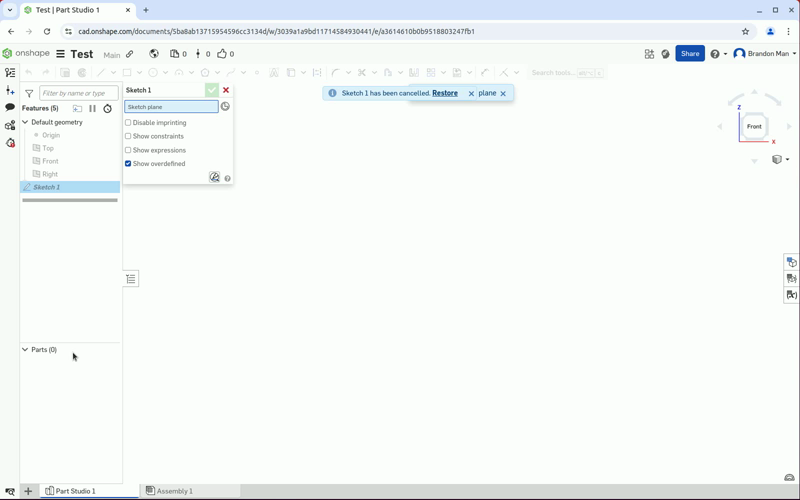
mouse_move(73, 163)
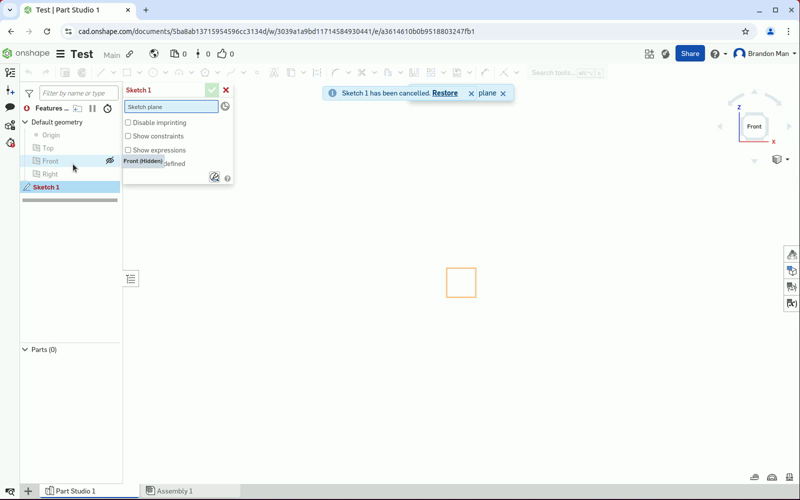
click(73, 163)
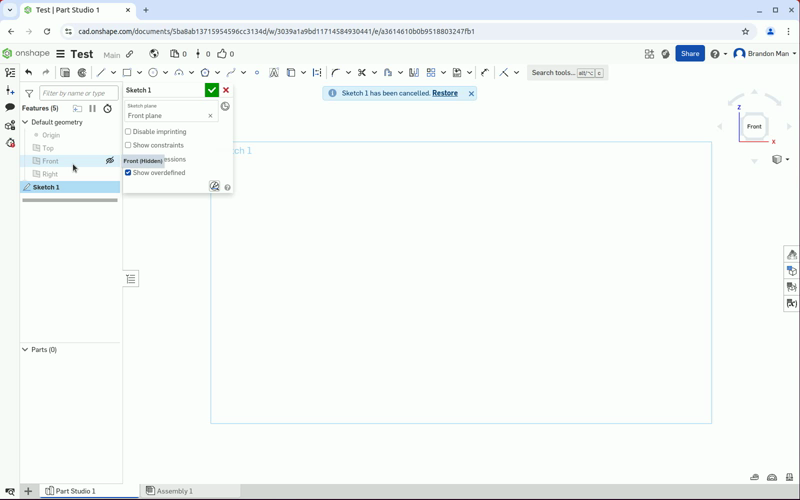
mouse_move(73, 352)
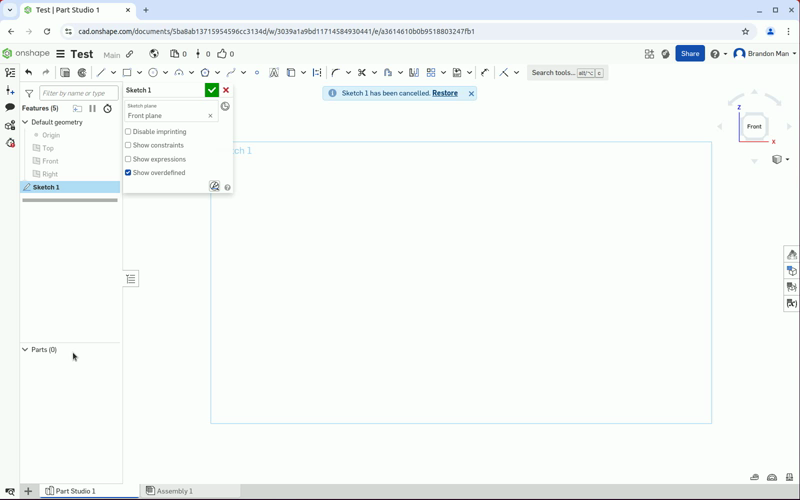
key(y)
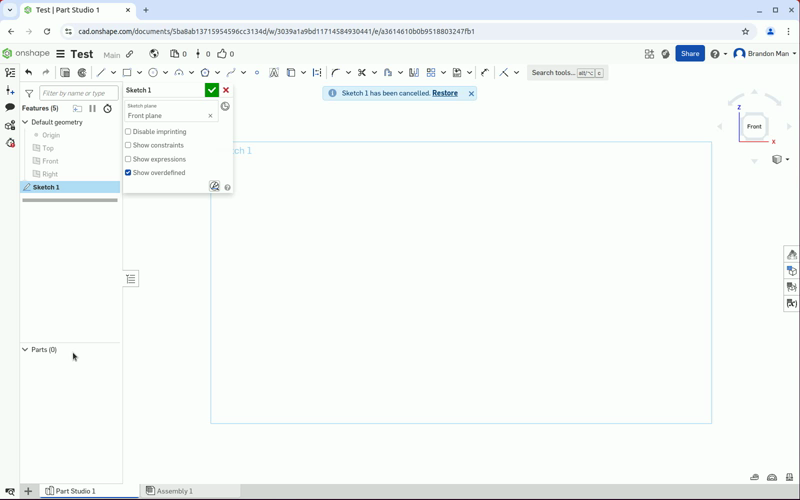
key(a)
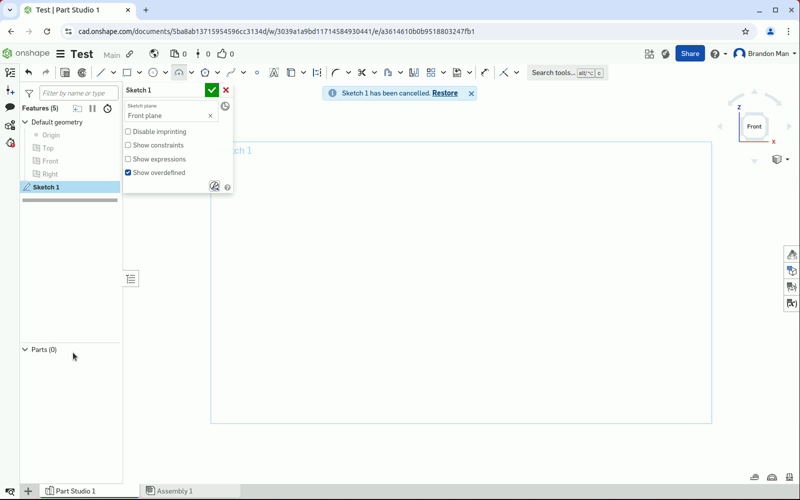
key_down(shift)
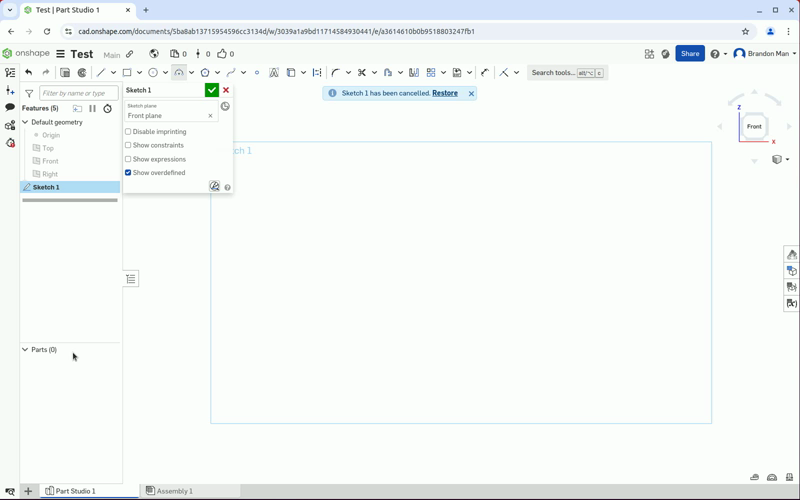
mouse_move(348, 257)
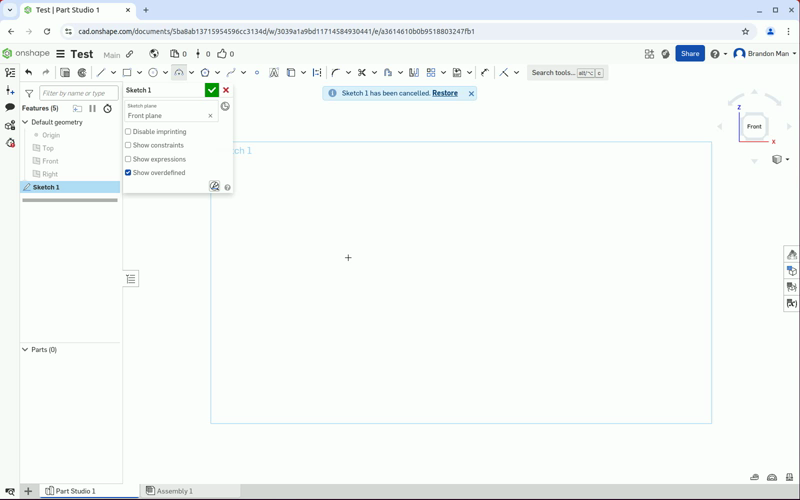
click(348, 257)
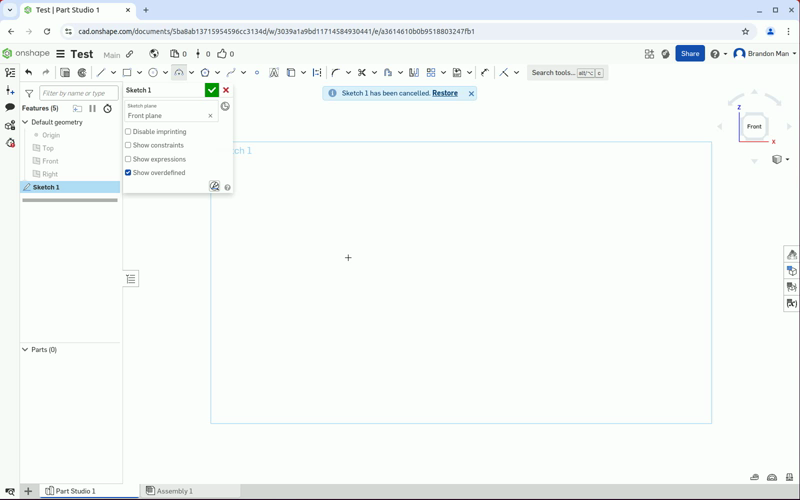
key_up(shift)
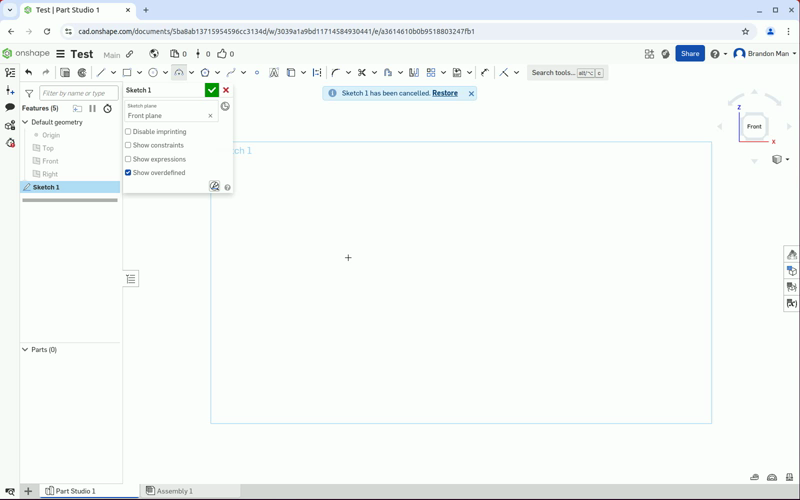
key_down(shift)
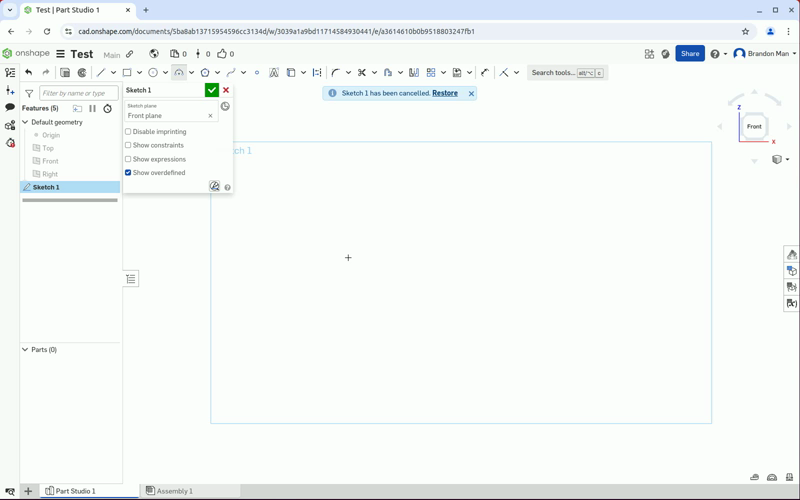
mouse_move(414, 263)
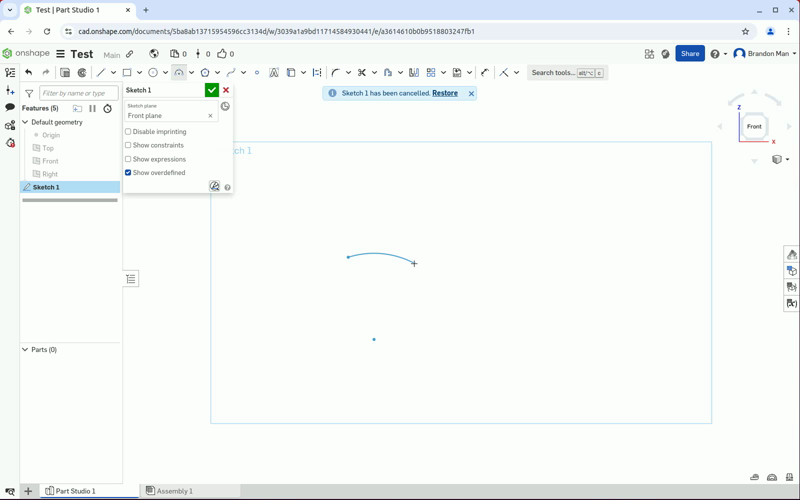
click(414, 263)
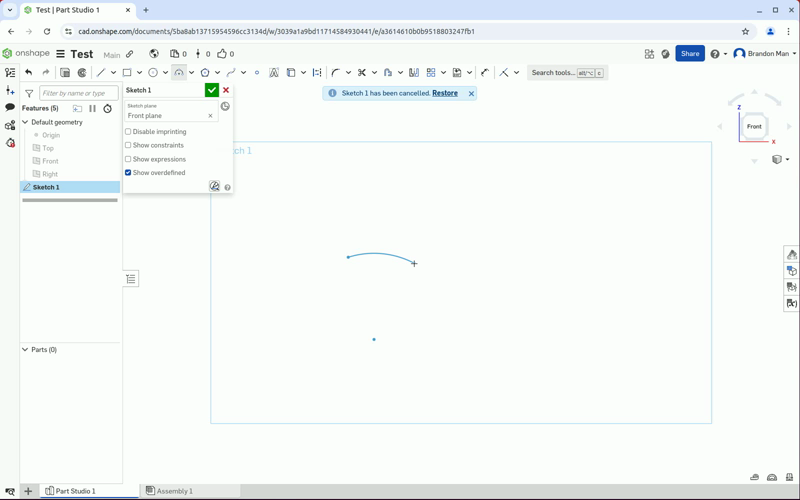
mouse_move(381, 255)
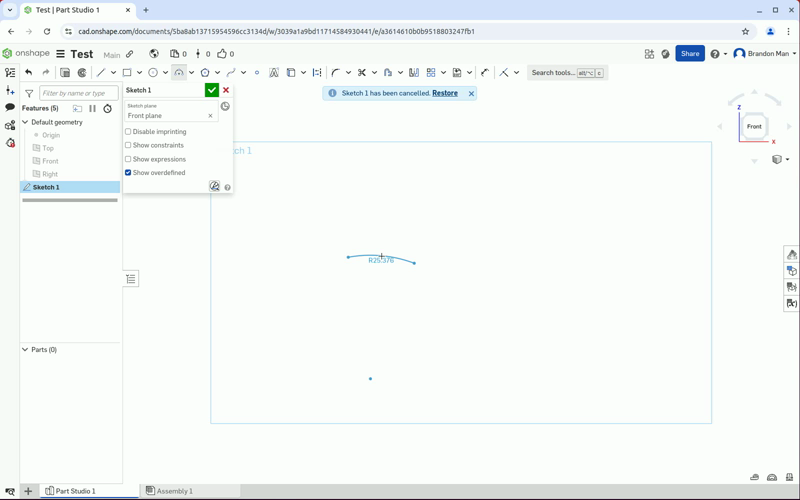
click(381, 255)
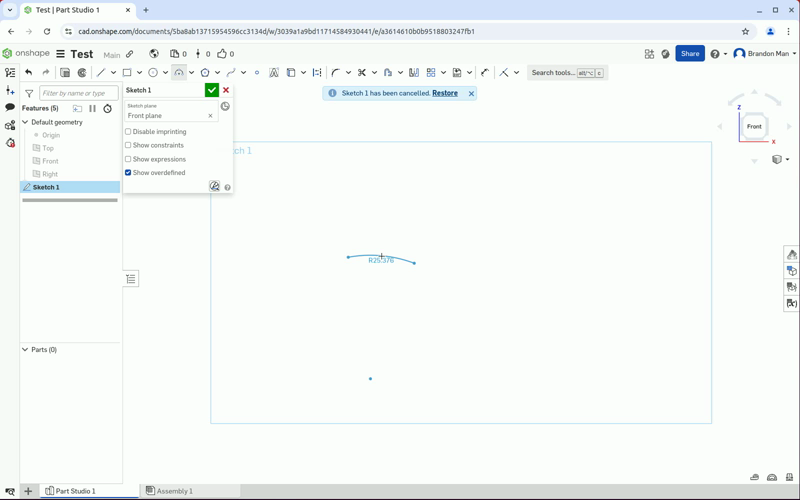
key_up(shift)
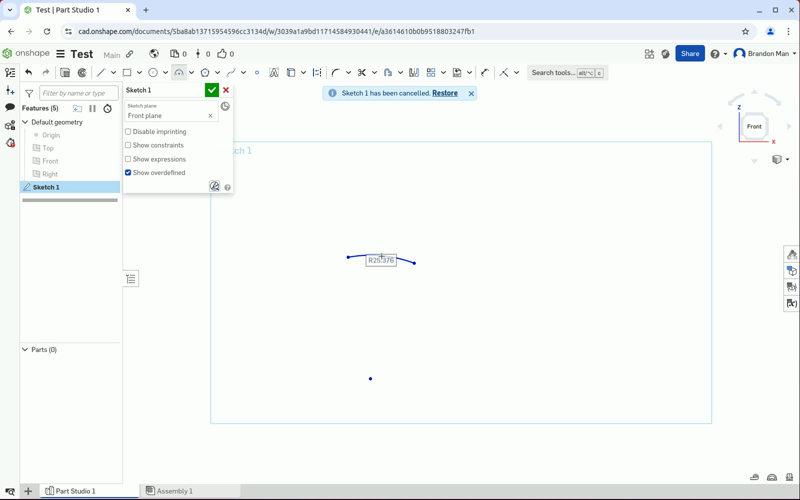
key(esc)
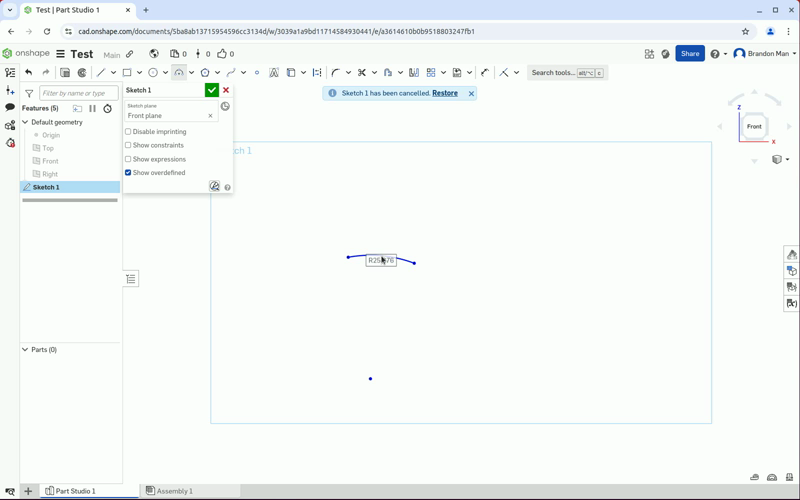
key(l)
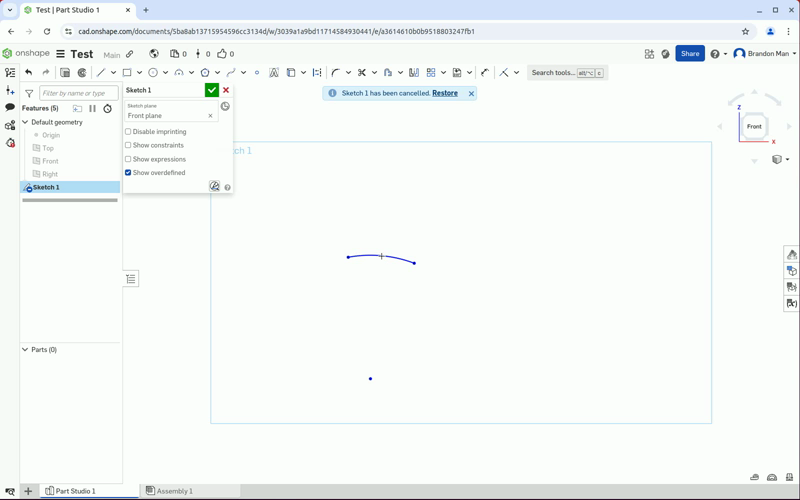
mouse_move(414, 263)
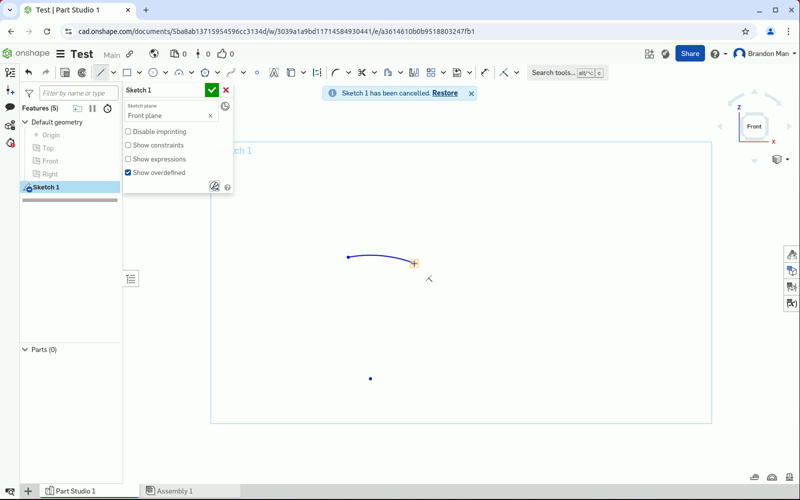
click(414, 263)
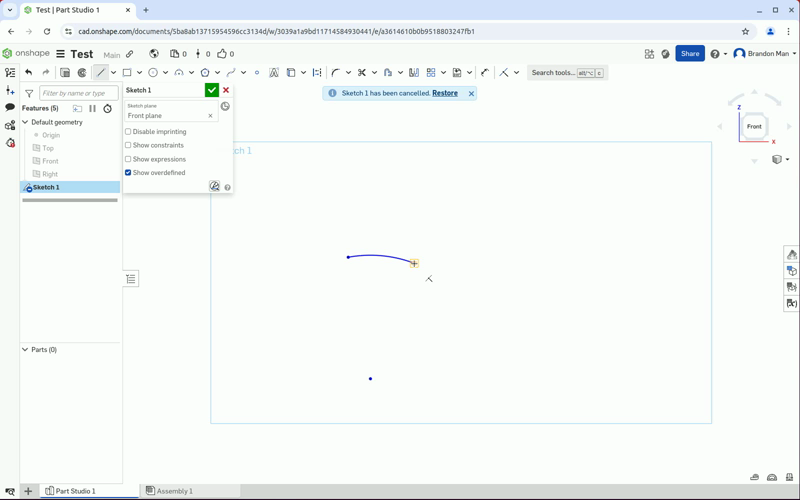
key_down(shift)
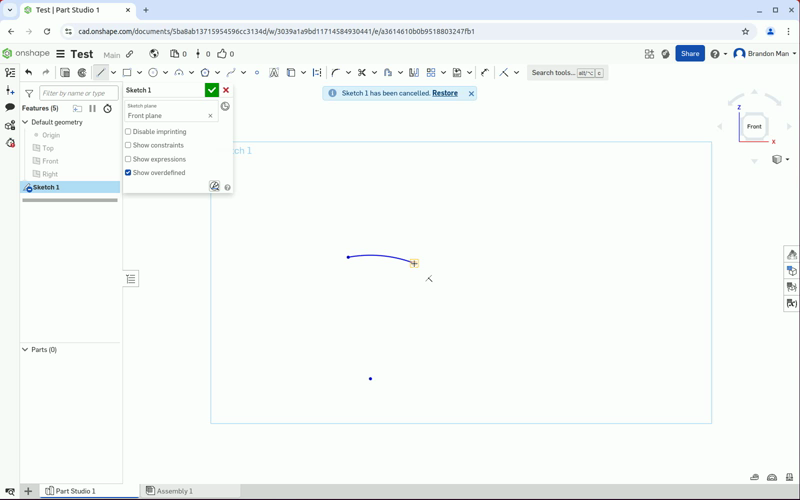
mouse_move(444, 263)
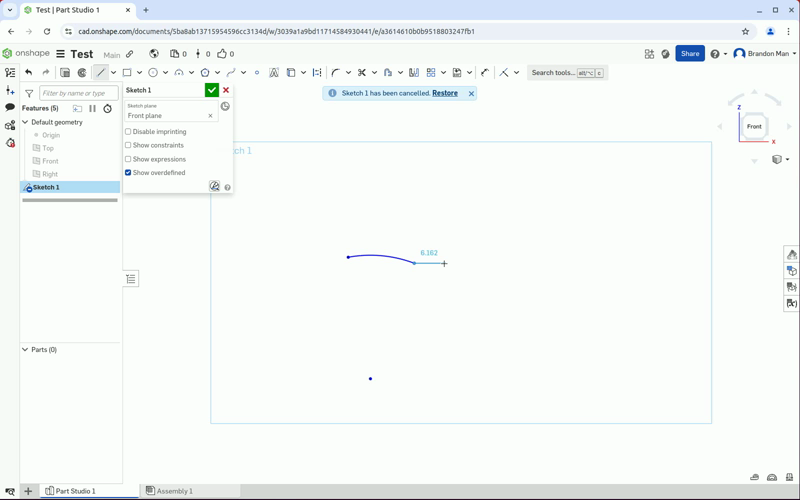
mouse_move(414, 250)
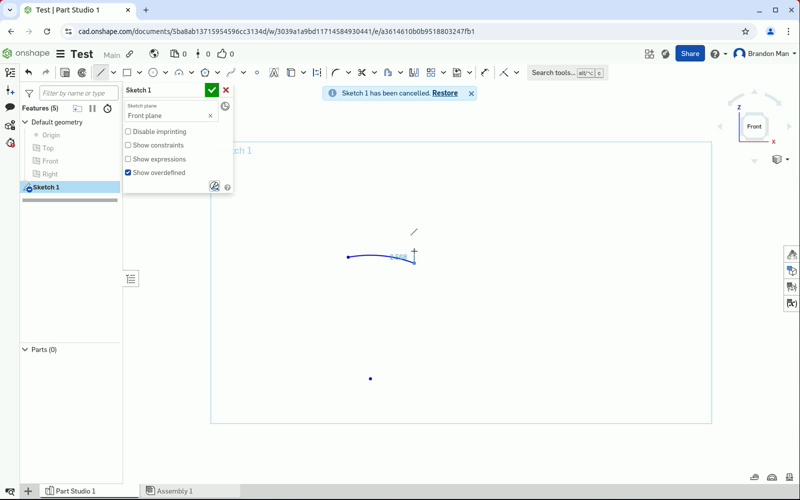
click(414, 250)
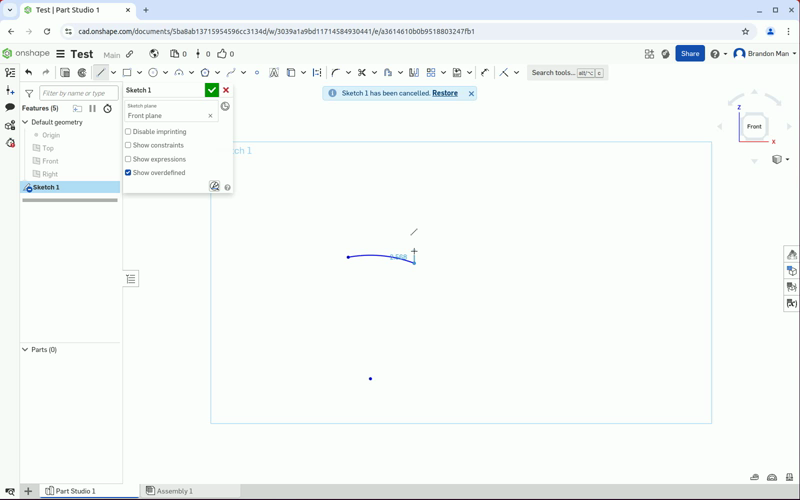
key_up(shift)
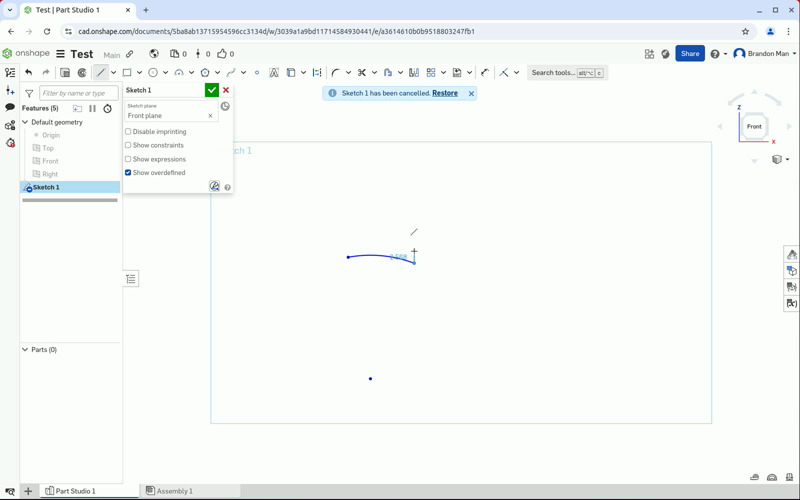
key(esc)
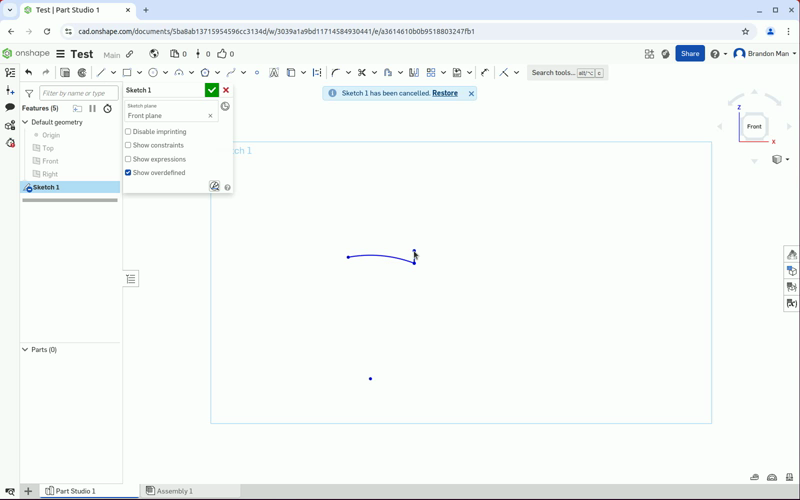
key(a)
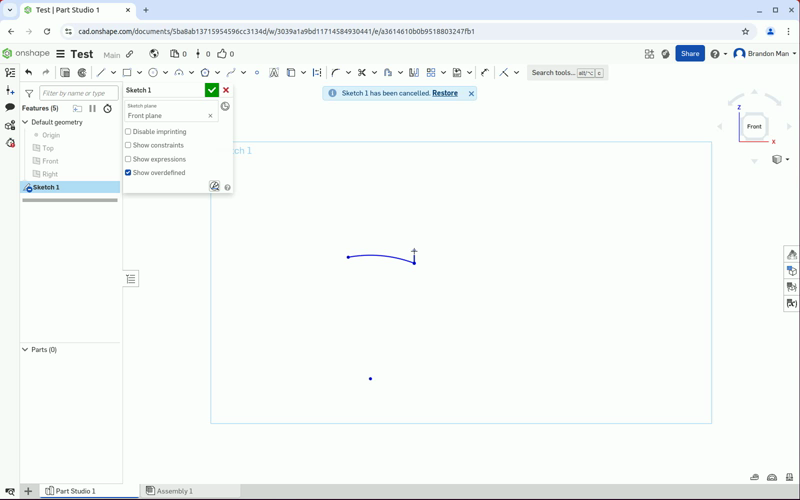
mouse_move(414, 250)
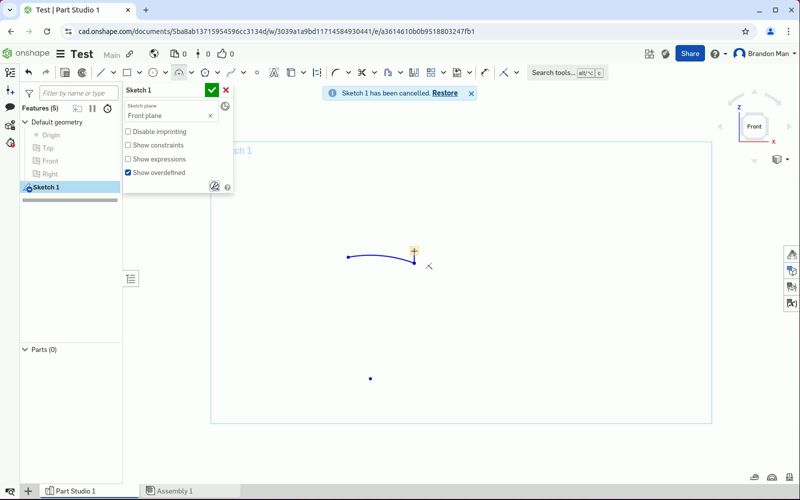
click(414, 250)
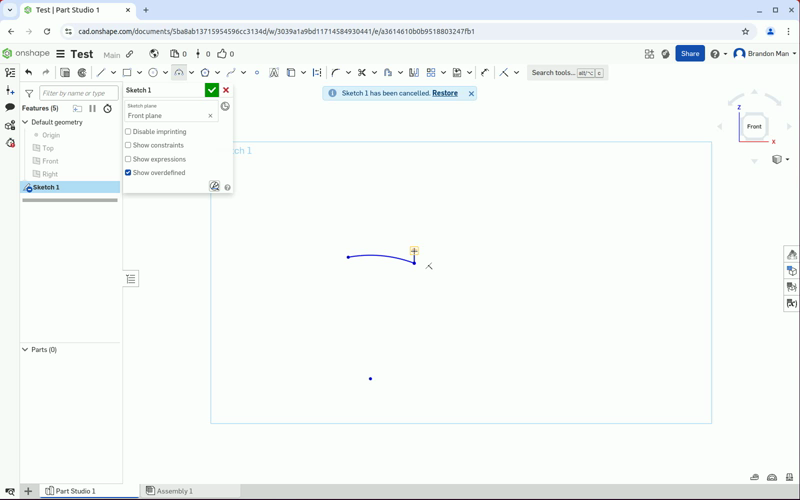
key_down(shift)
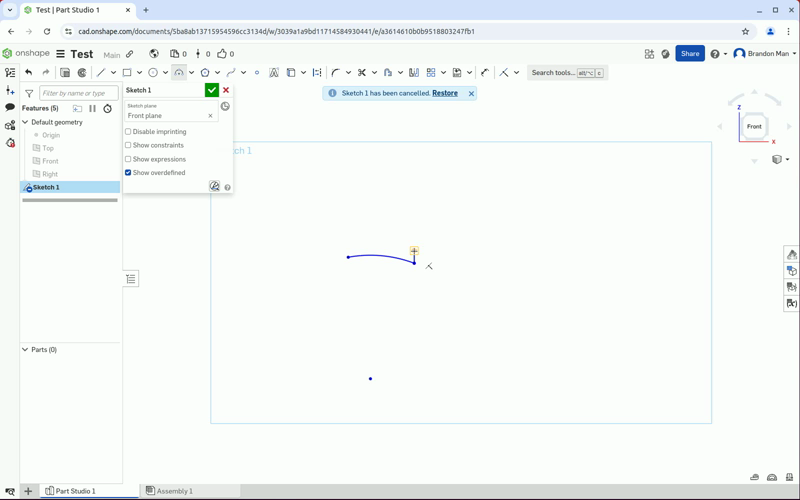
mouse_move(385, 230)
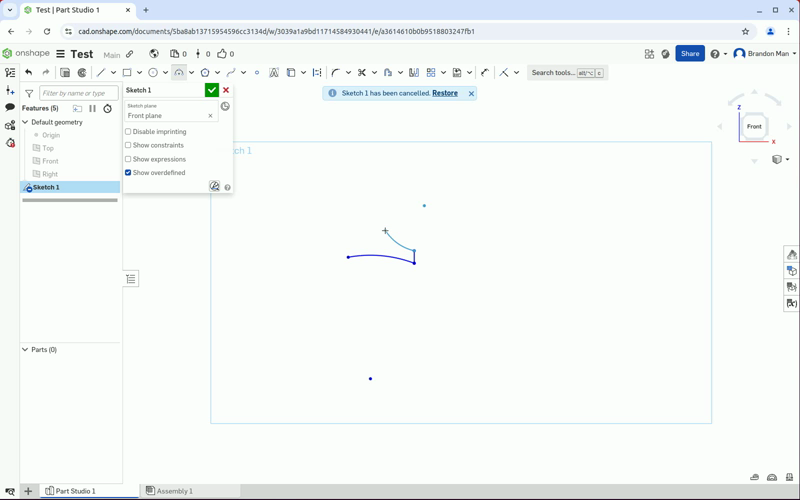
click(385, 230)
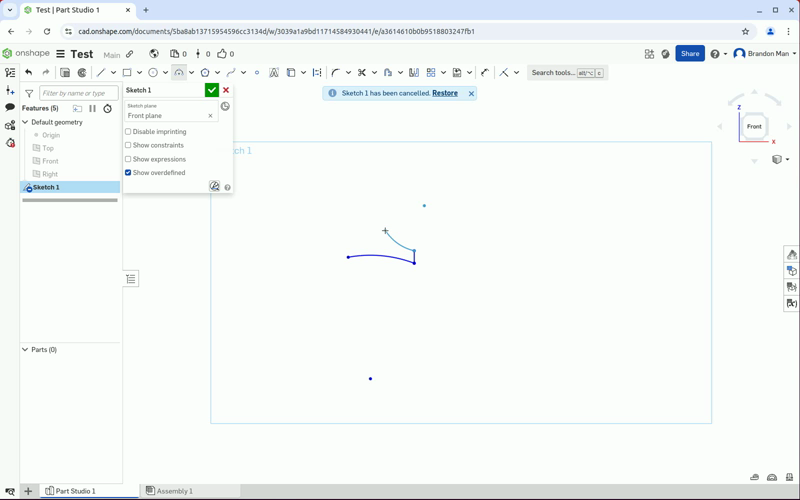
mouse_move(392, 249)
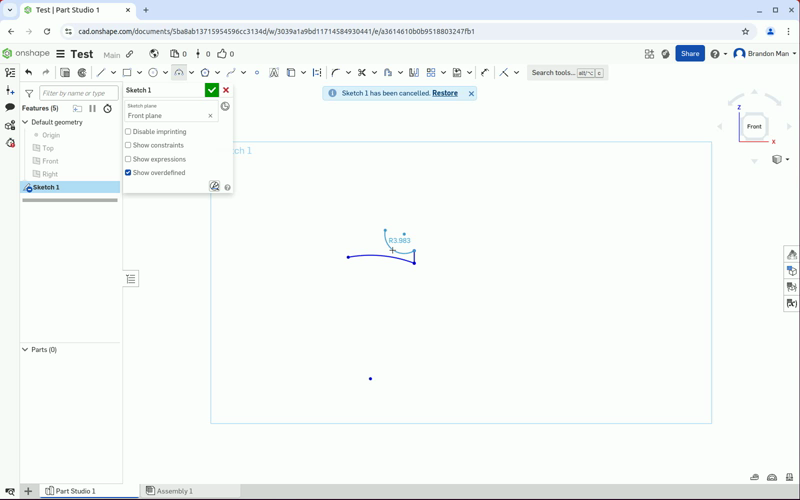
click(392, 249)
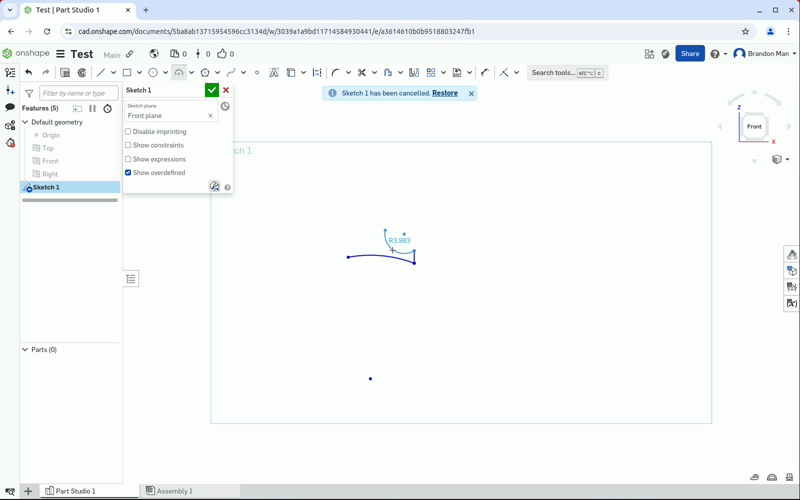
key_up(shift)
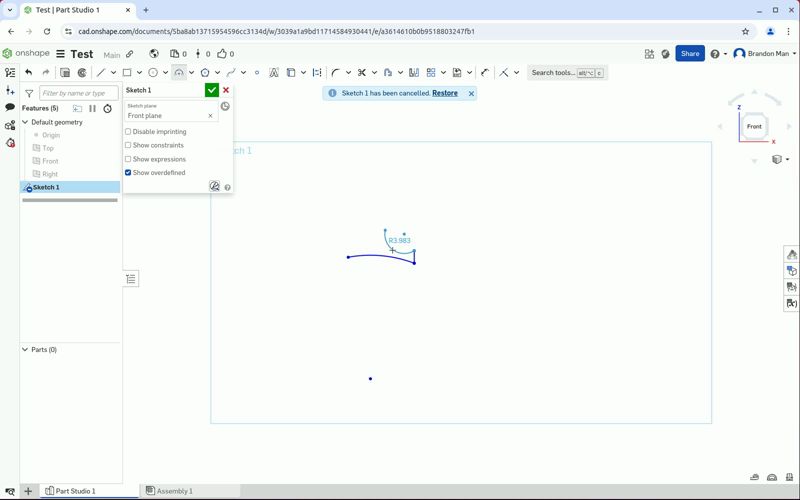
key(esc)
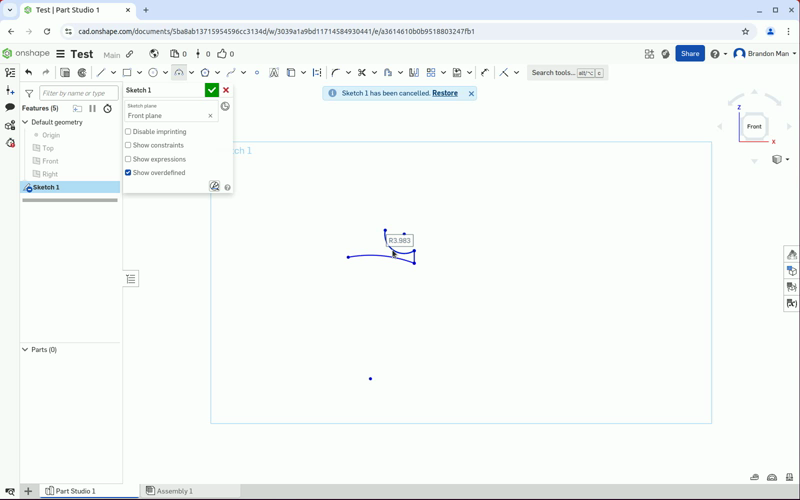
key(l)
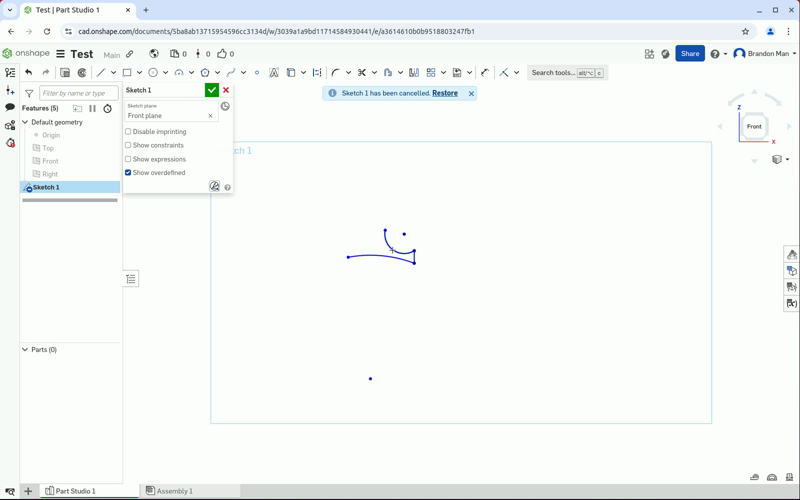
mouse_move(385, 230)
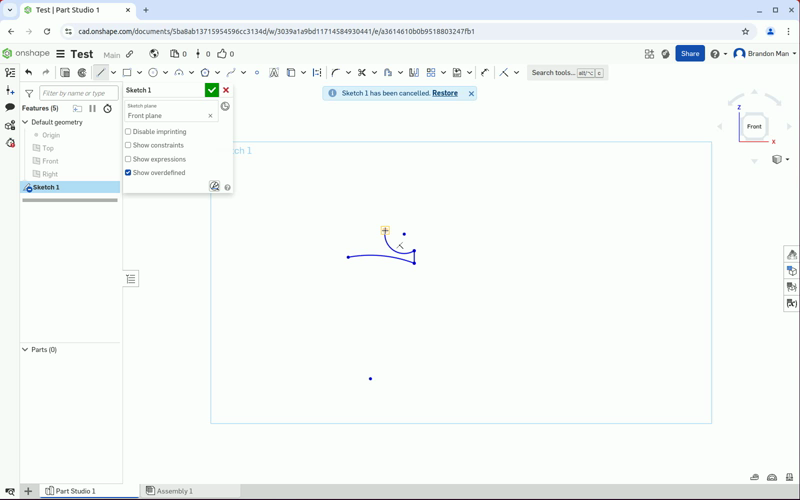
click(385, 230)
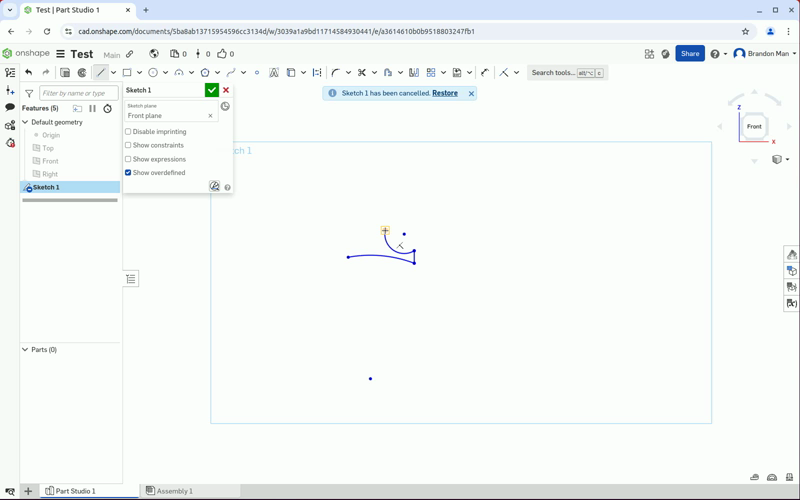
key_down(shift)
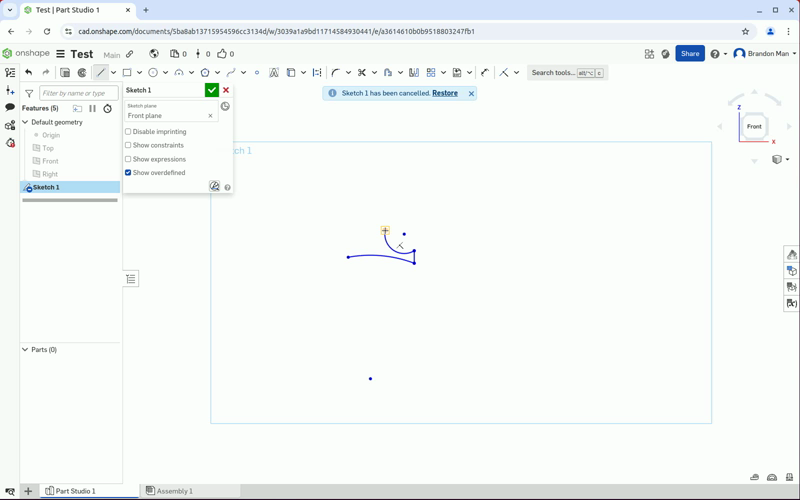
mouse_move(415, 230)
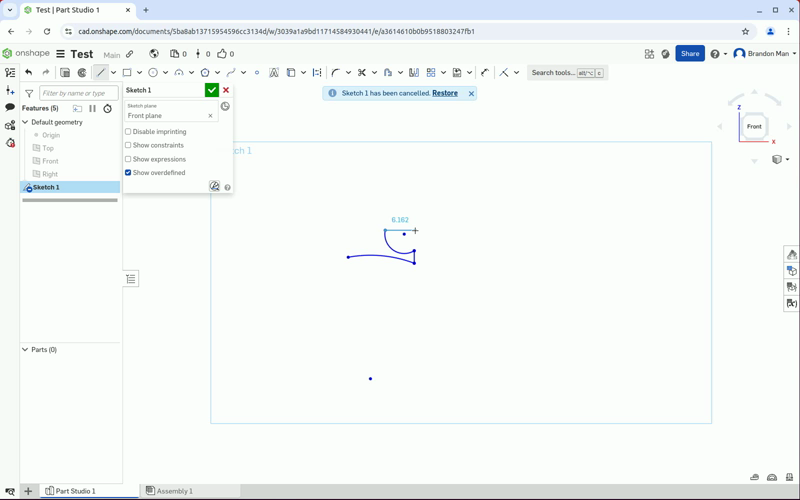
mouse_move(348, 218)
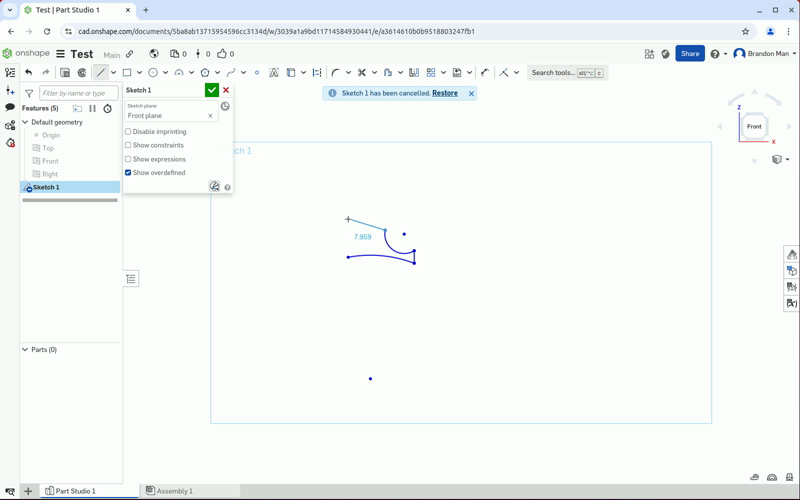
click(348, 218)
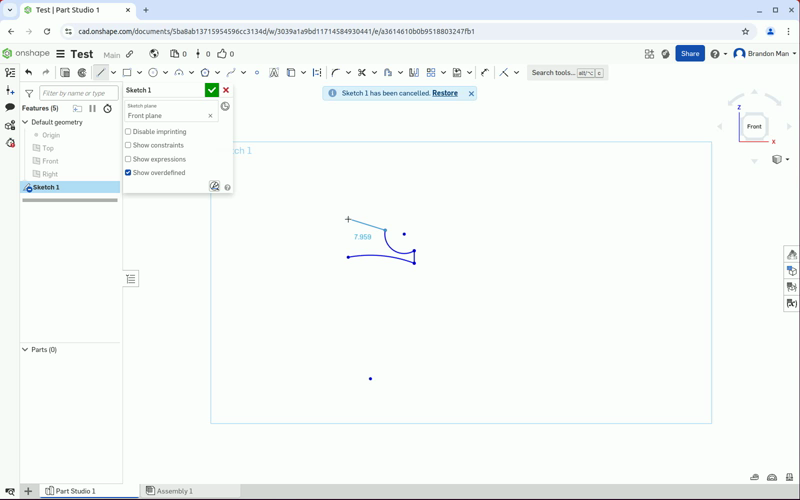
key_up(shift)
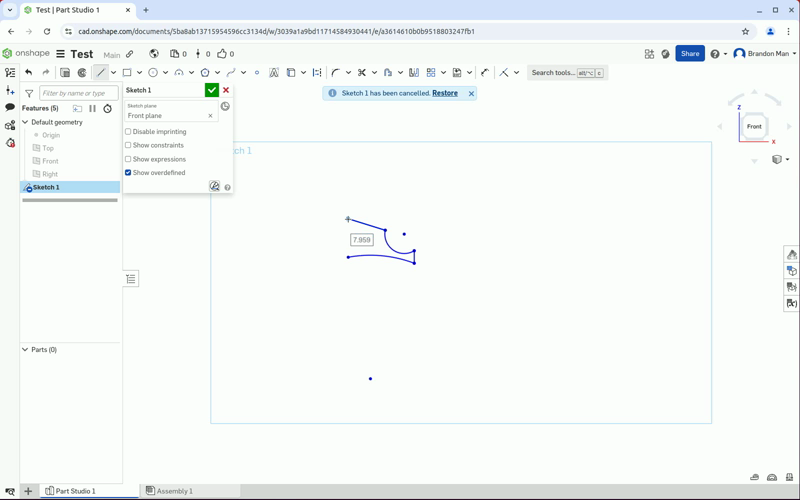
key_down(shift)
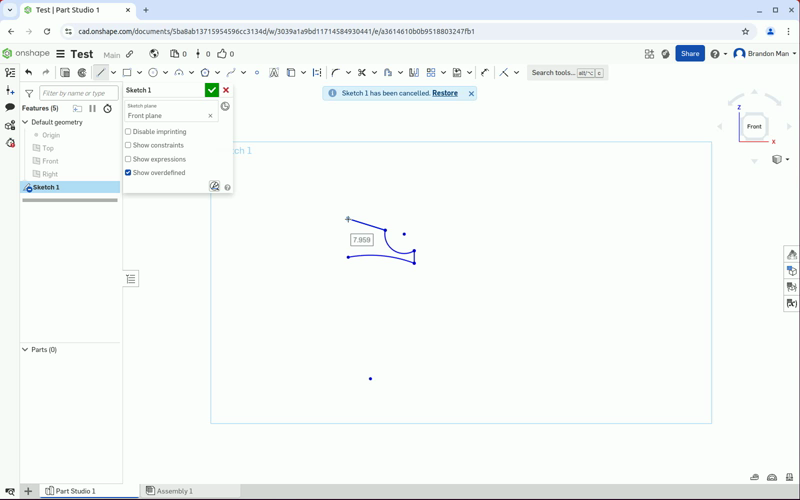
mouse_move(378, 218)
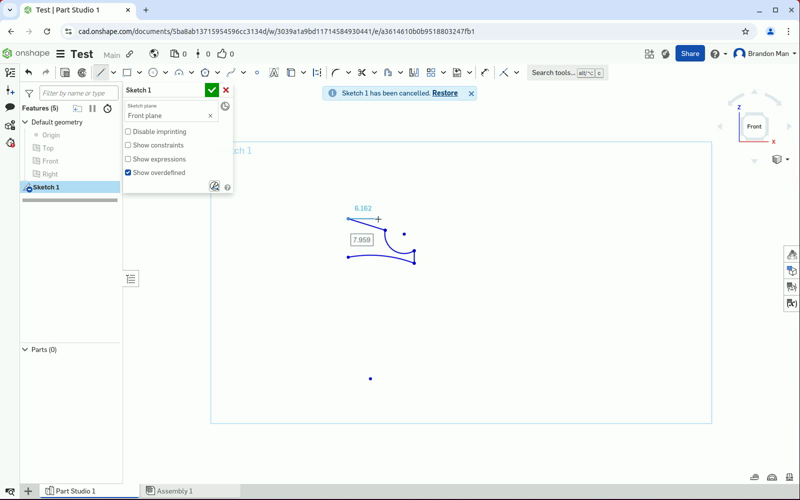
mouse_move(348, 237)
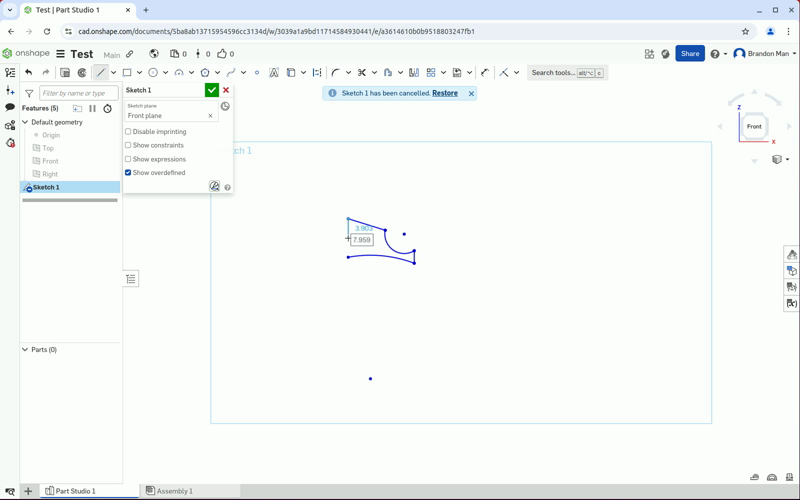
click(348, 237)
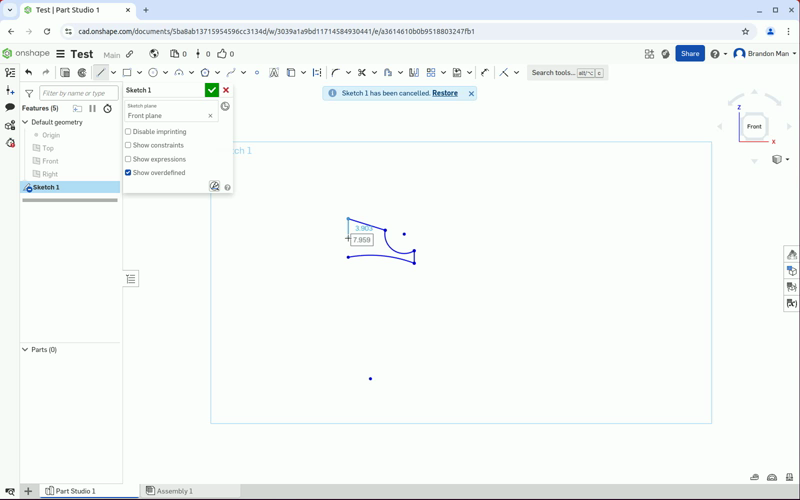
key_up(shift)
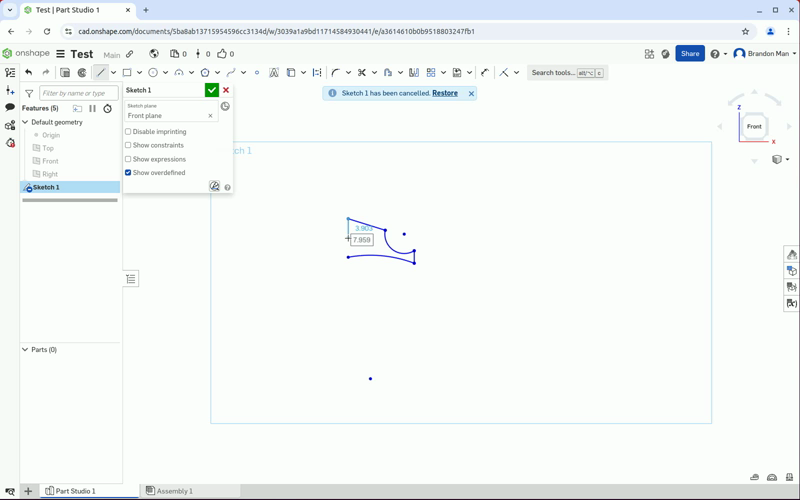
key_down(shift)
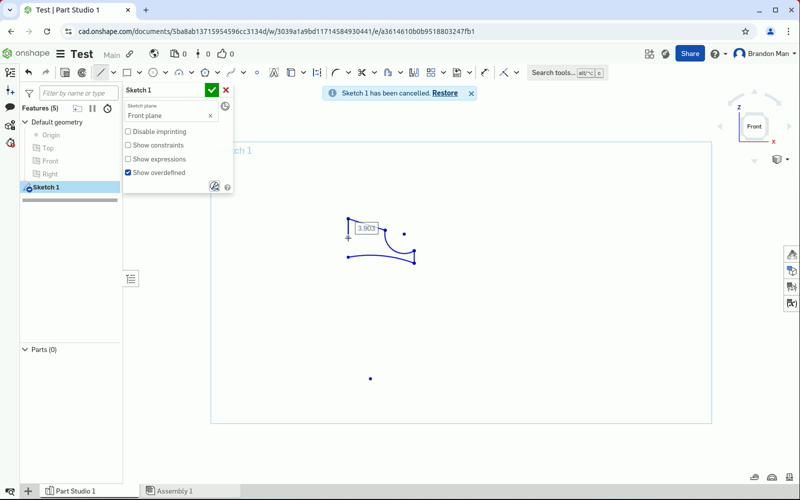
mouse_move(378, 237)
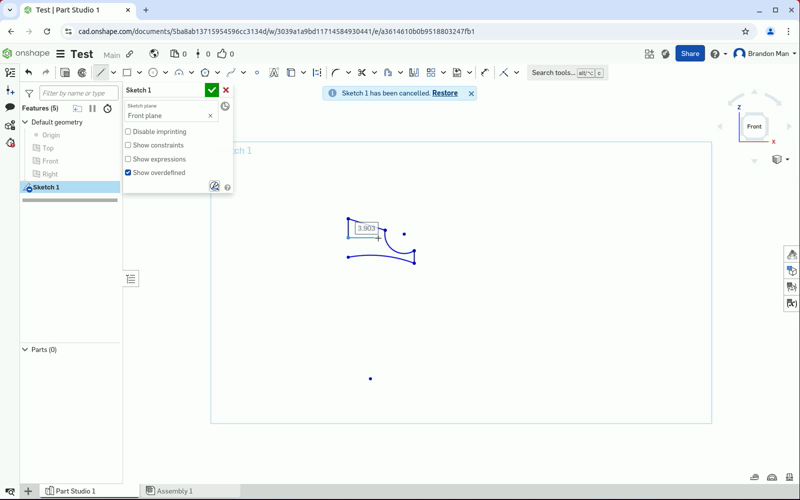
mouse_move(360, 237)
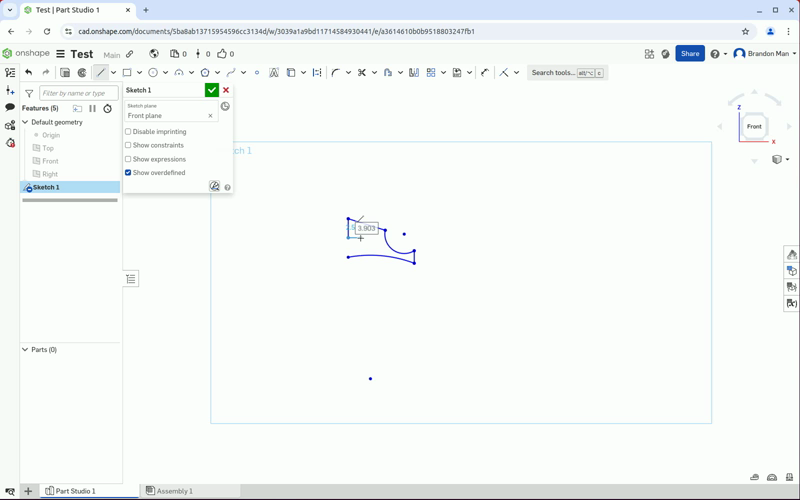
click(360, 237)
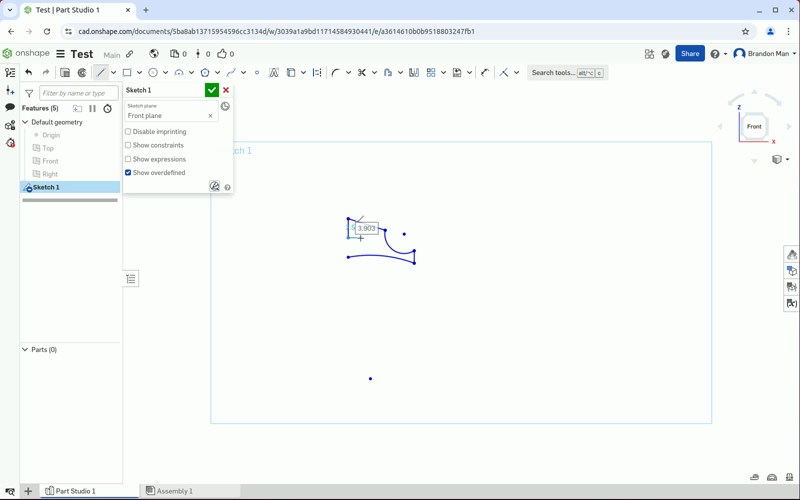
key_up(shift)
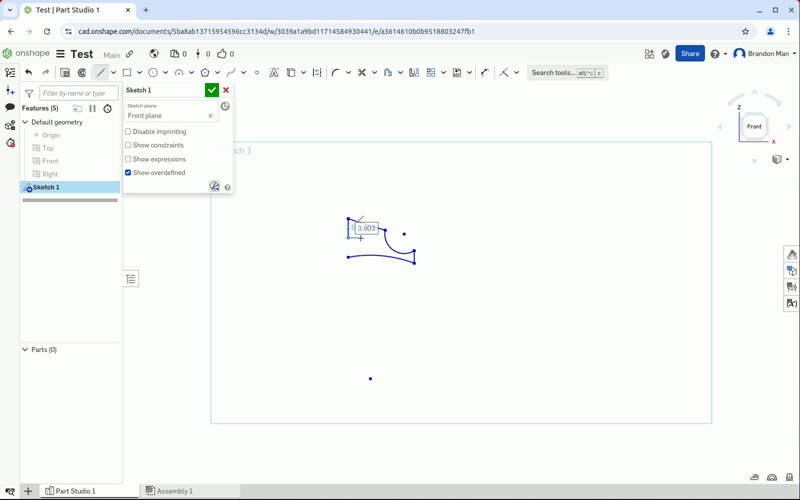
key_down(shift)
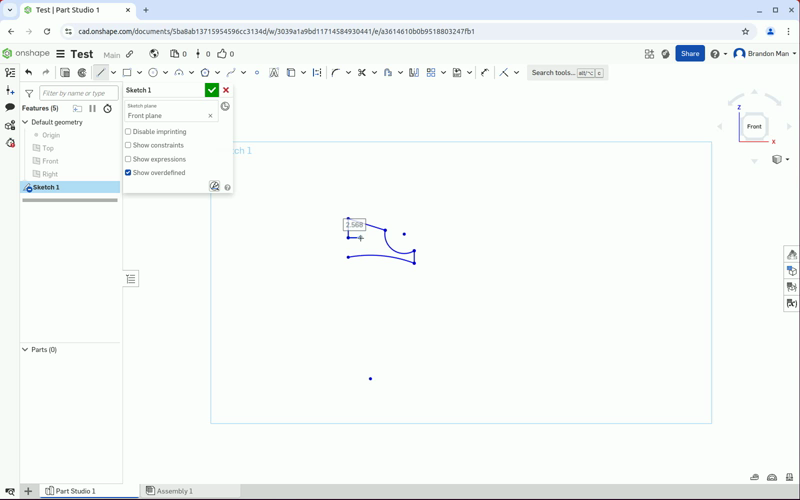
mouse_move(390, 237)
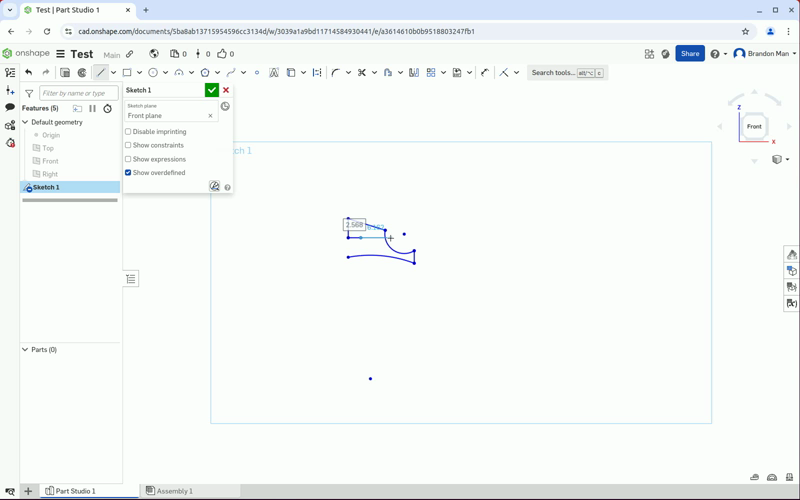
mouse_move(360, 244)
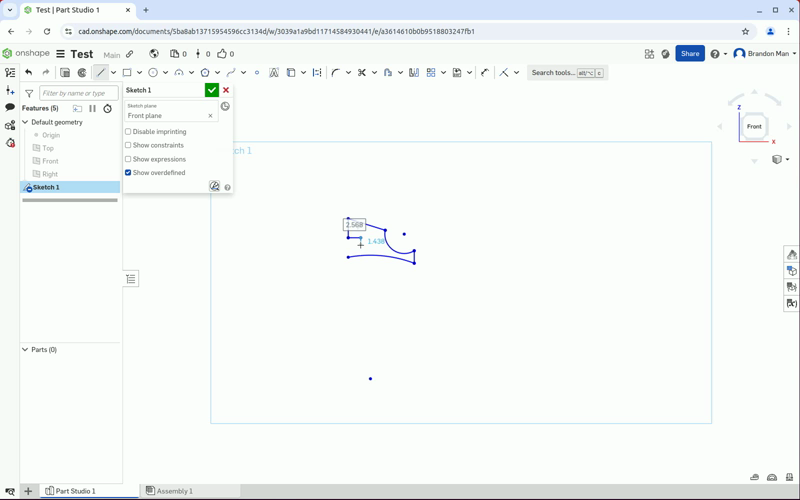
scroll(6)
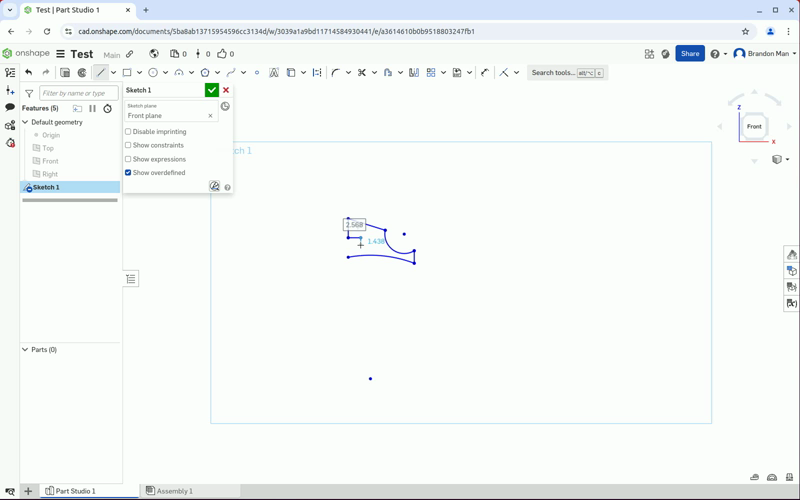
scroll(6)
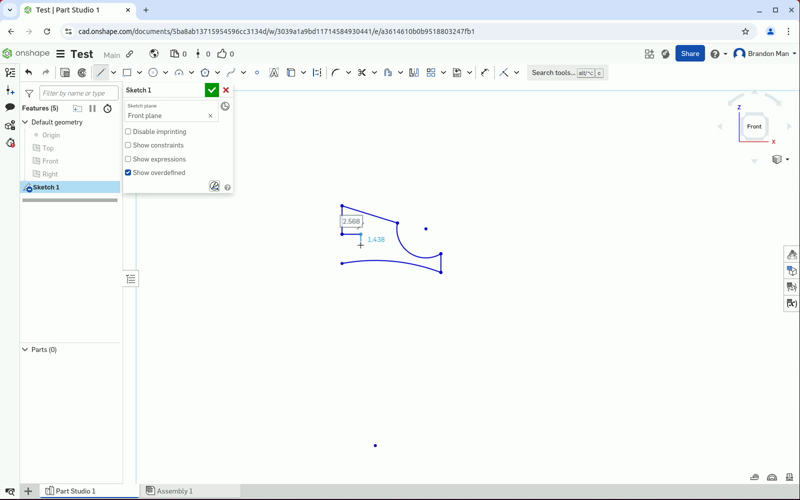
scroll(6)
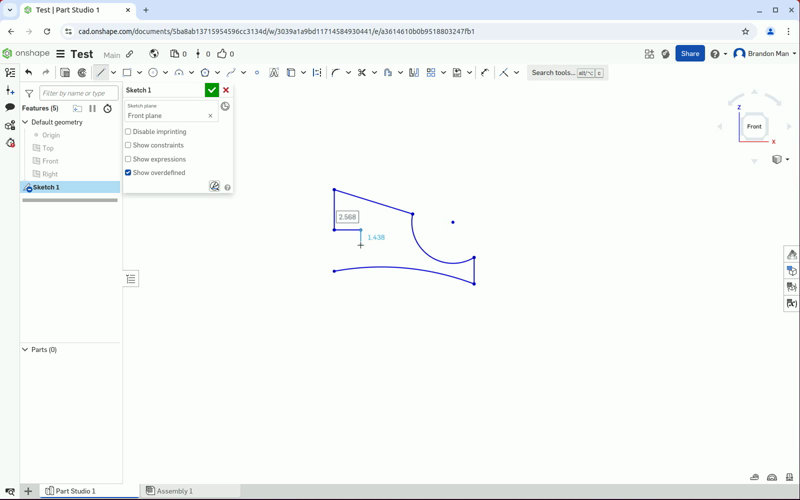
scroll(6)
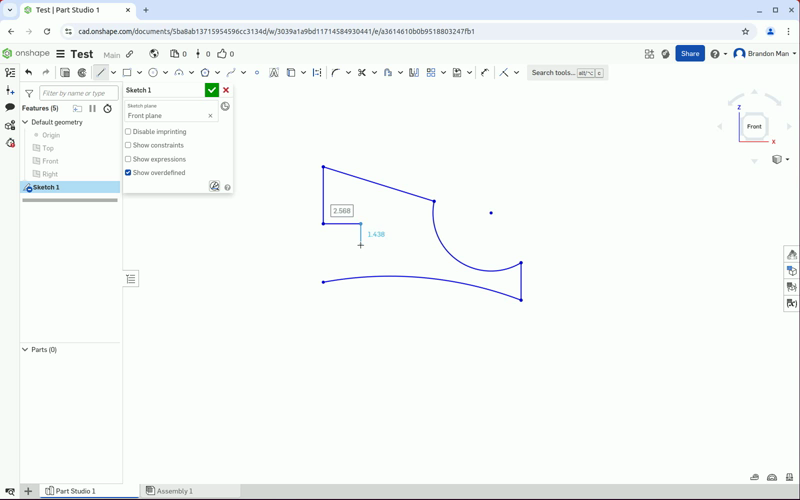
scroll(6)
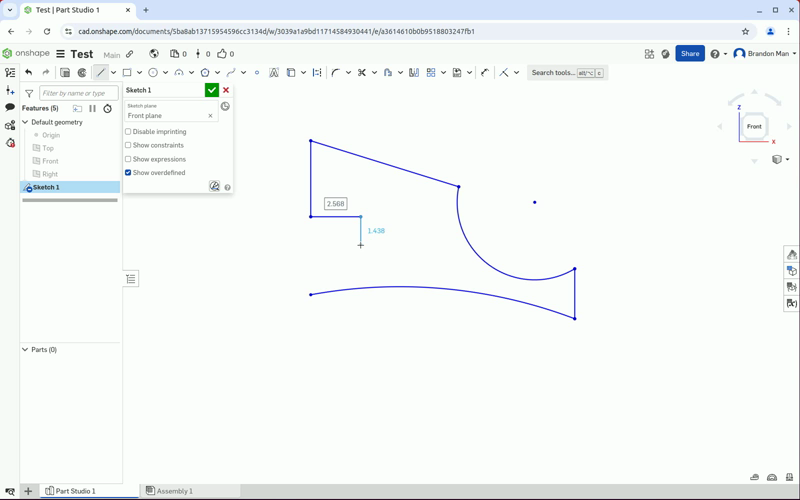
scroll(6)
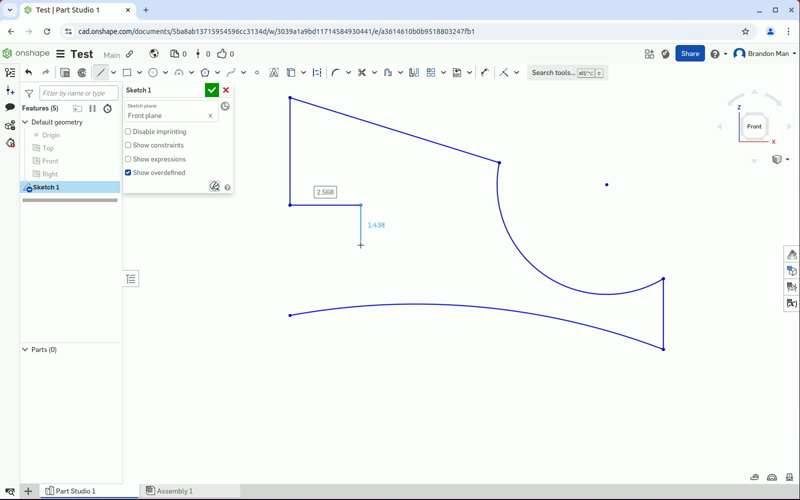
scroll(6)
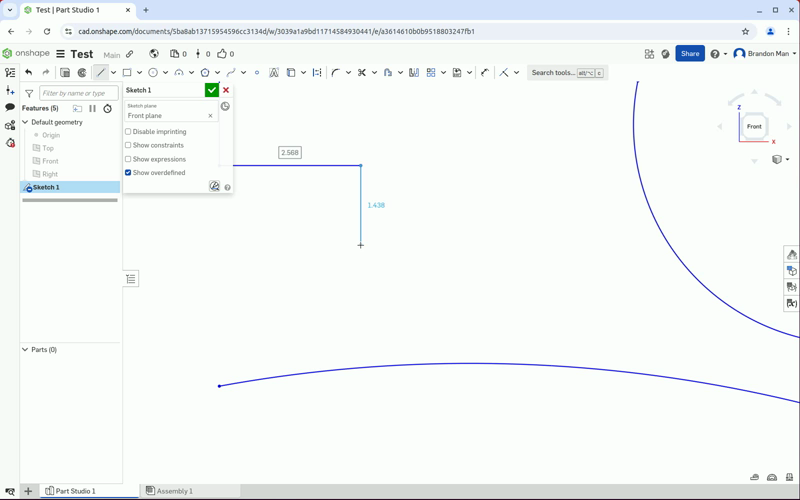
click(360, 244)
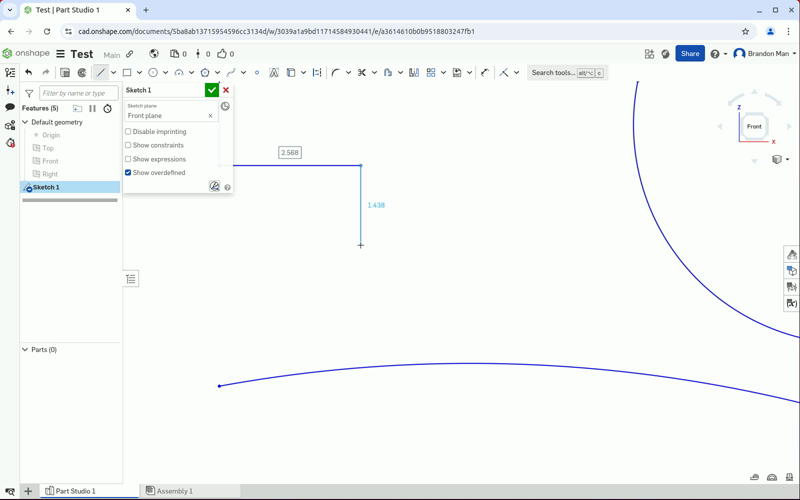
scroll(-6)
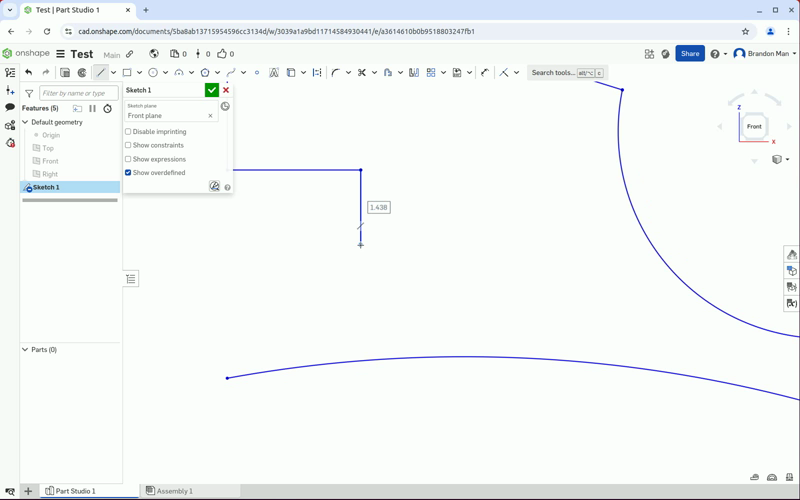
scroll(-6)
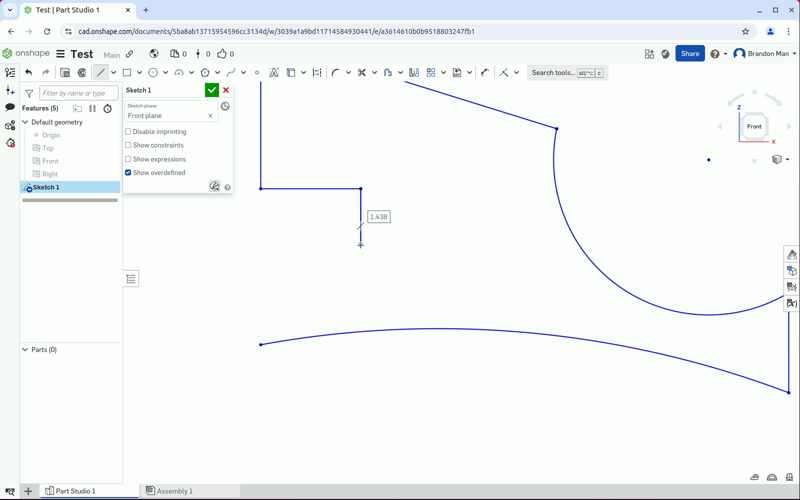
scroll(-6)
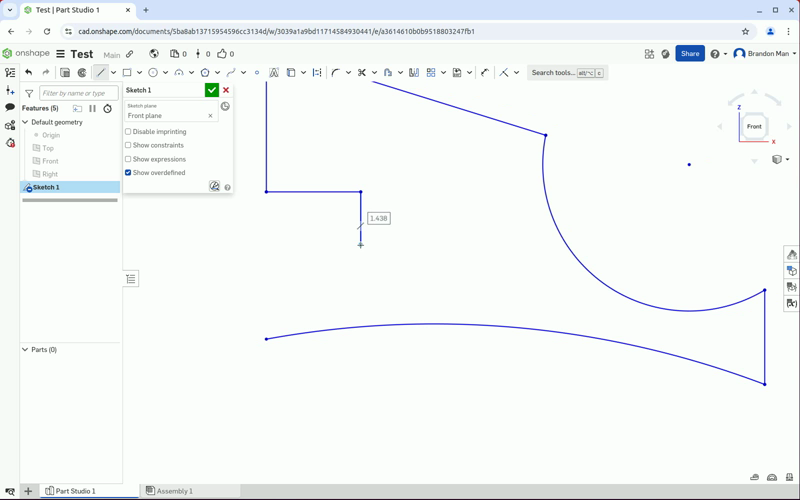
scroll(-6)
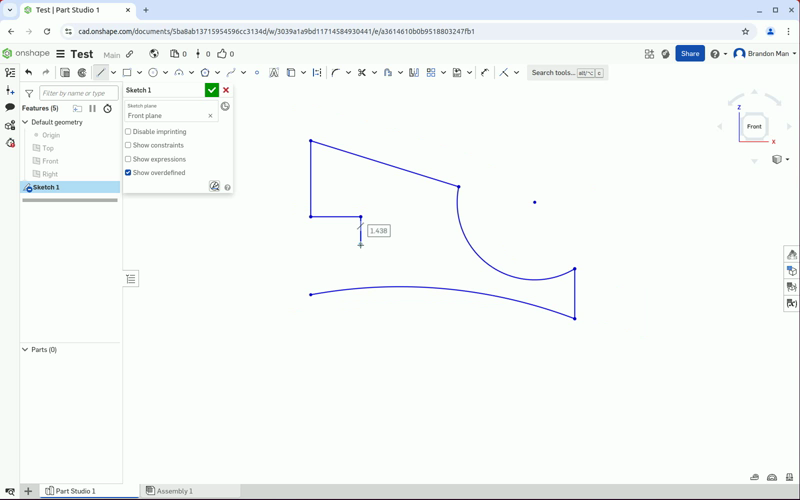
scroll(-6)
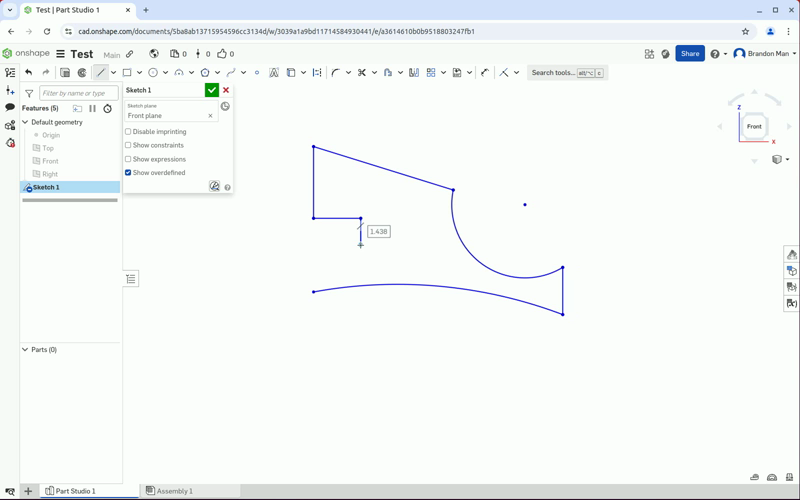
scroll(-6)
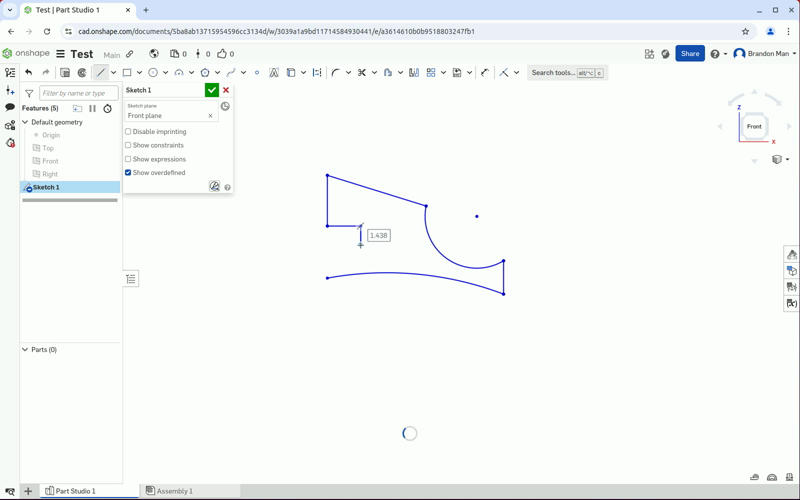
scroll(-6)
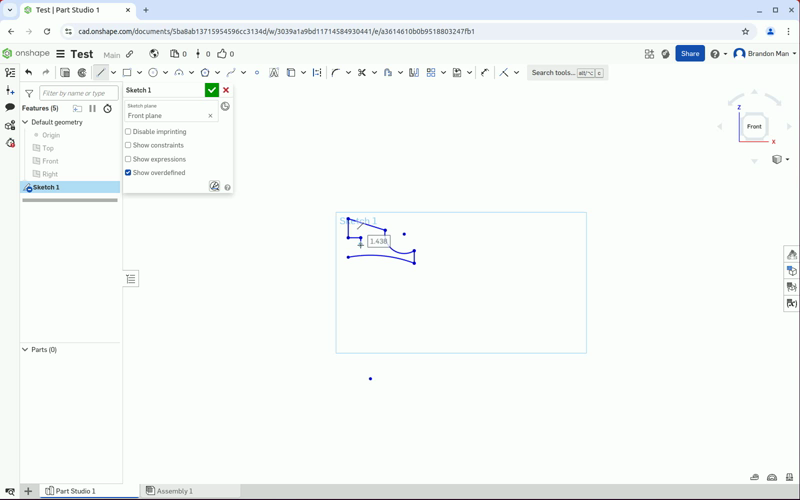
key_up(shift)
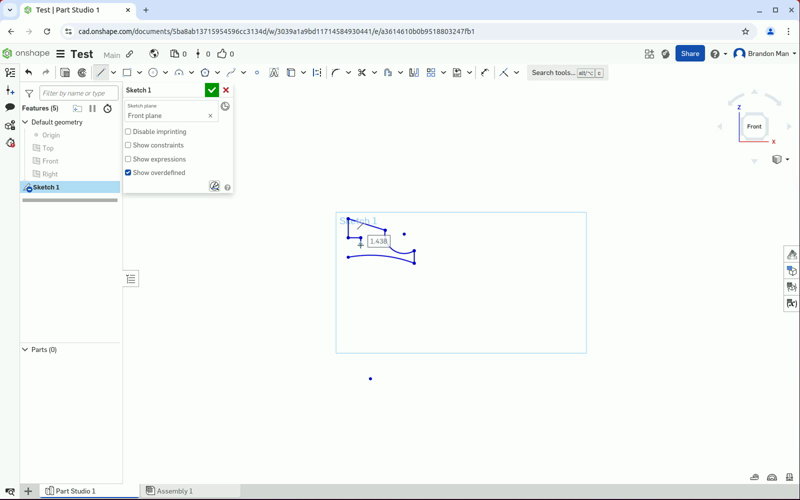
key_down(shift)
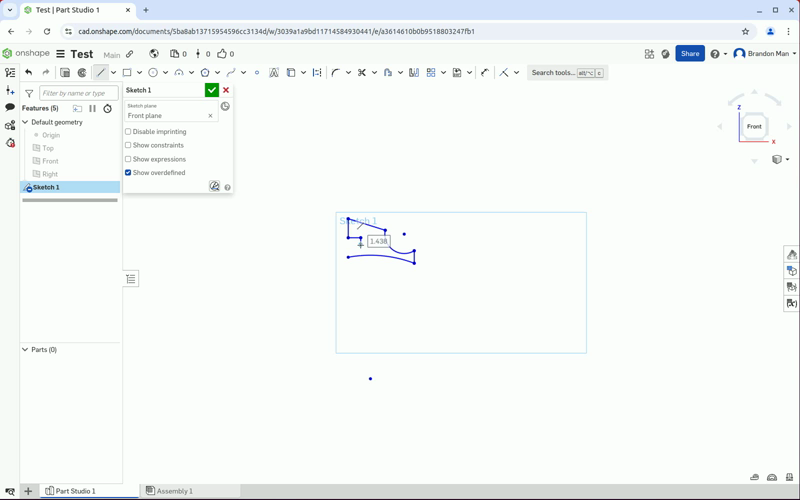
mouse_move(390, 244)
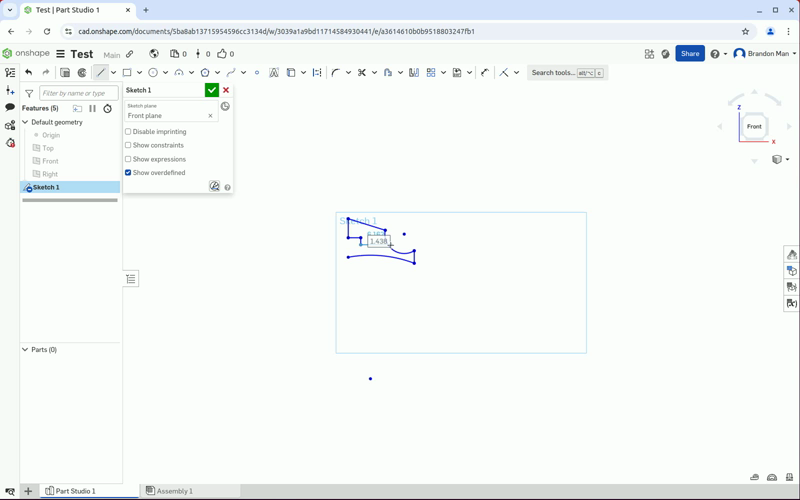
mouse_move(348, 244)
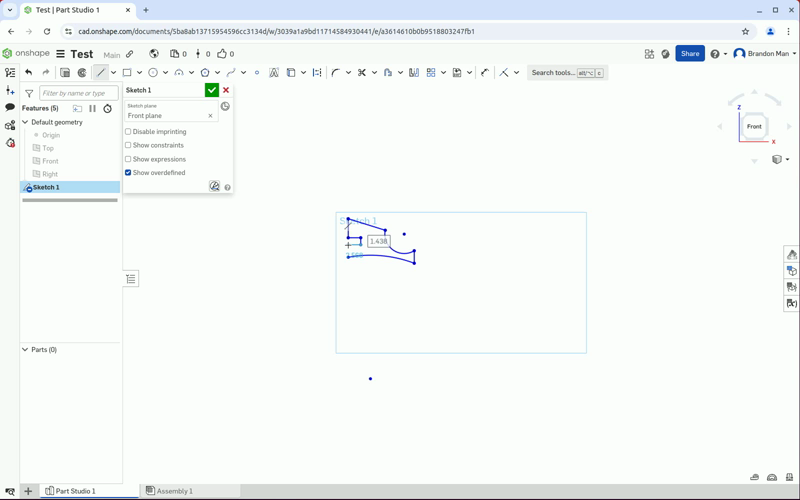
click(348, 244)
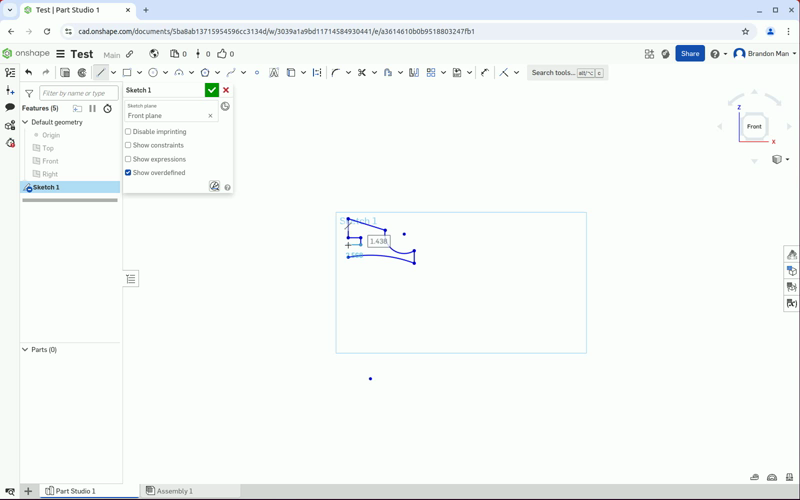
key_up(shift)
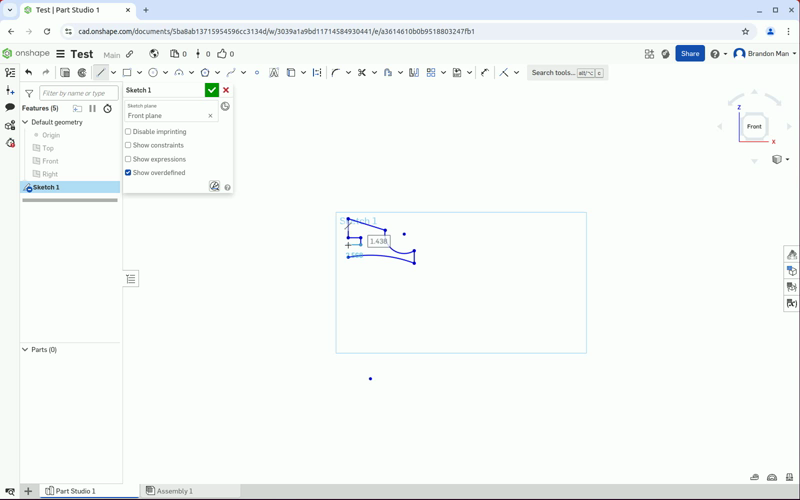
mouse_move(378, 244)
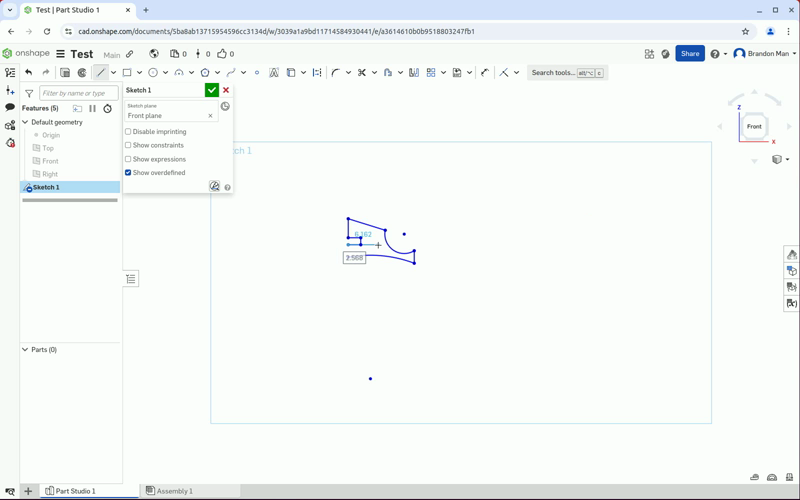
key_down(shift)
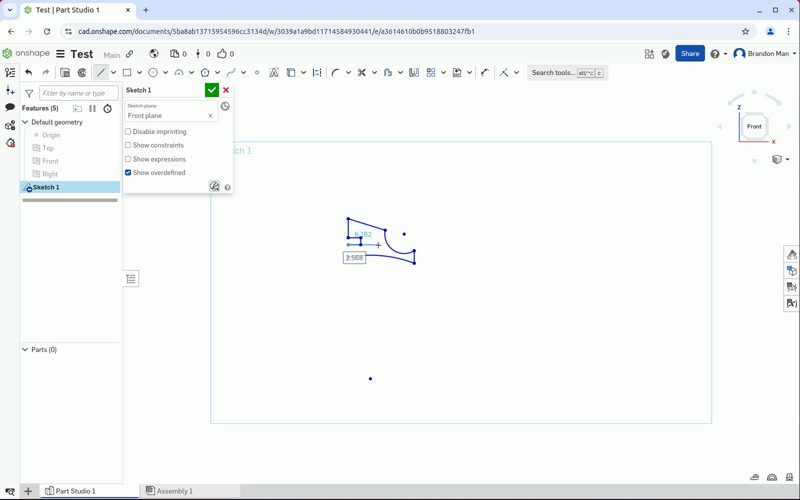
mouse_move(348, 257)
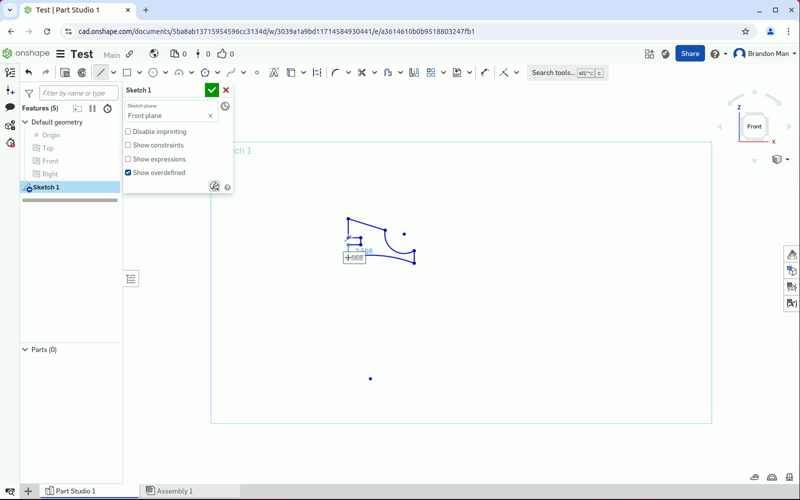
key_up(shift)
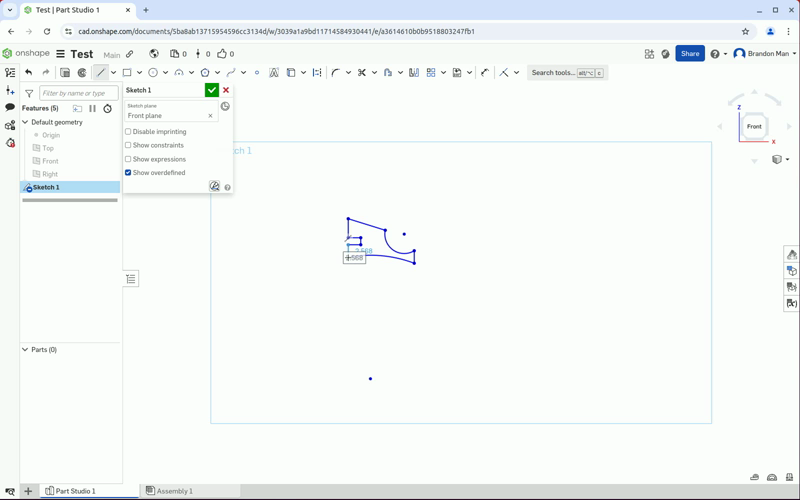
click(348, 257)
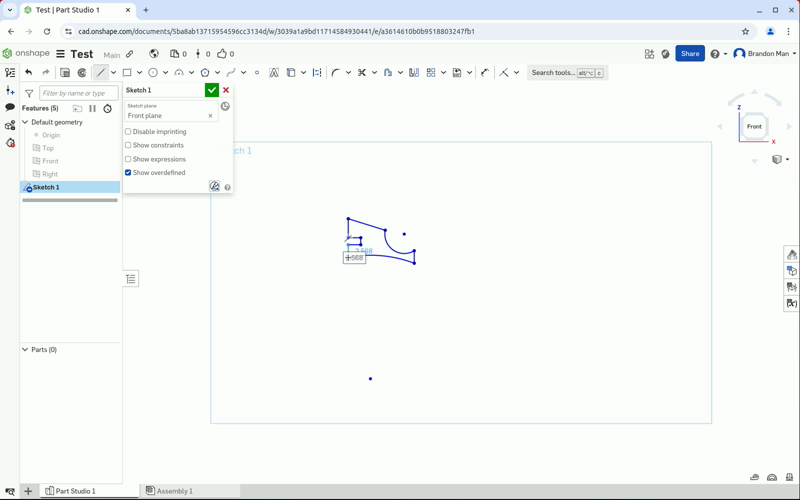
key(esc)
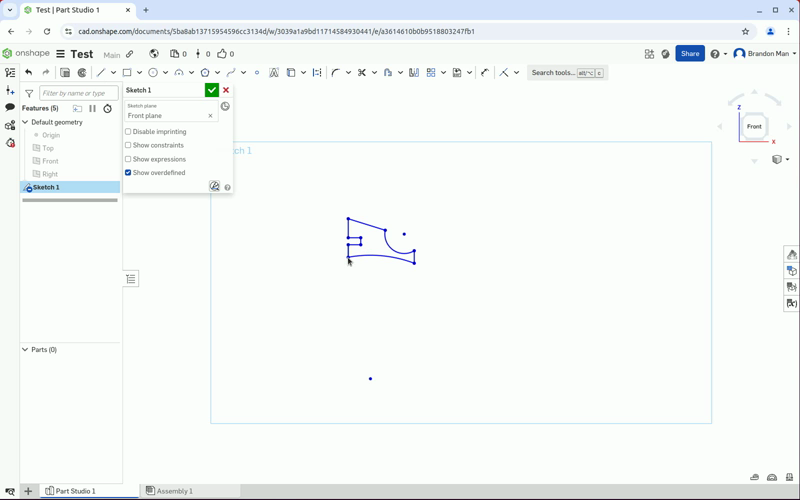
mouse_move(358, 248)
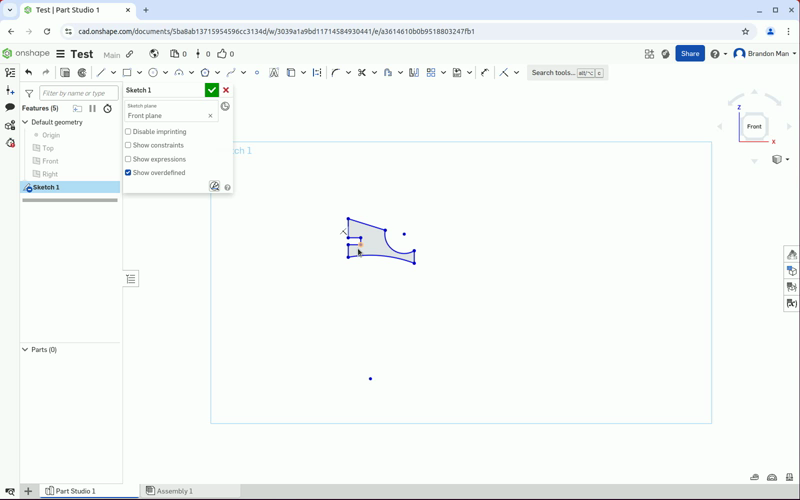
scroll(6)
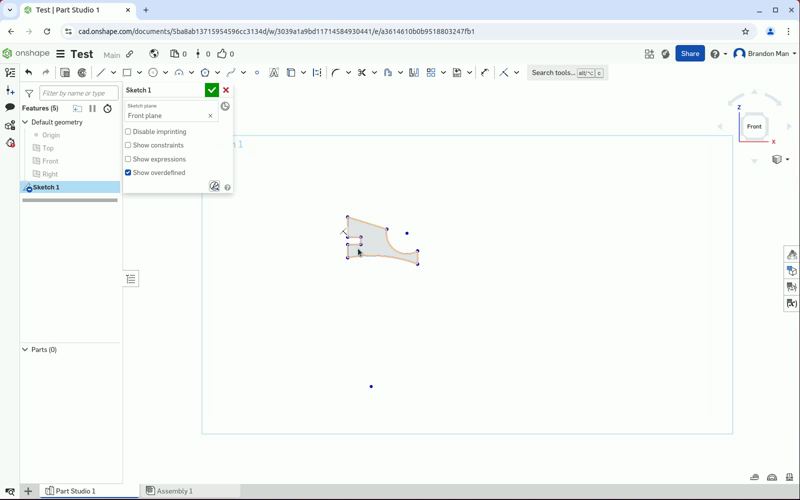
scroll(6)
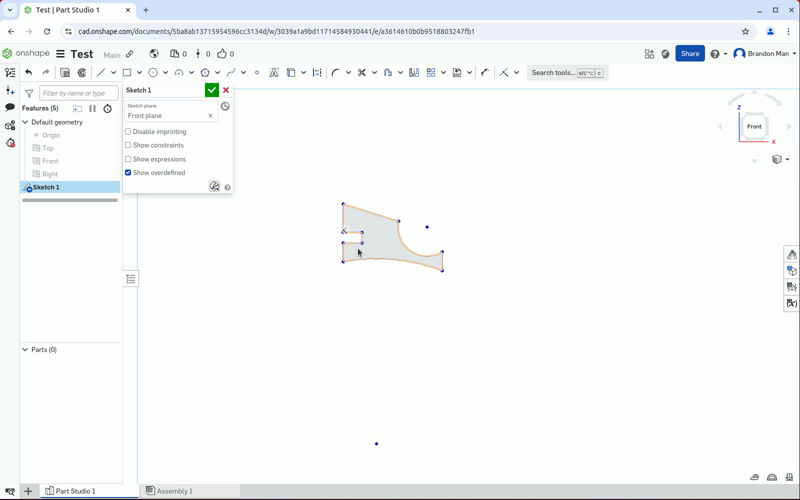
scroll(6)
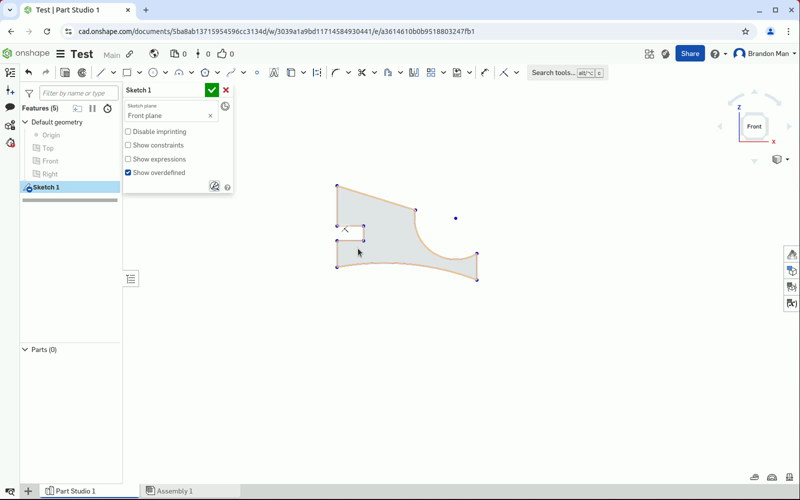
scroll(6)
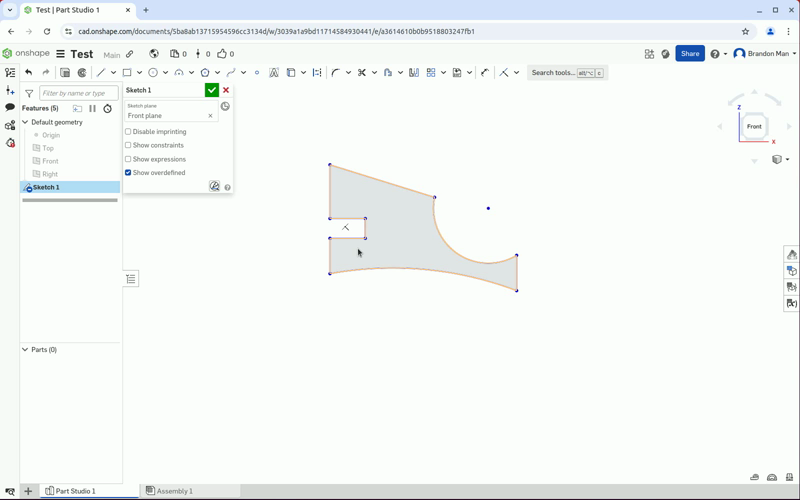
scroll(6)
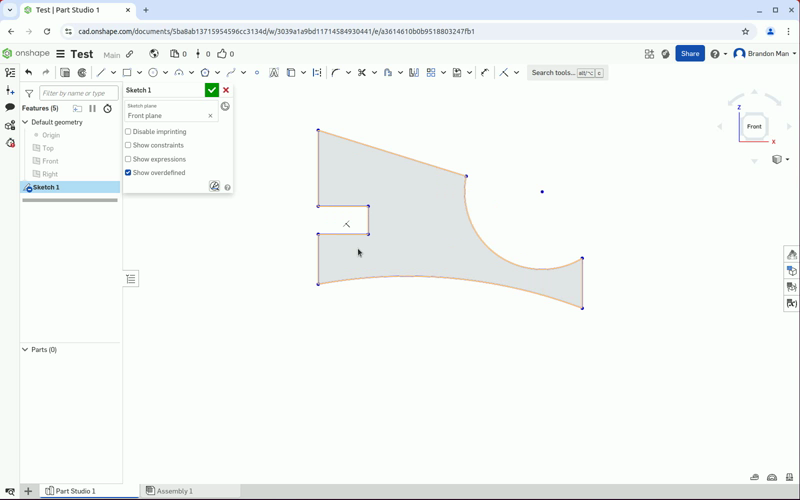
scroll(6)
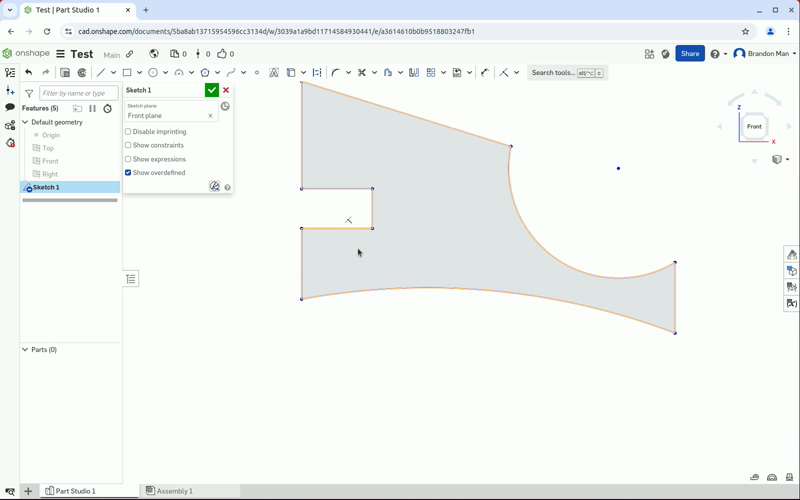
scroll(6)
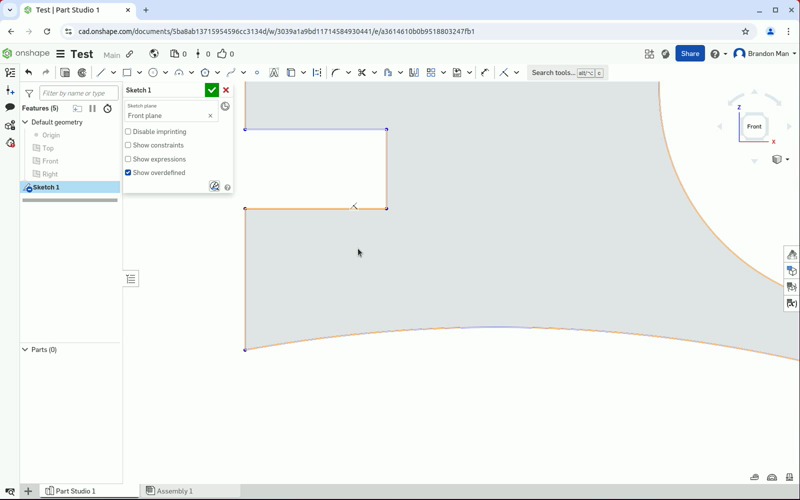
click(358, 248)
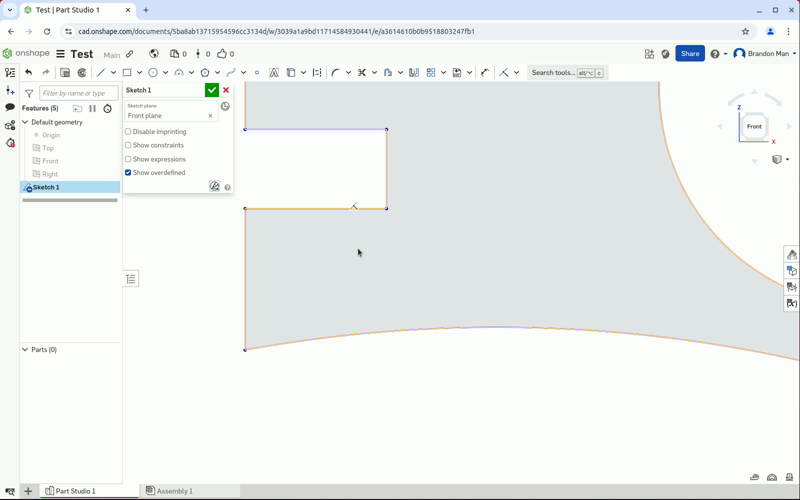
scroll(-6)
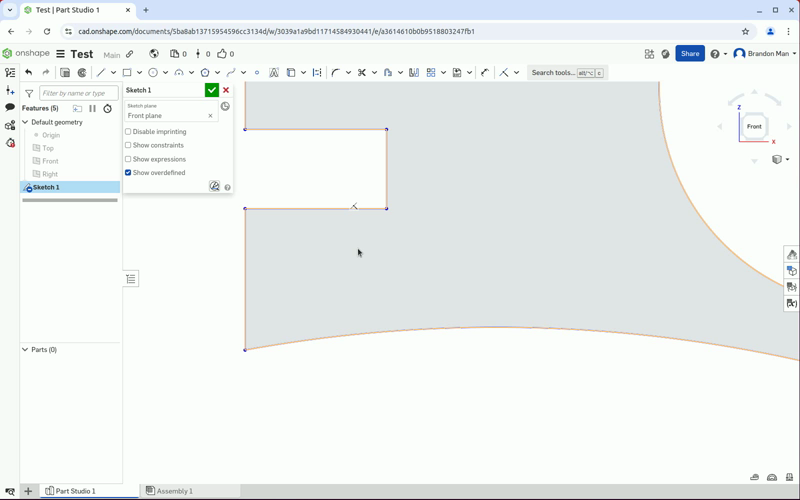
scroll(-6)
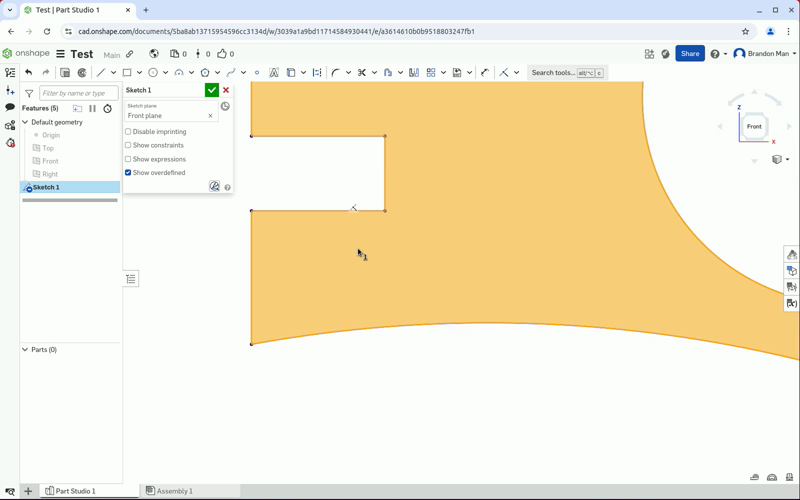
scroll(-6)
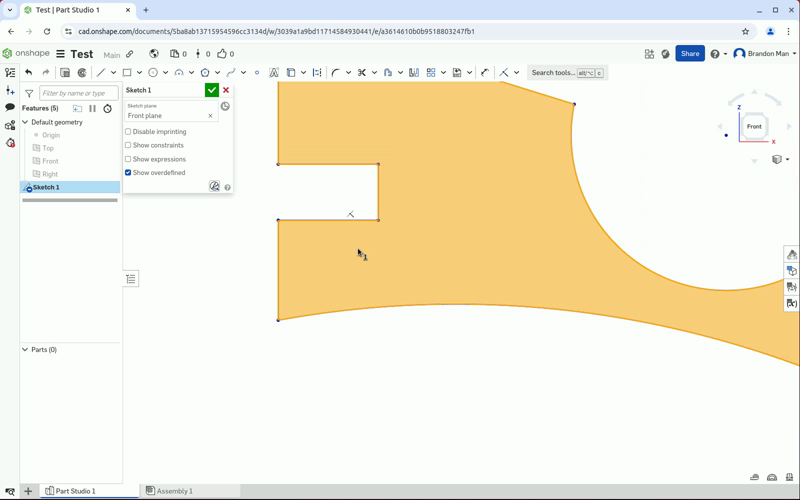
scroll(-6)
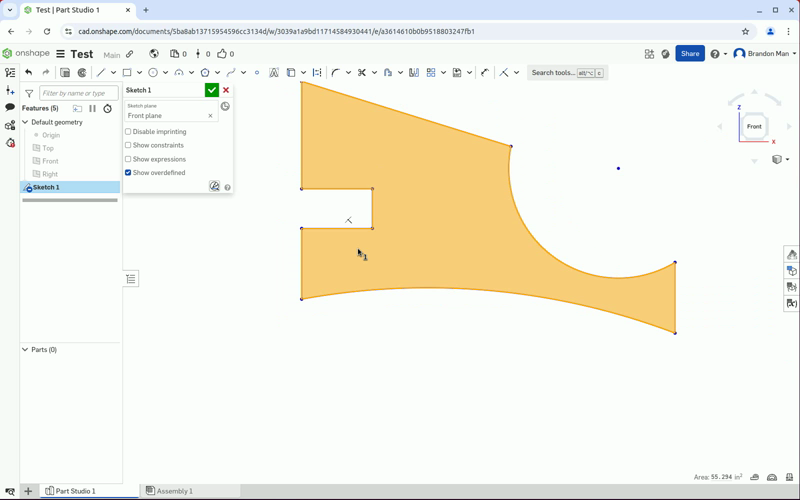
scroll(-6)
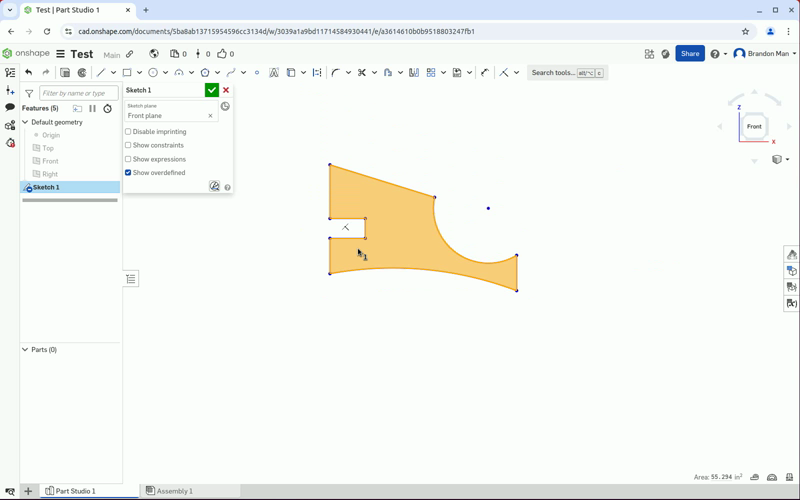
scroll(-6)
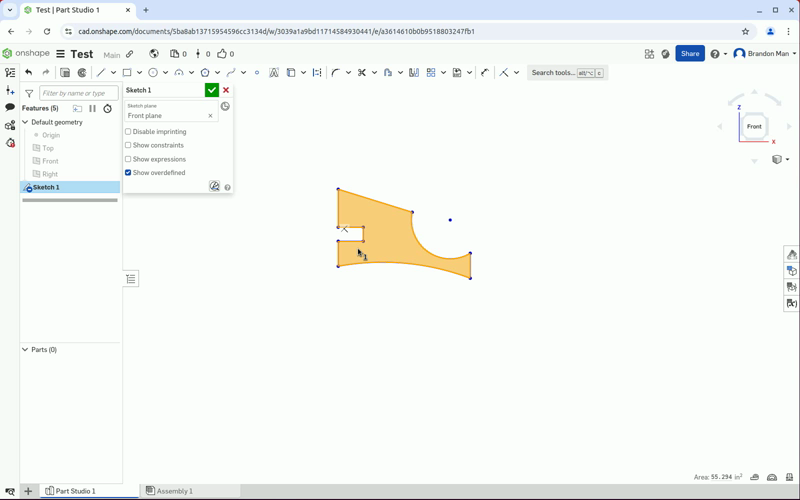
scroll(-6)
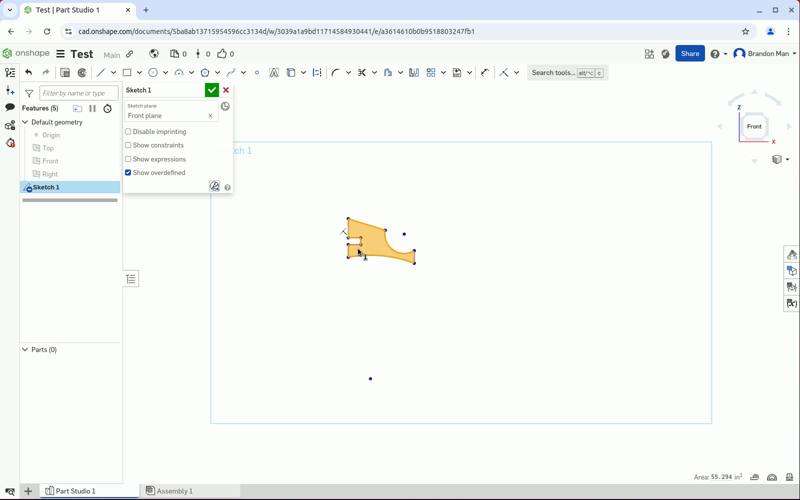
mouse_move(73, 352)
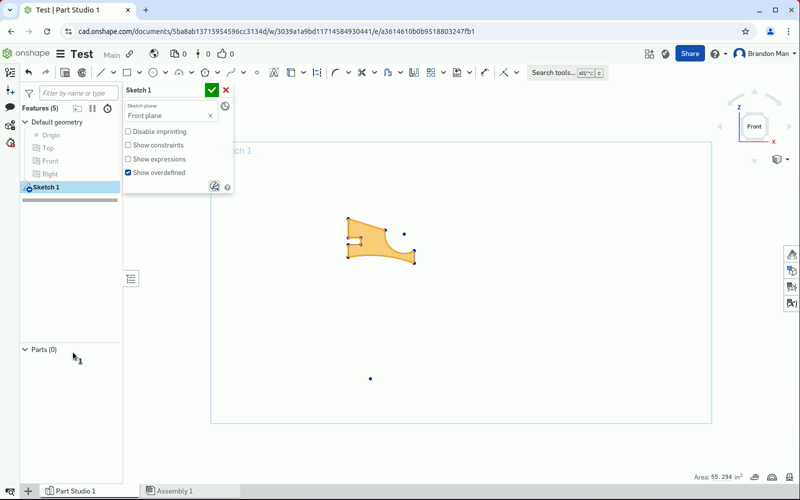
key(shift+y)
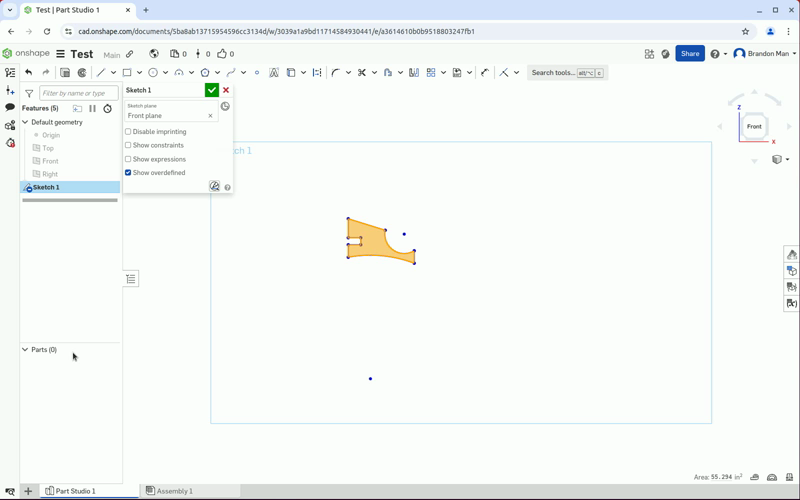
key(shift+e)
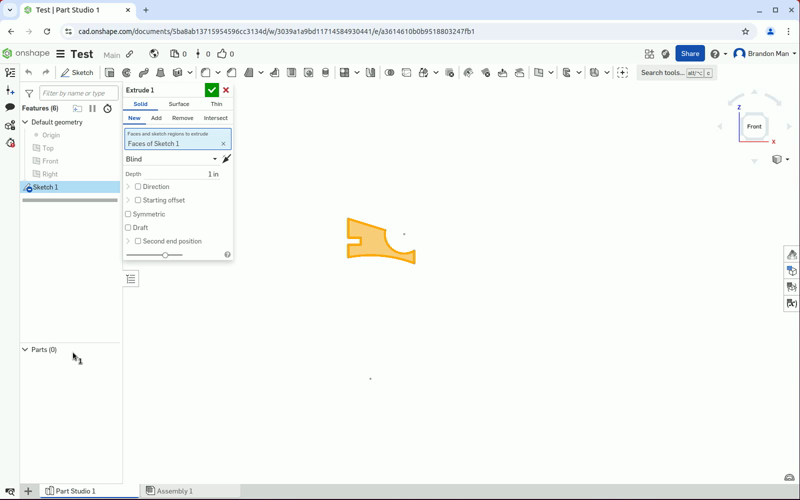
mouse_move(143, 106)
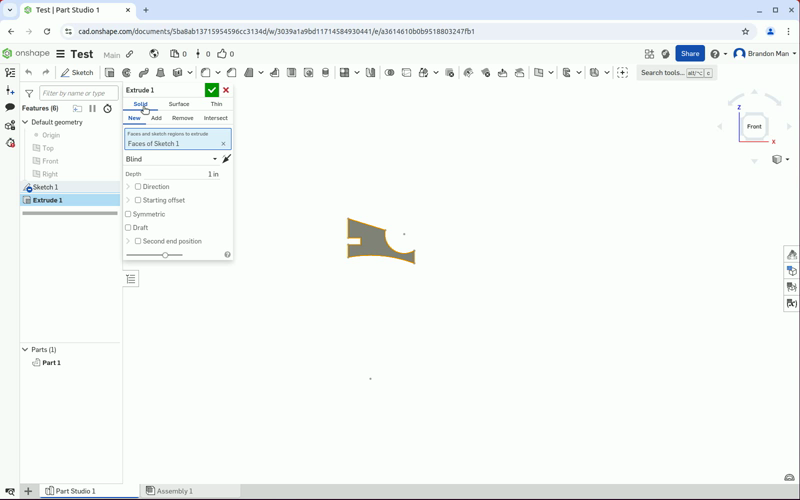
click(143, 106)
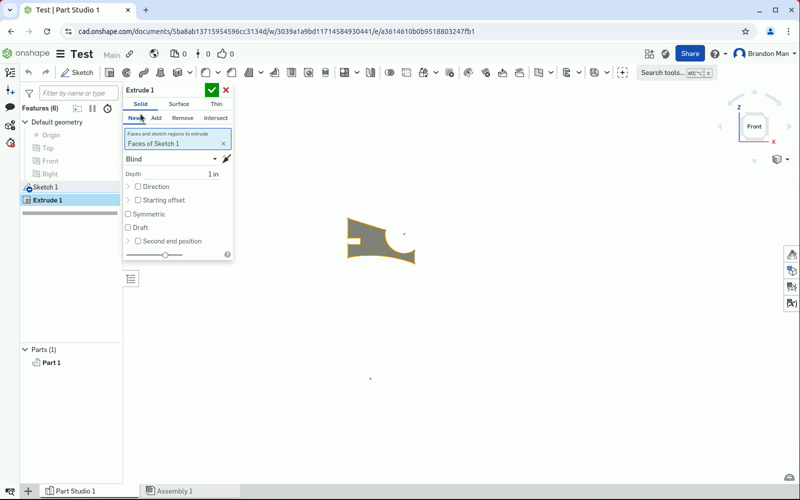
mouse_move(137, 120)
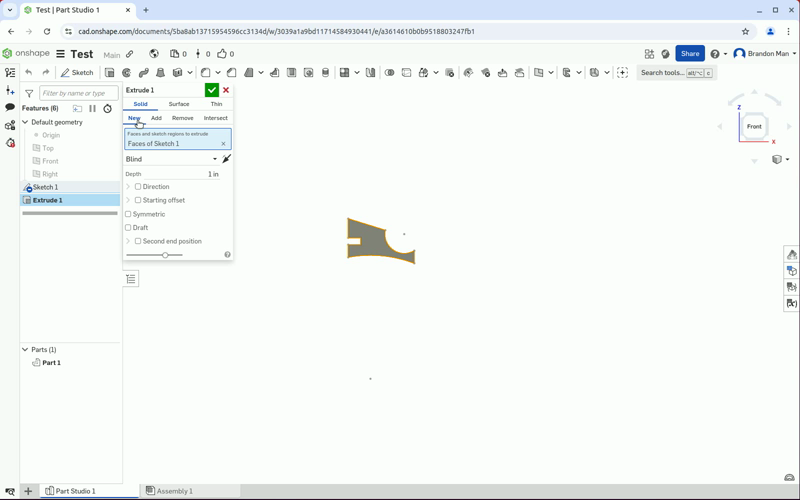
click(137, 120)
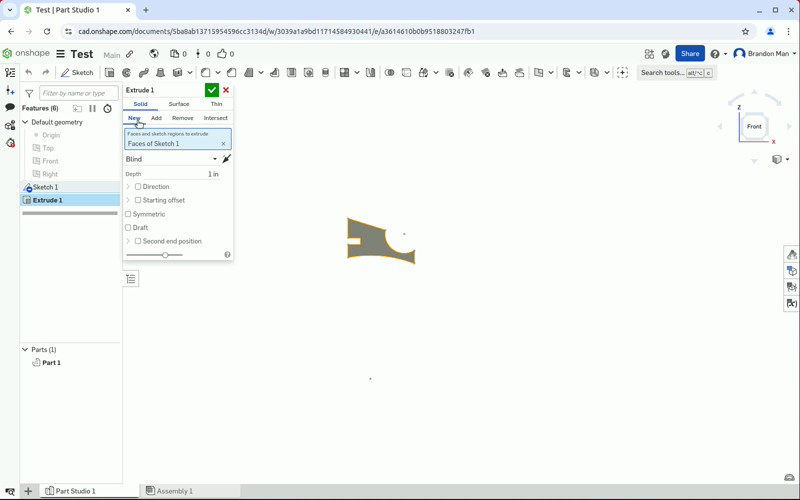
key(tab, 4)
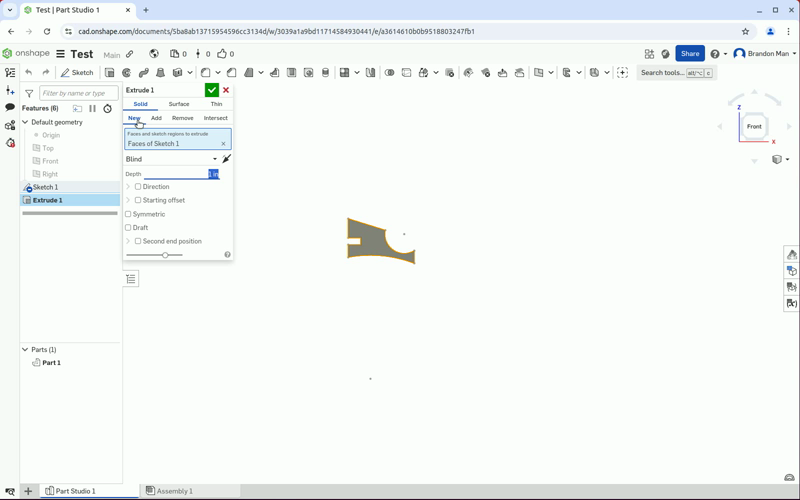
text(12.998)
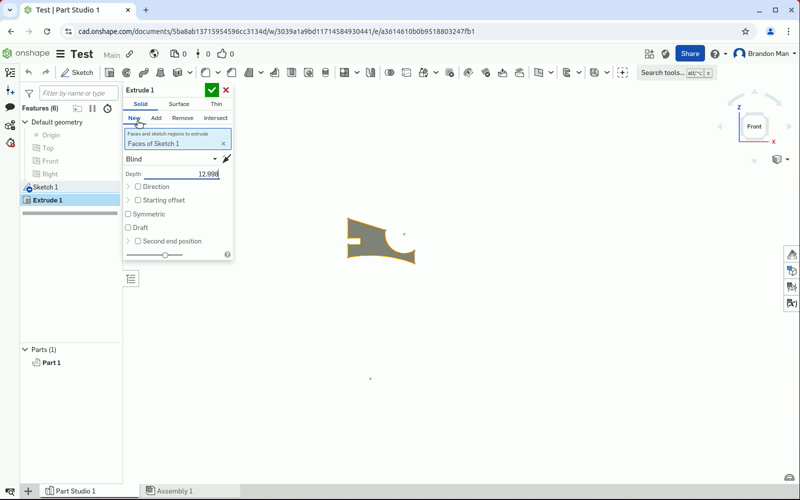
key(enter)
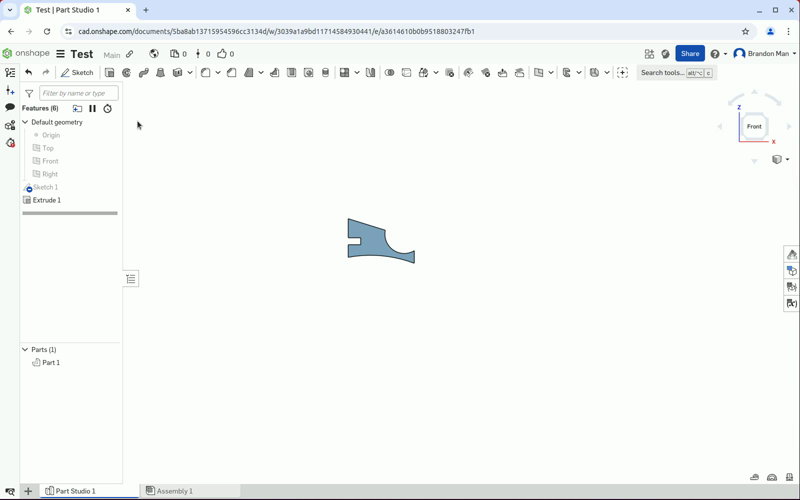
key(shift+h)
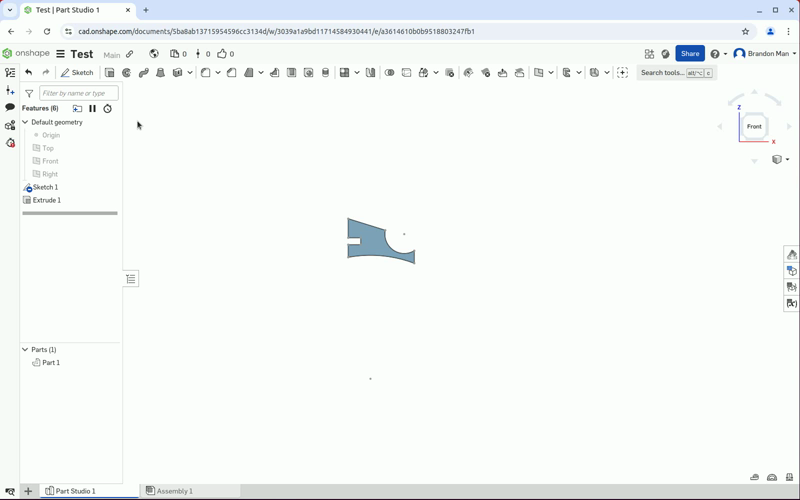
key(shift+h)
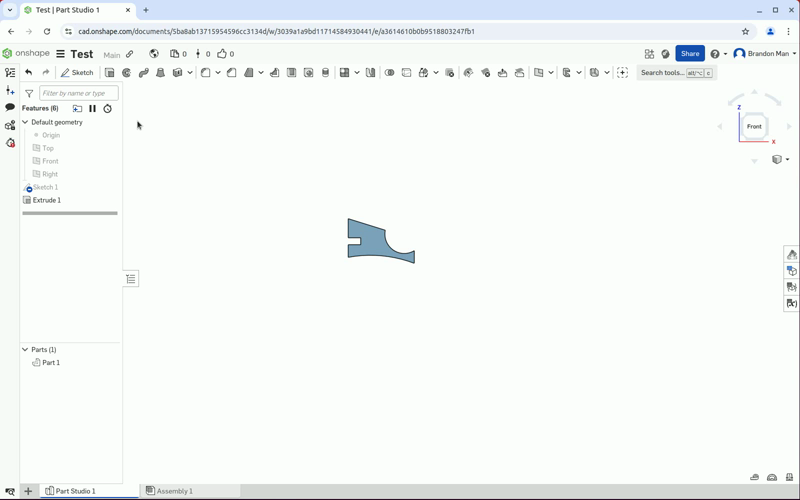
mouse_move(73, 189)
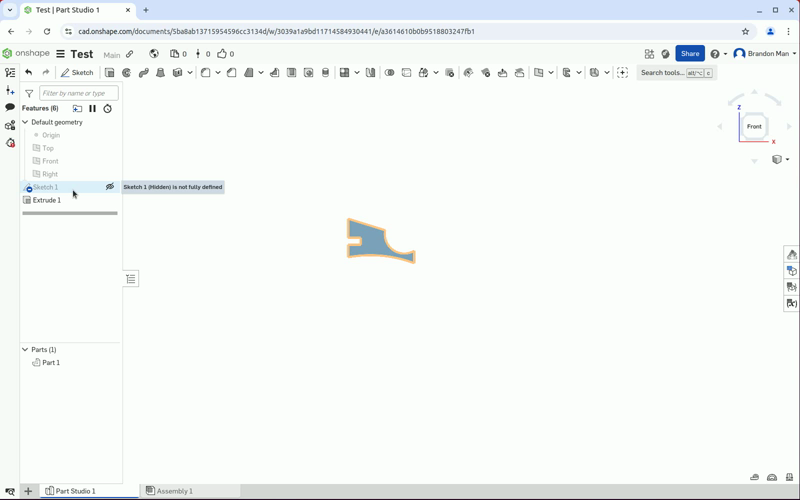
click(73, 189)
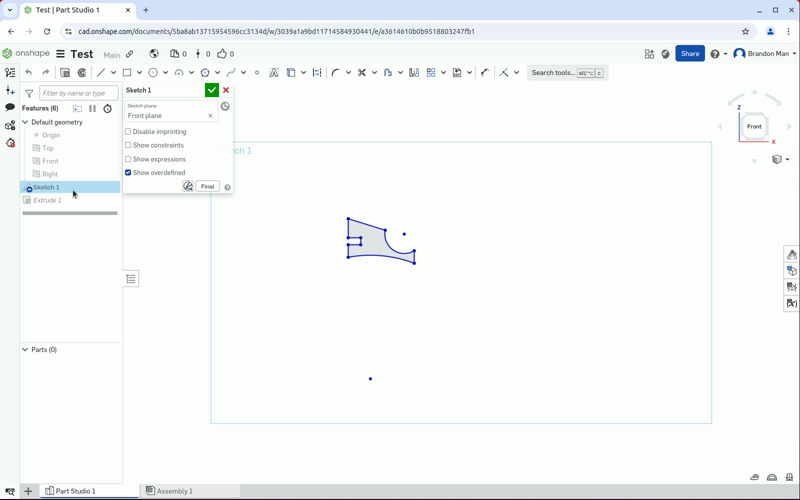
mouse_move(229, 92)
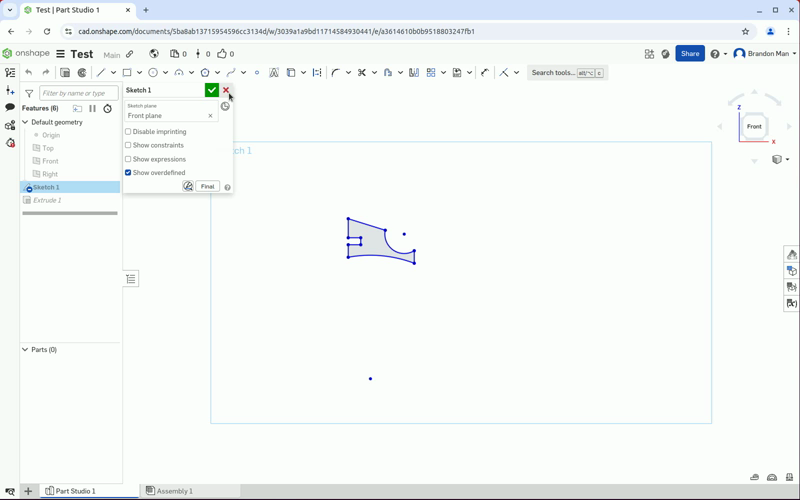
click(229, 92)
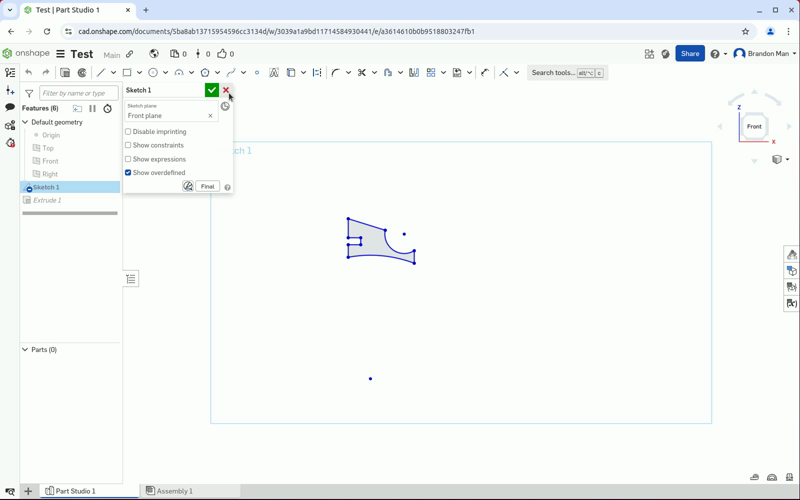
key(shift+s)
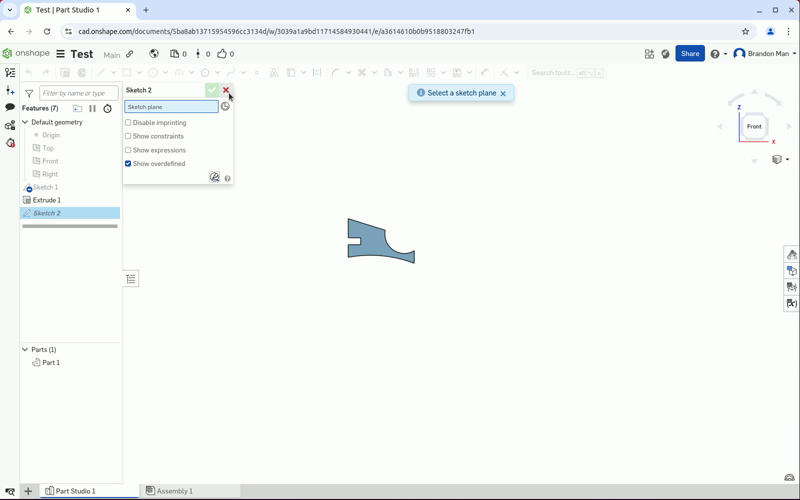
mouse_move(73, 163)
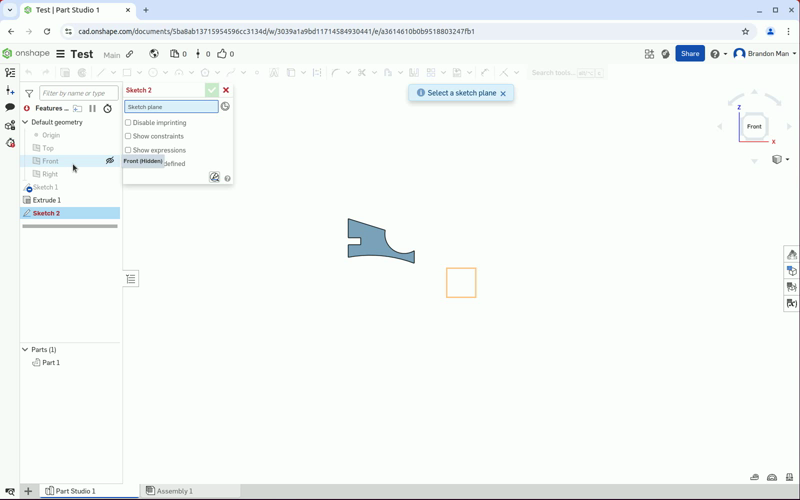
click(73, 163)
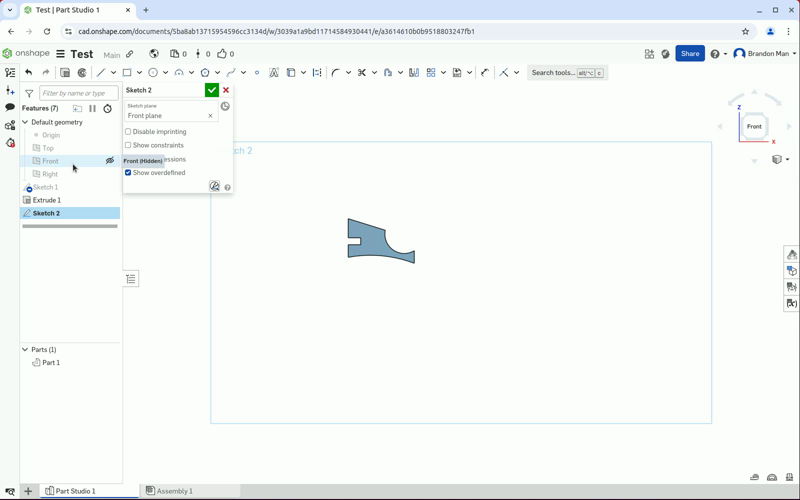
mouse_move(73, 352)
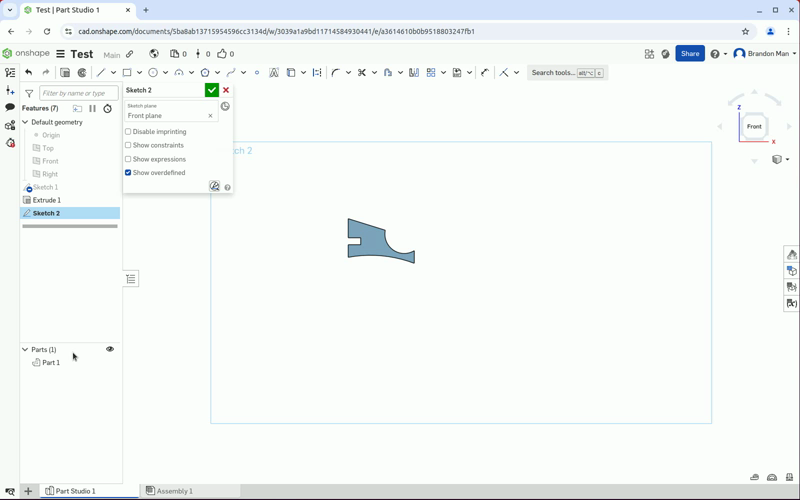
key(y)
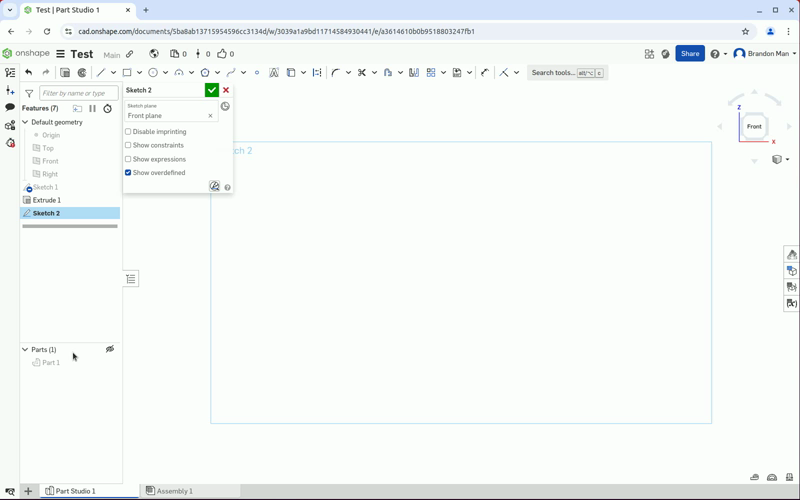
key(a)
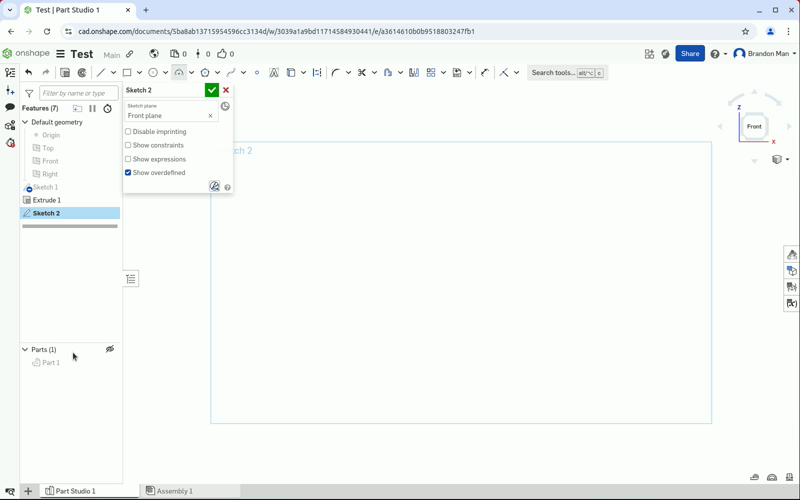
key_down(shift)
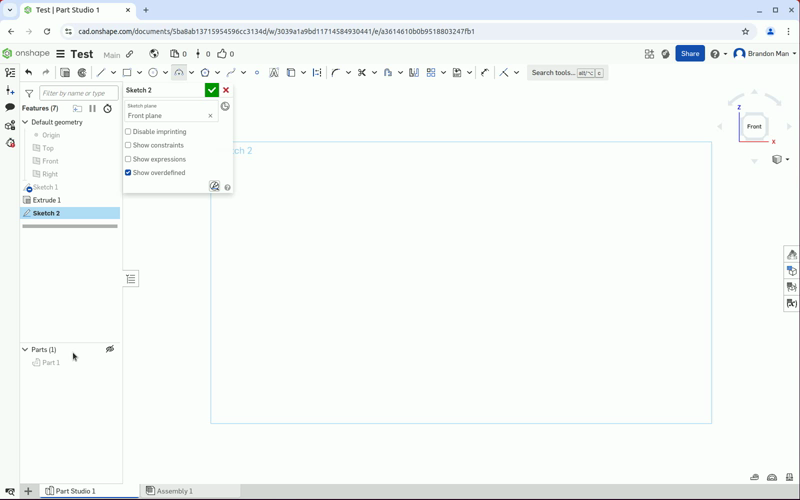
mouse_move(505, 262)
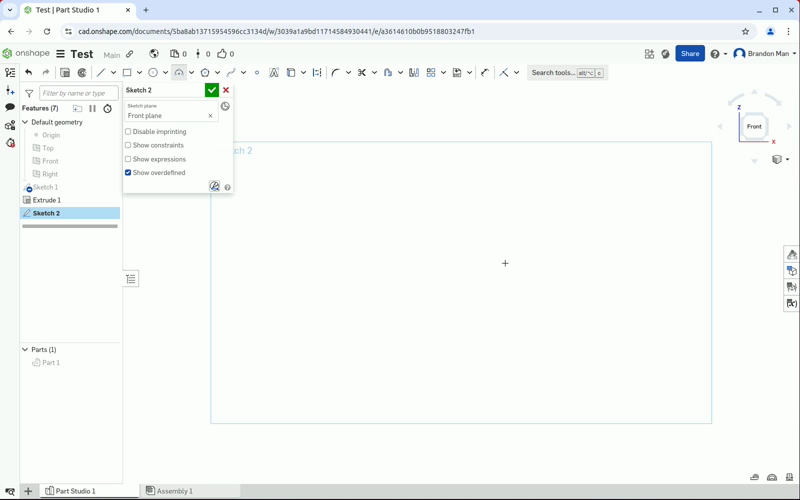
click(505, 262)
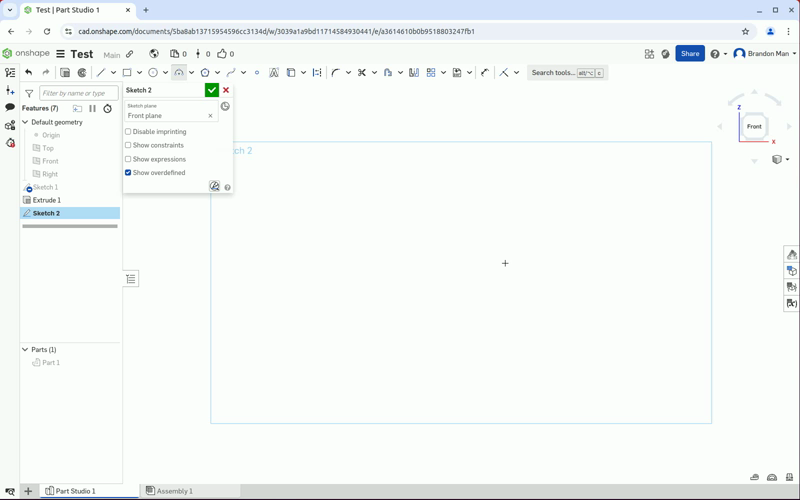
key_up(shift)
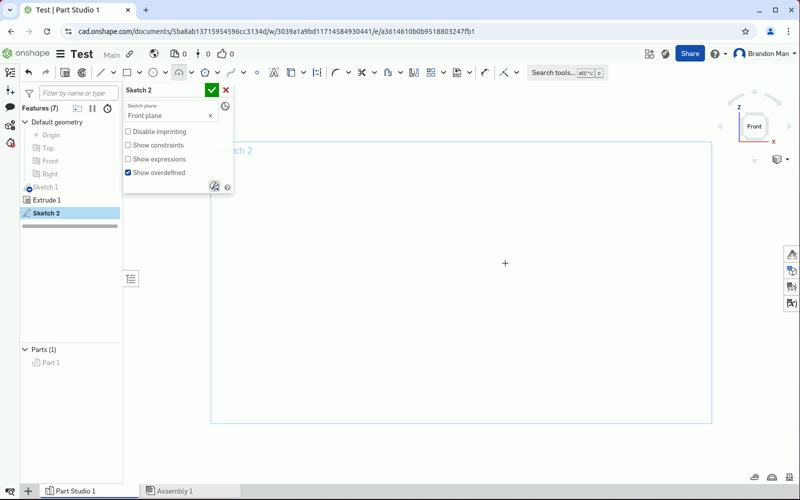
key_down(shift)
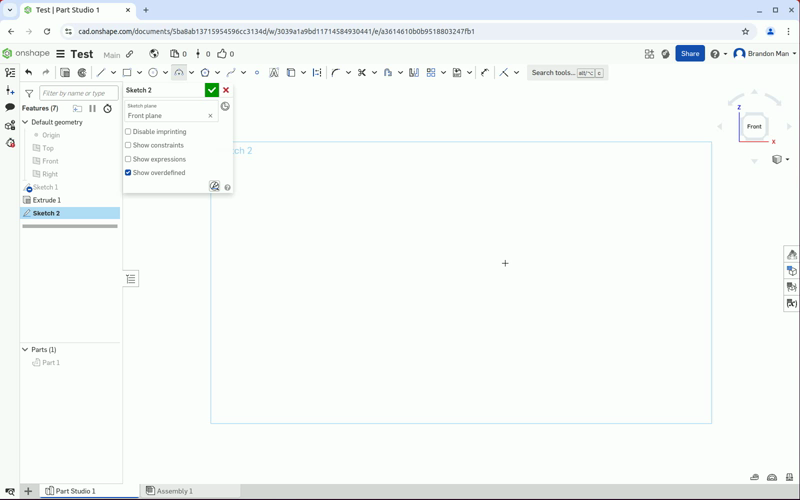
mouse_move(573, 257)
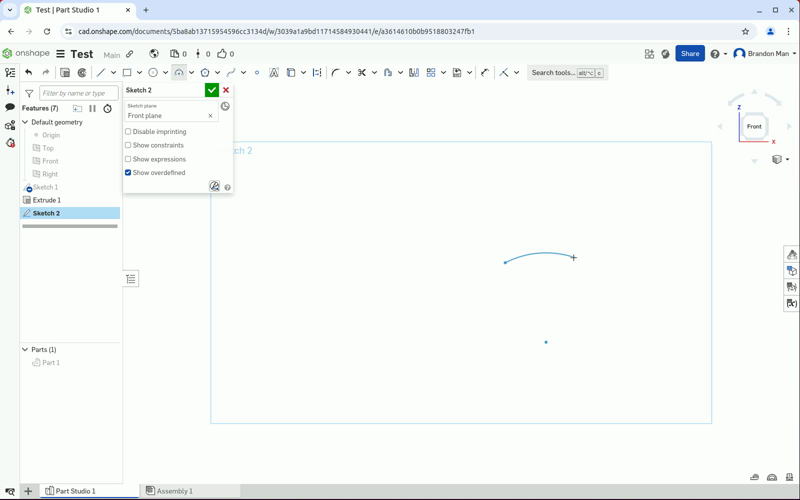
click(573, 257)
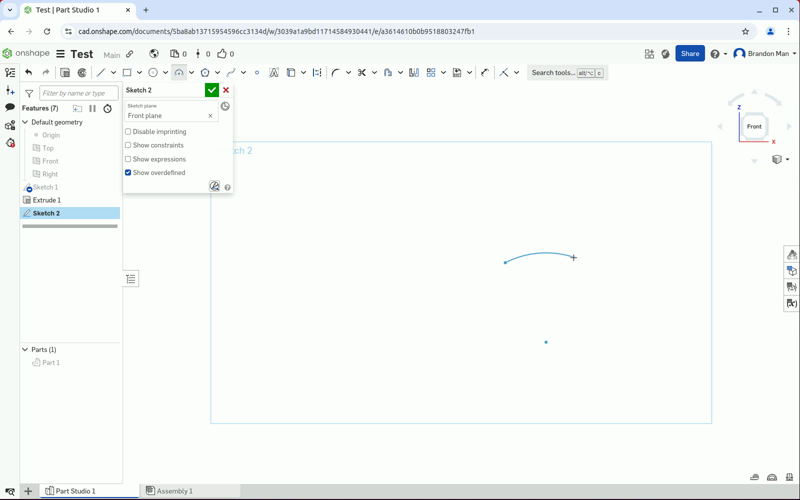
mouse_move(539, 254)
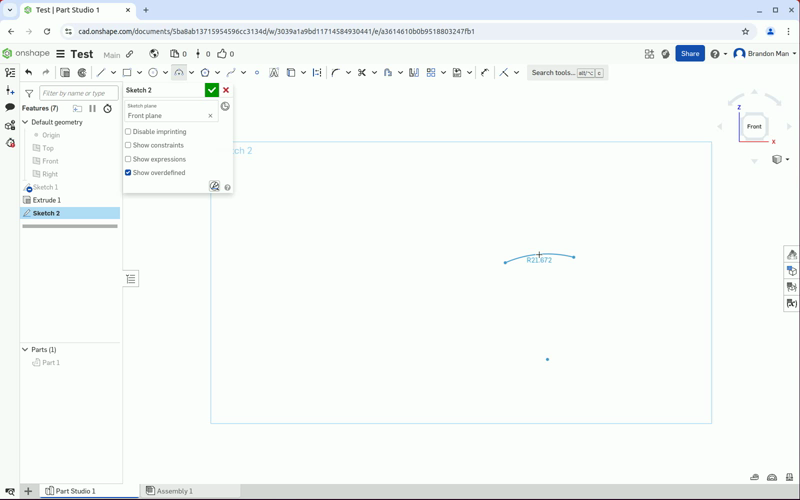
click(539, 254)
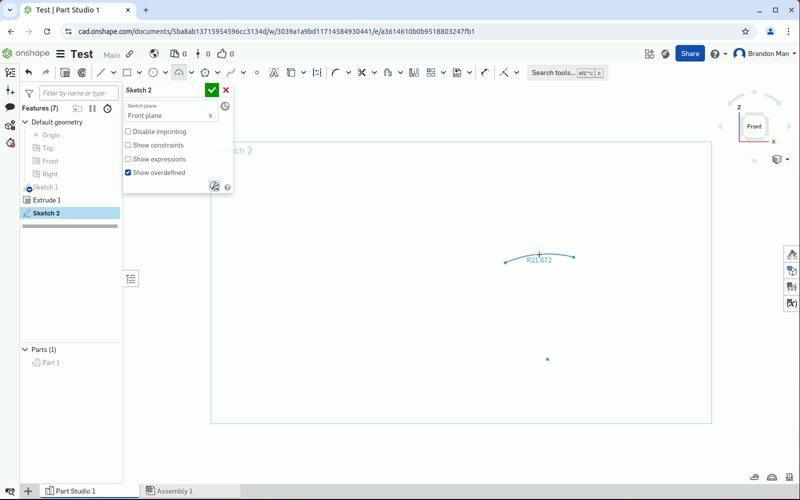
key_up(shift)
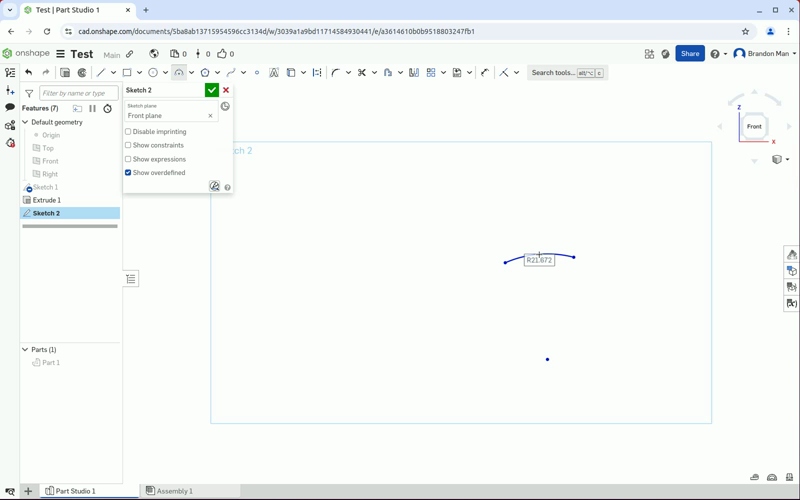
key(esc)
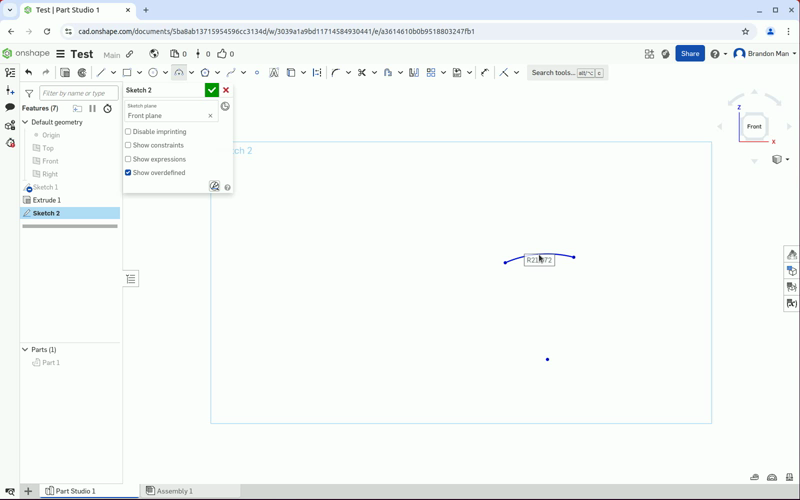
key(l)
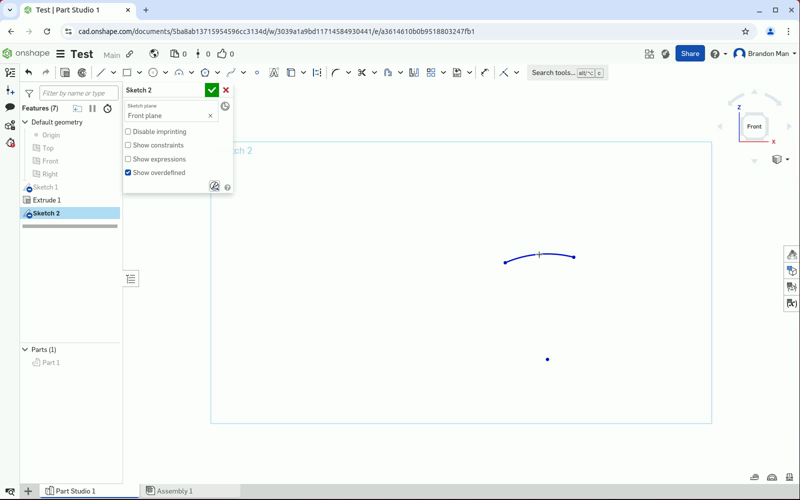
mouse_move(573, 257)
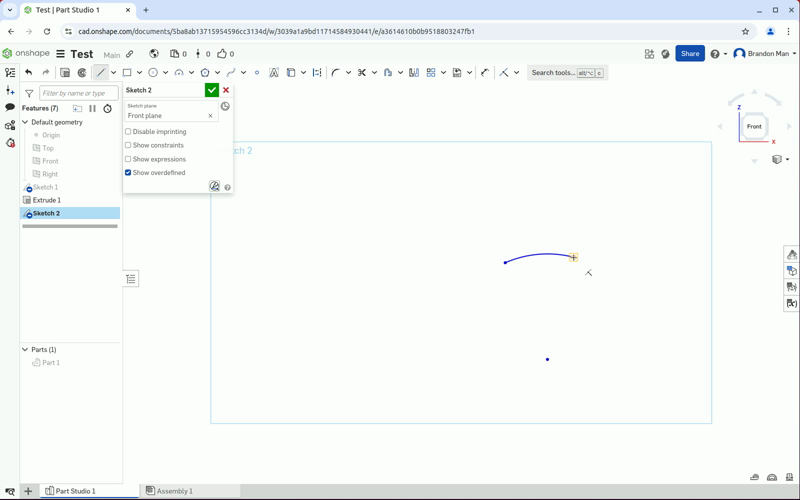
click(573, 257)
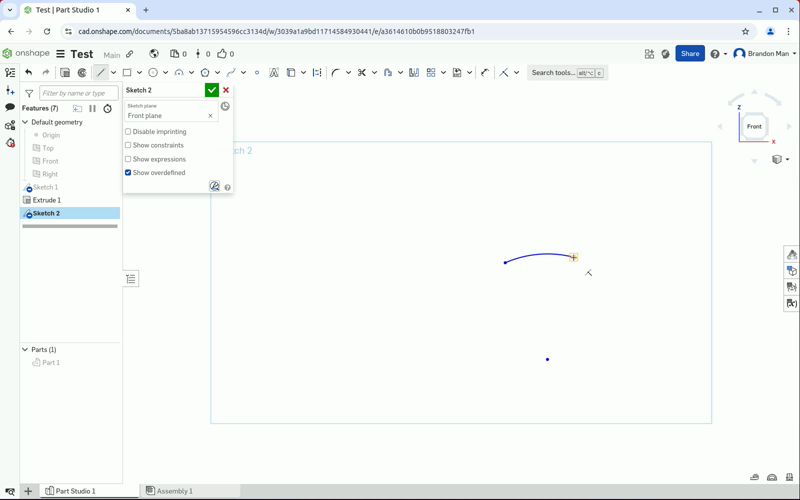
key_down(shift)
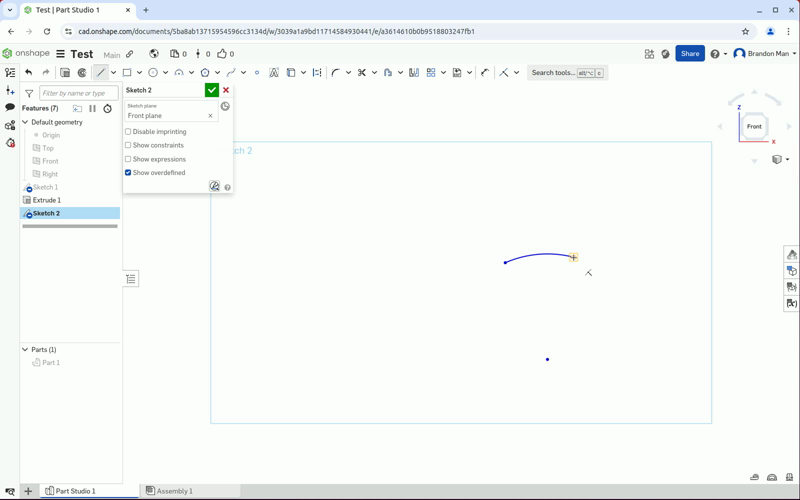
mouse_move(589, 257)
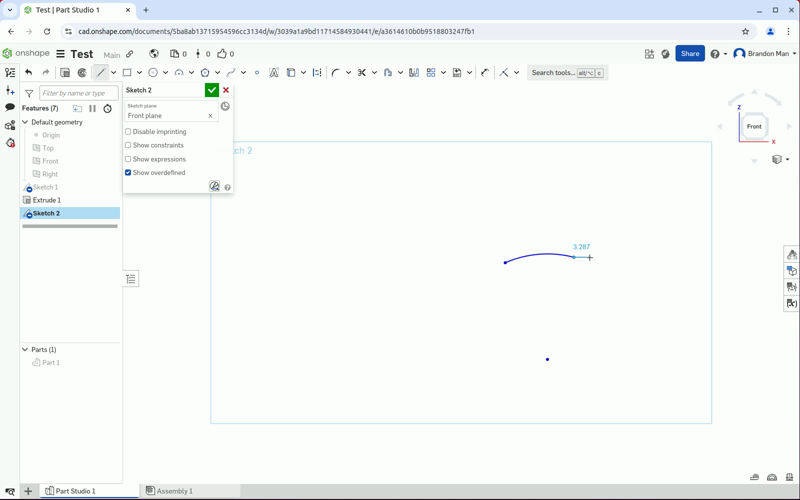
mouse_move(573, 244)
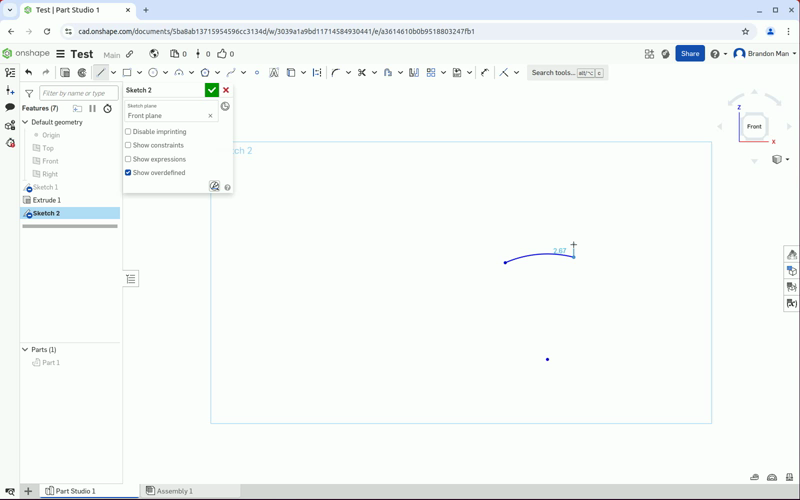
click(573, 244)
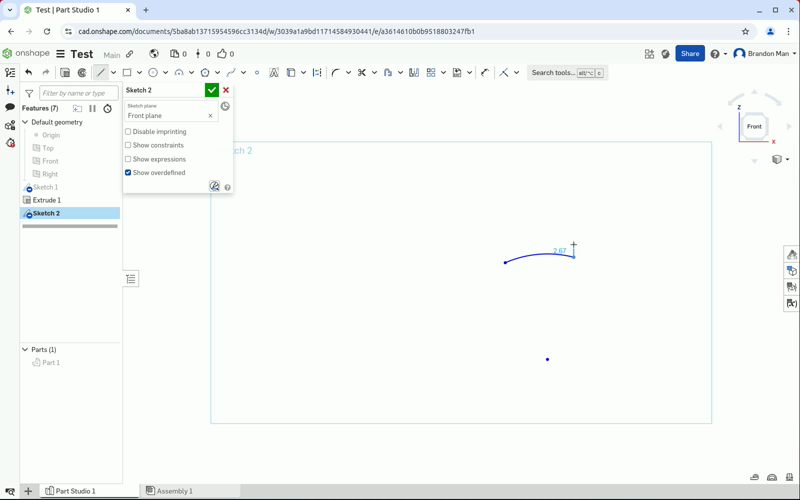
key_up(shift)
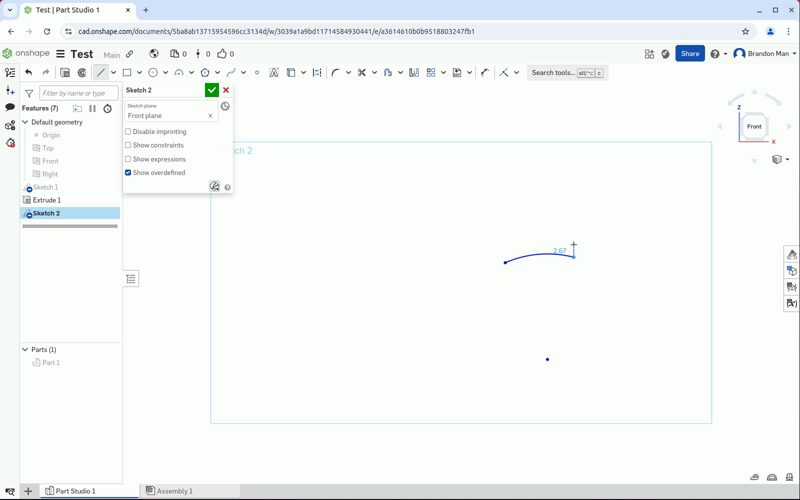
key_down(shift)
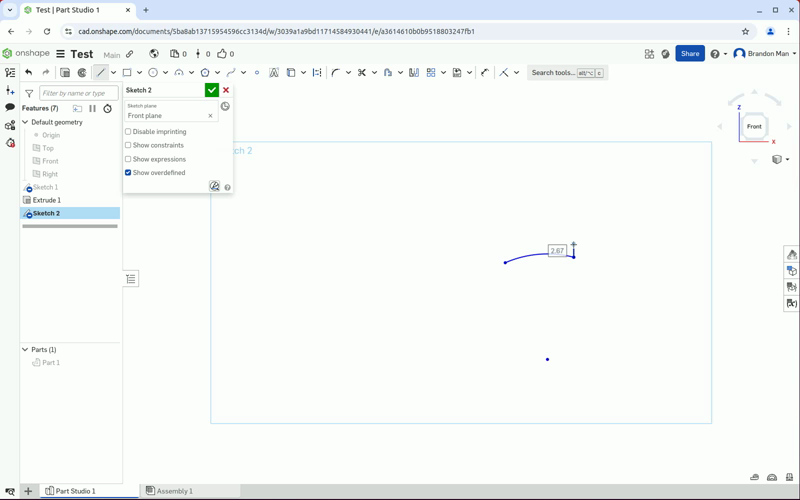
mouse_move(589, 244)
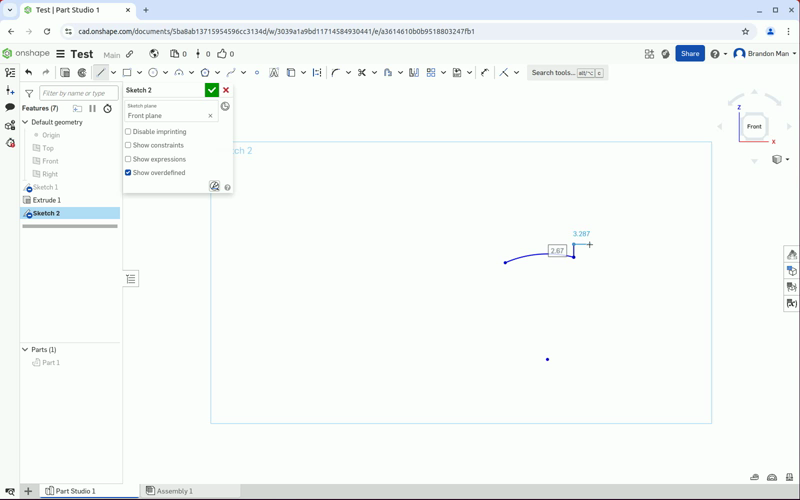
mouse_move(560, 244)
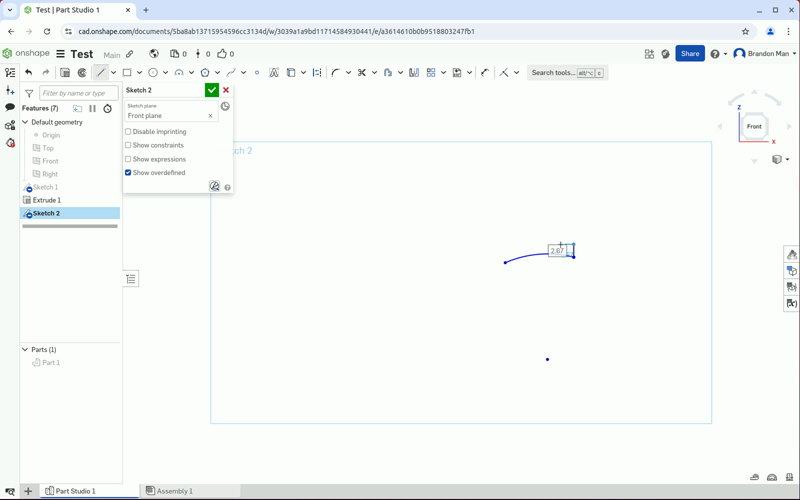
click(560, 244)
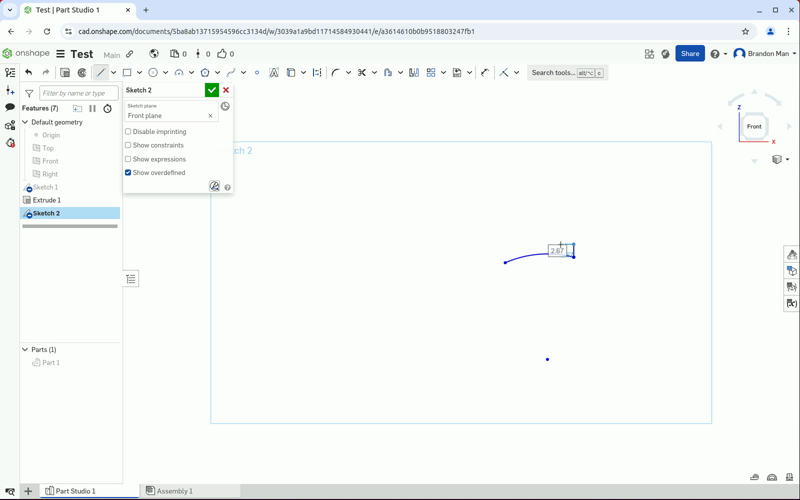
key_up(shift)
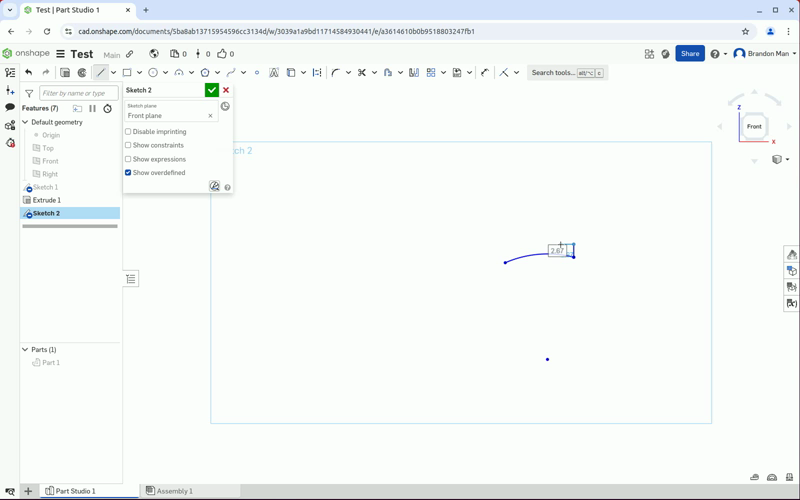
key_down(shift)
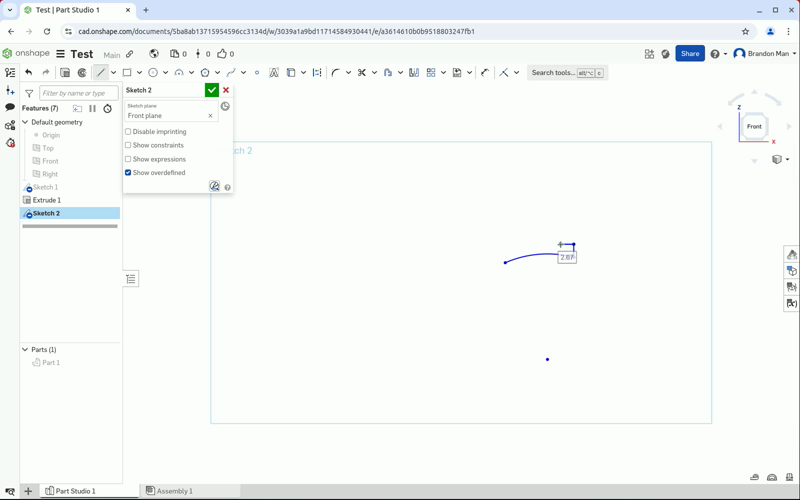
mouse_move(589, 244)
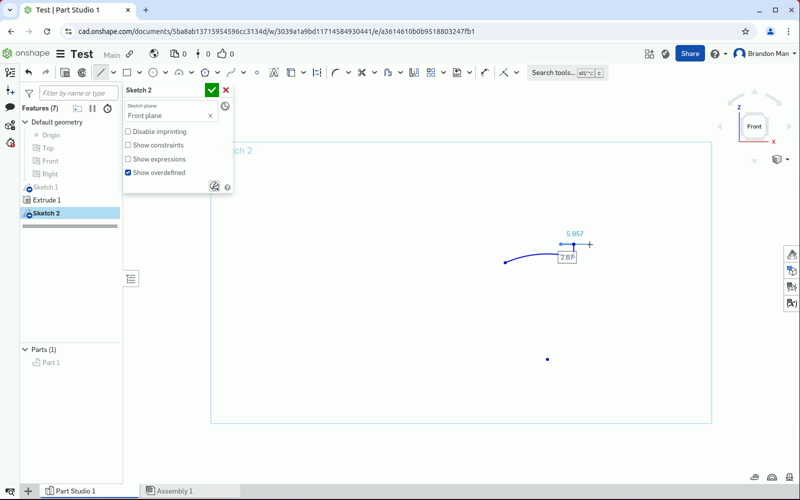
mouse_move(560, 237)
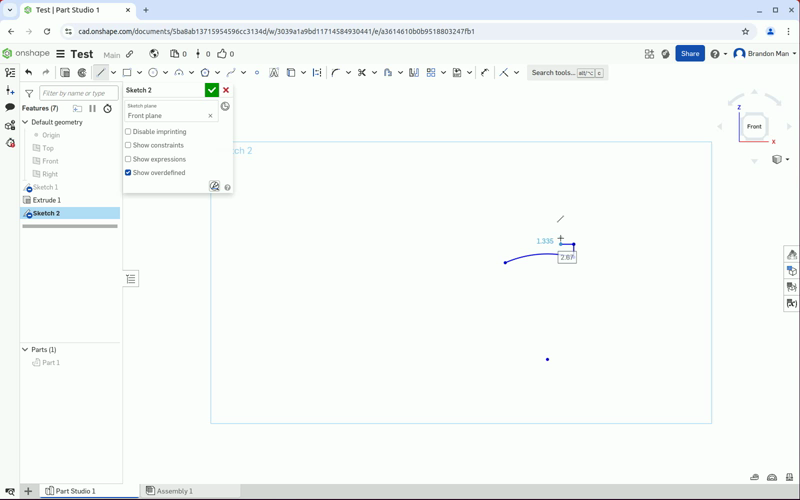
scroll(6)
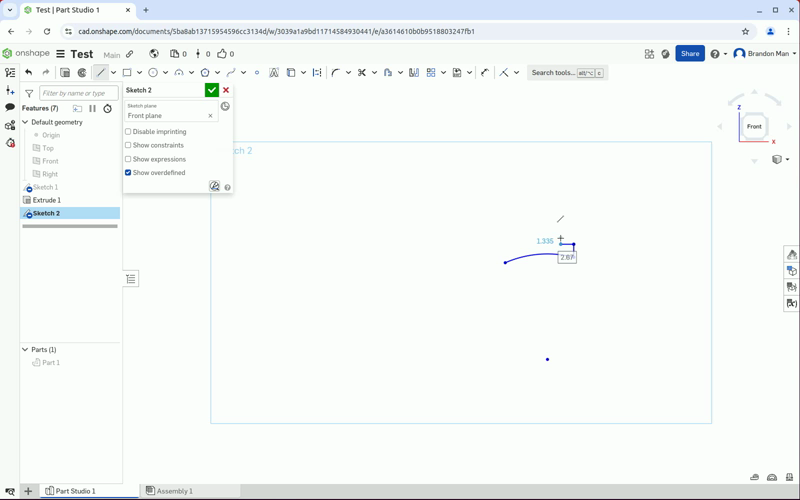
scroll(6)
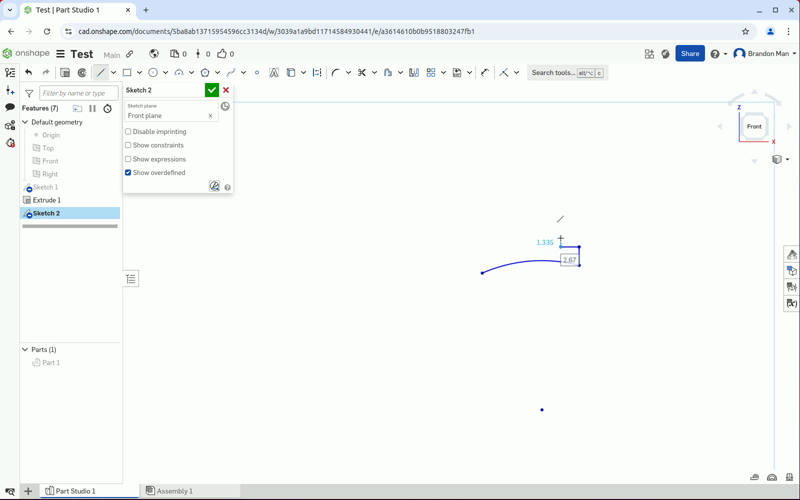
scroll(6)
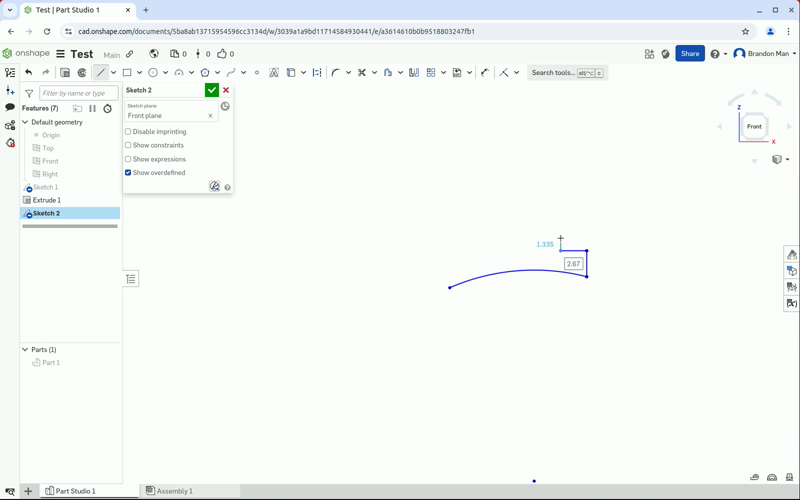
scroll(6)
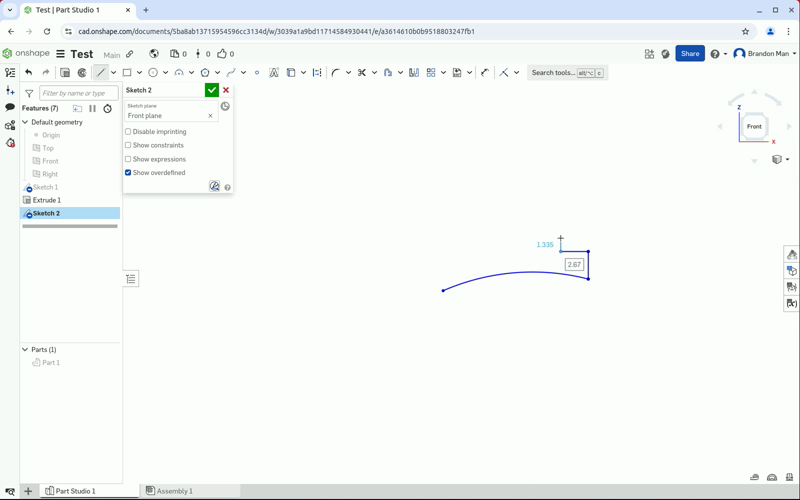
scroll(6)
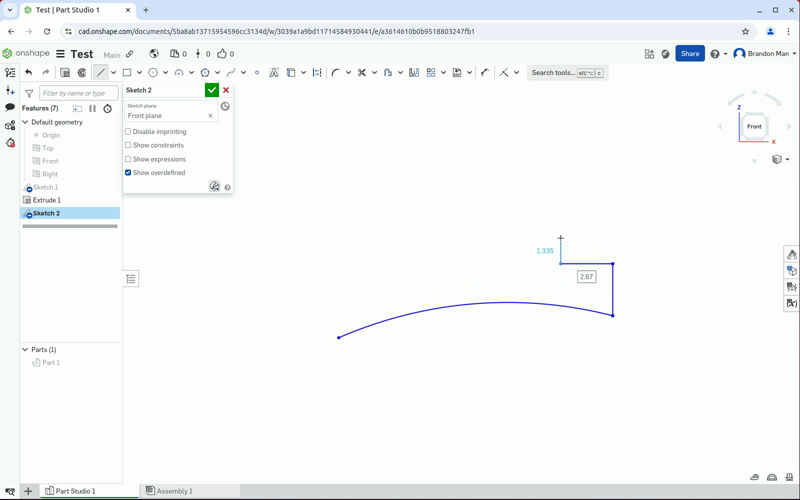
scroll(6)
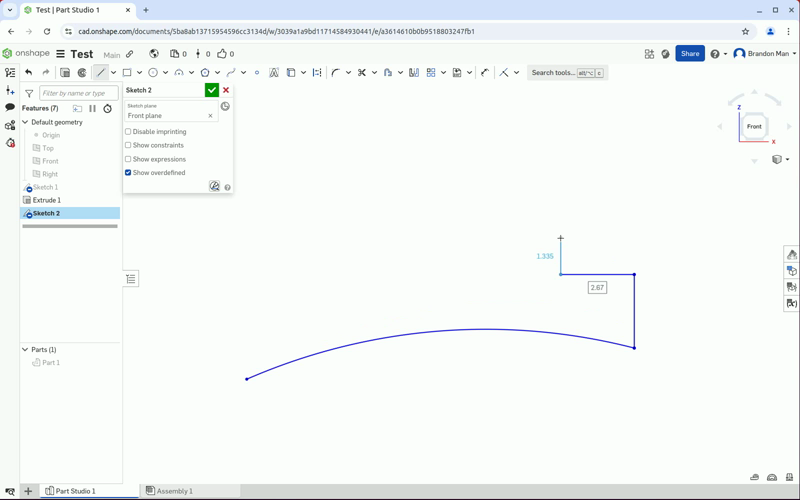
scroll(6)
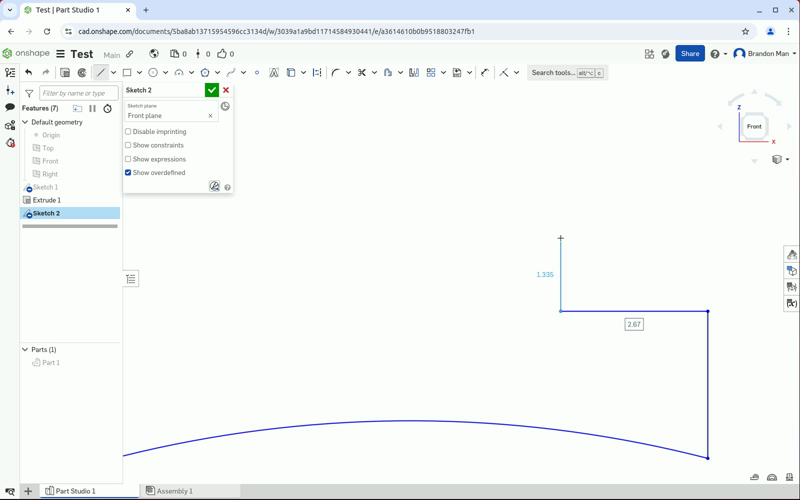
click(560, 237)
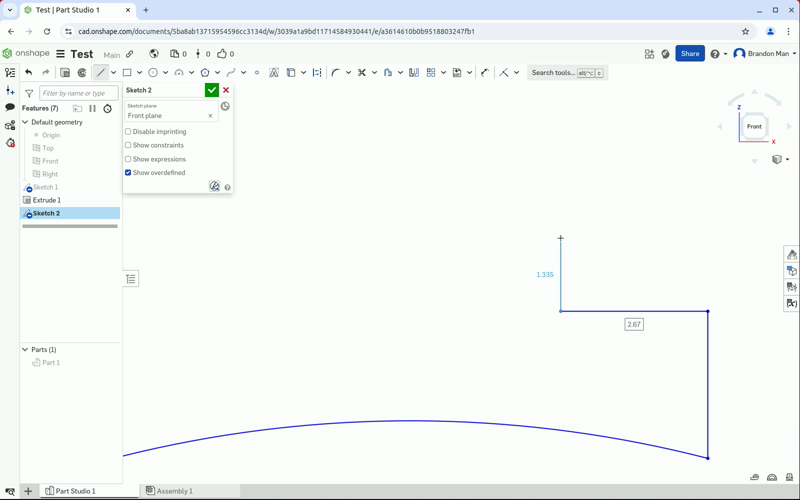
scroll(-6)
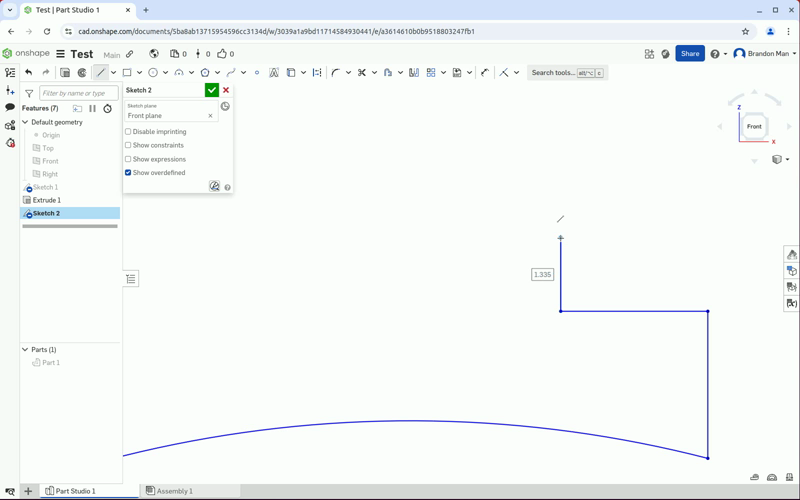
scroll(-6)
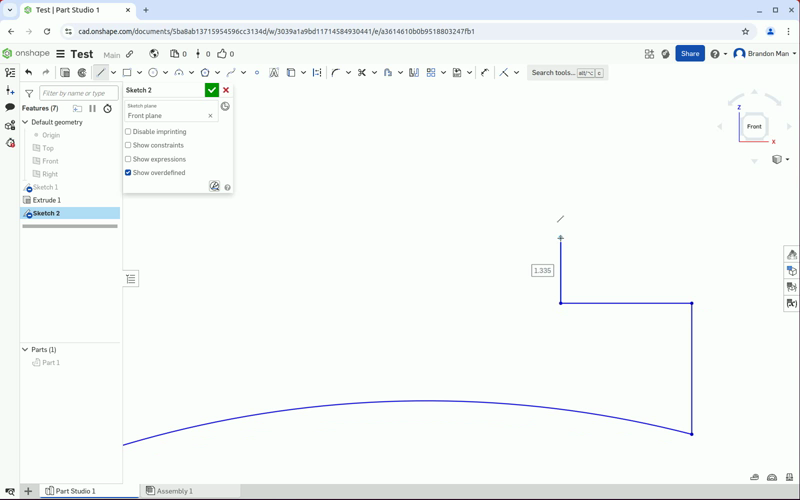
scroll(-6)
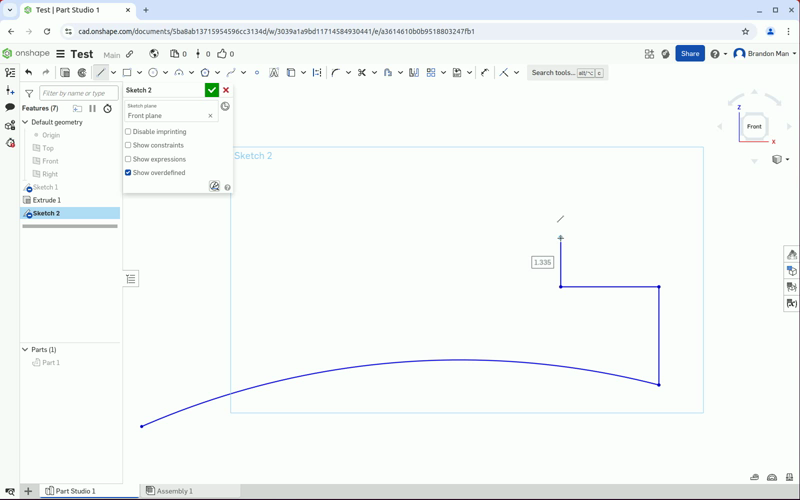
scroll(-6)
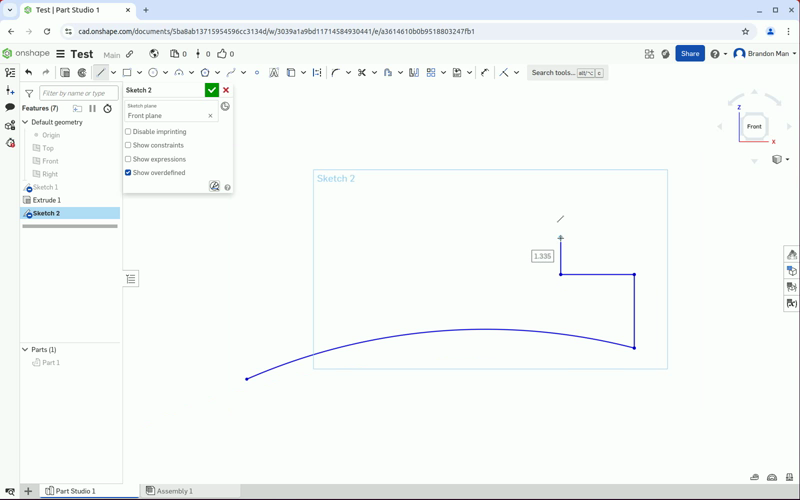
scroll(-6)
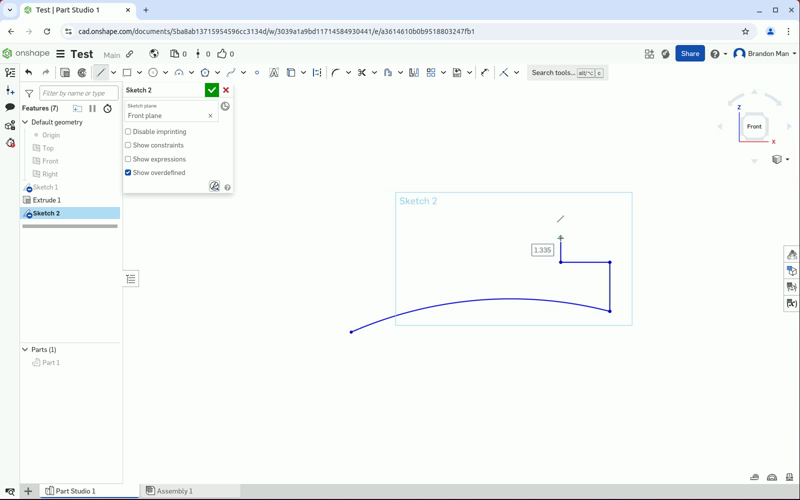
scroll(-6)
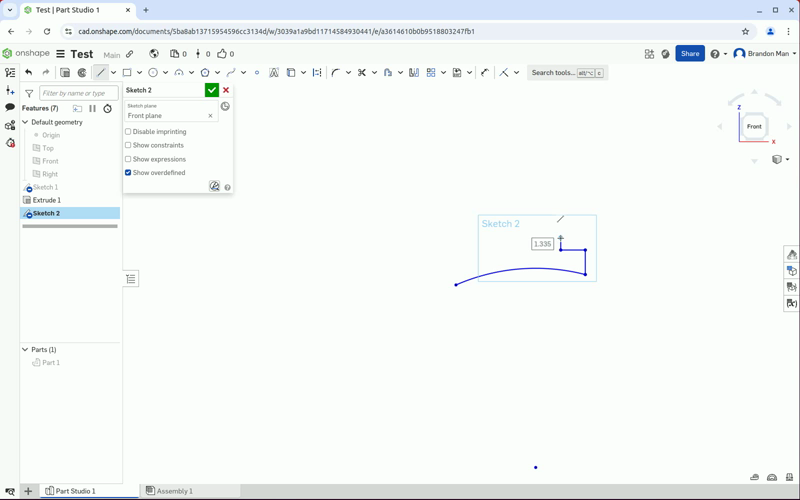
scroll(-6)
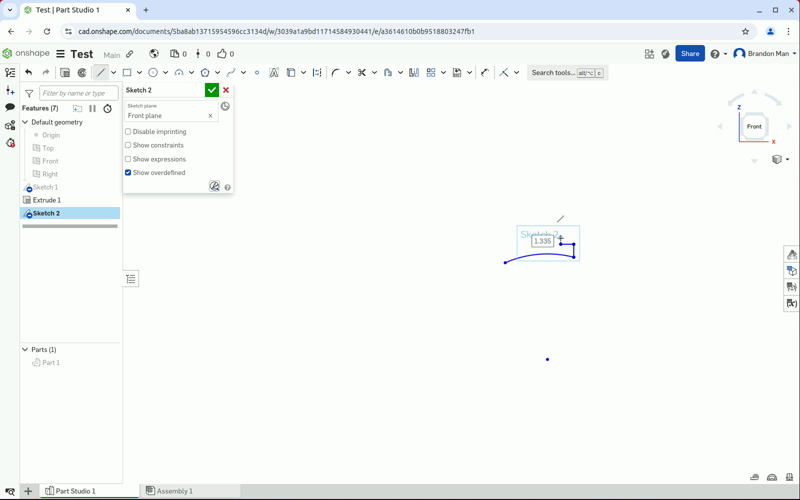
key_up(shift)
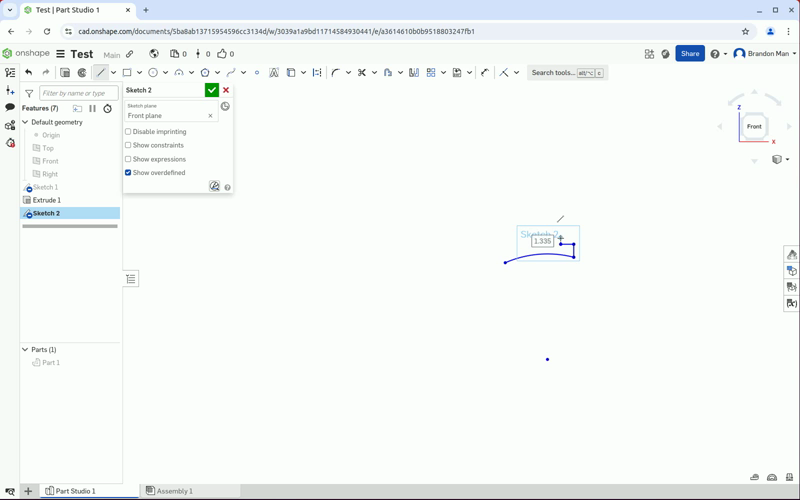
key_down(shift)
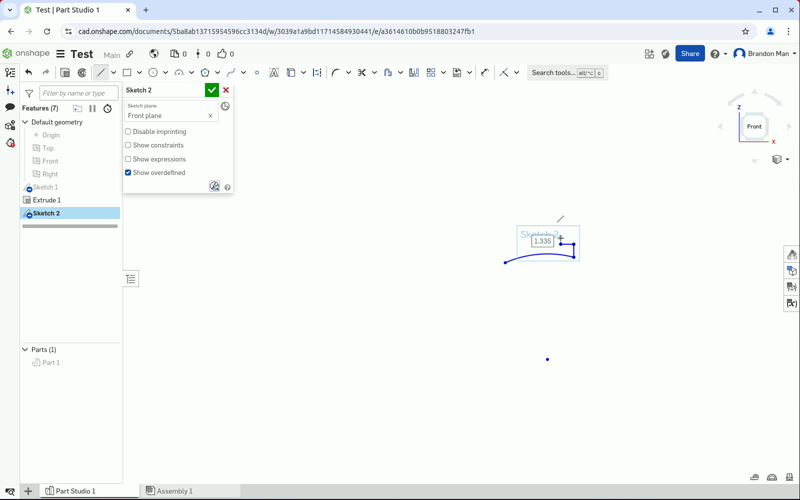
mouse_move(589, 237)
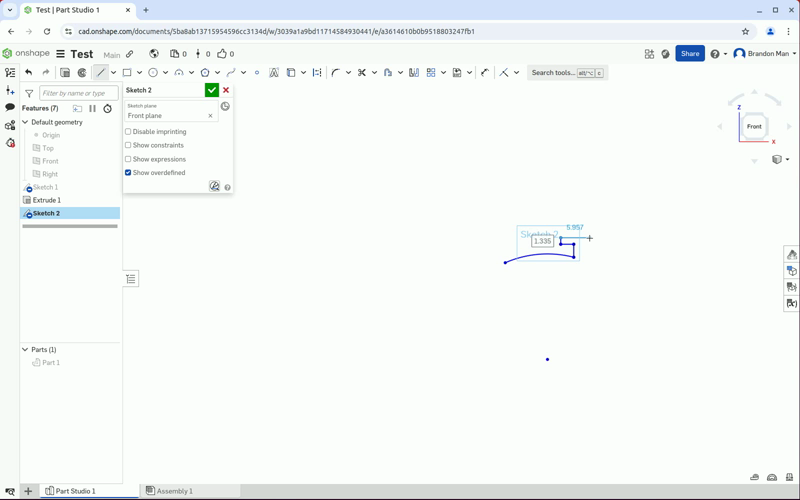
mouse_move(573, 237)
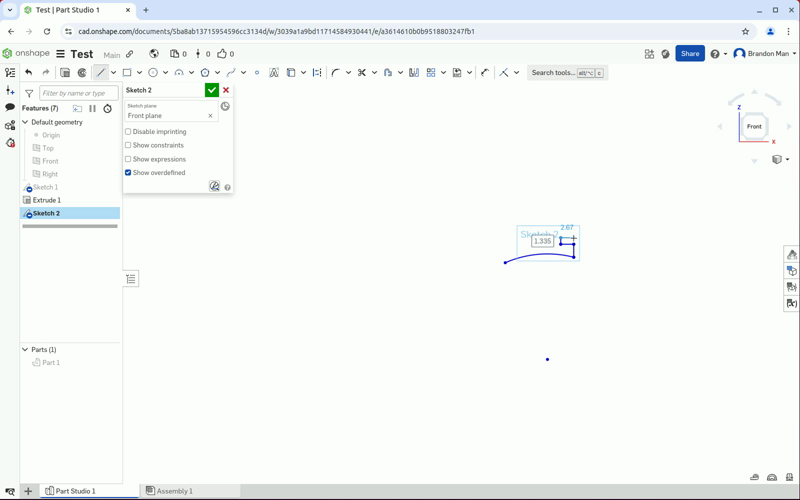
click(573, 237)
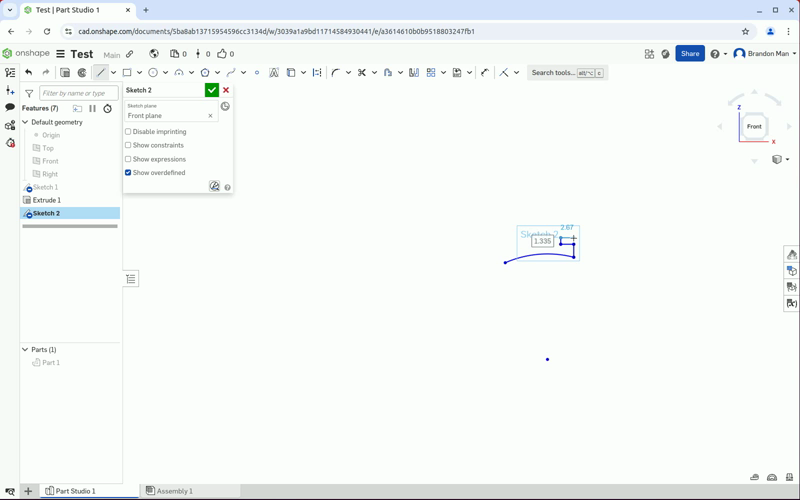
key_up(shift)
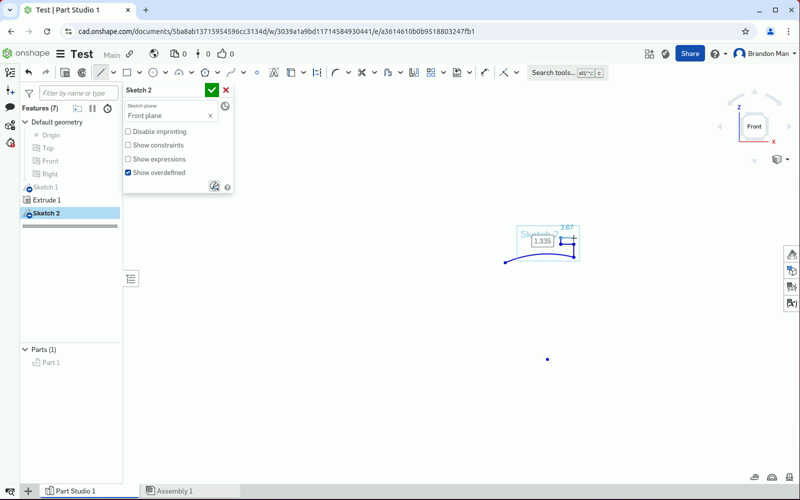
key_down(shift)
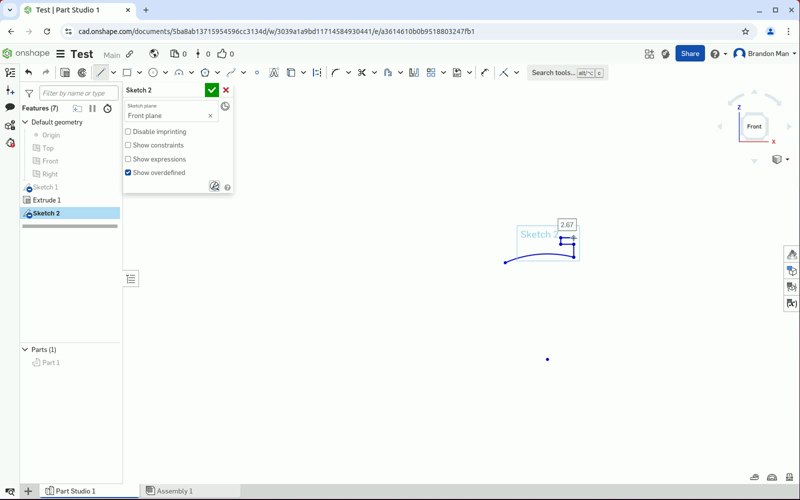
mouse_move(589, 237)
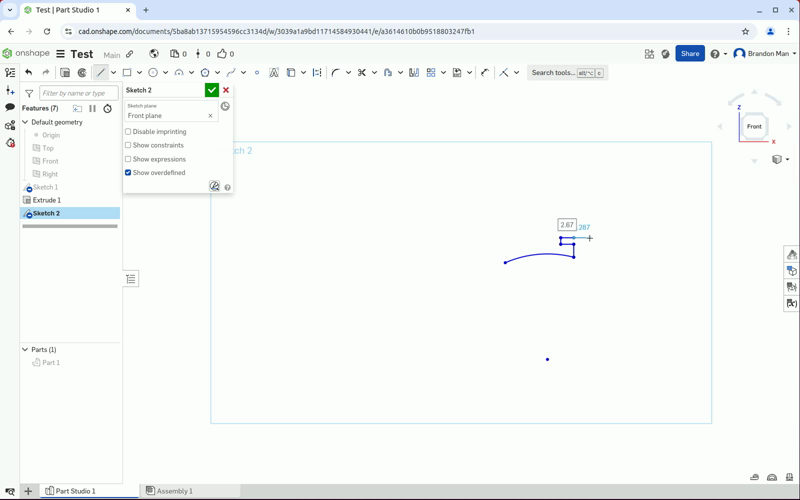
mouse_move(573, 219)
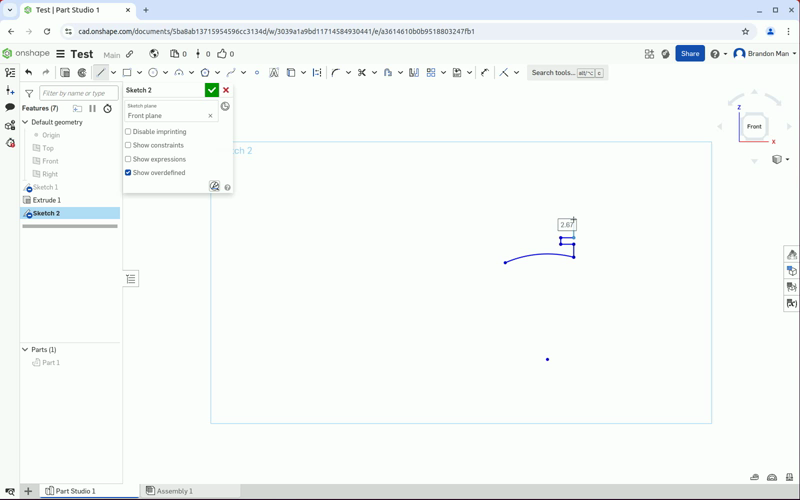
click(573, 219)
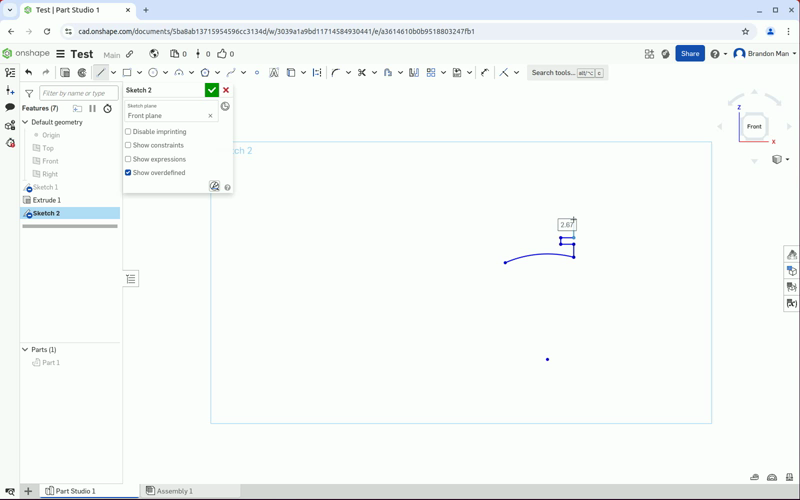
key_up(shift)
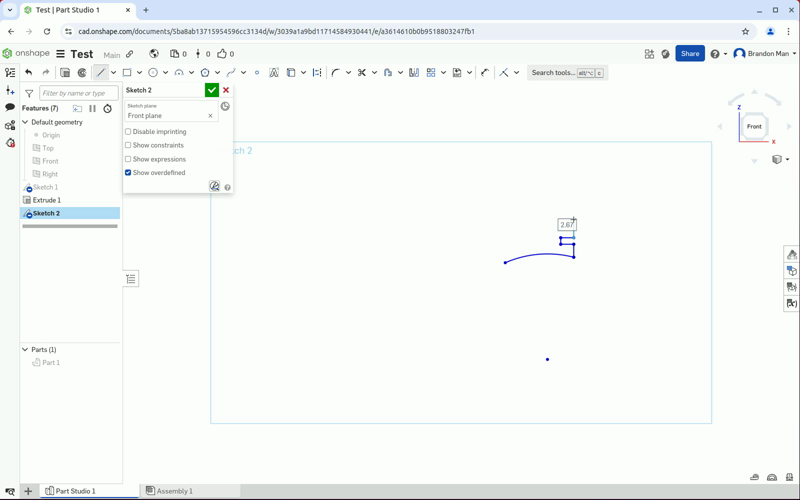
key_down(shift)
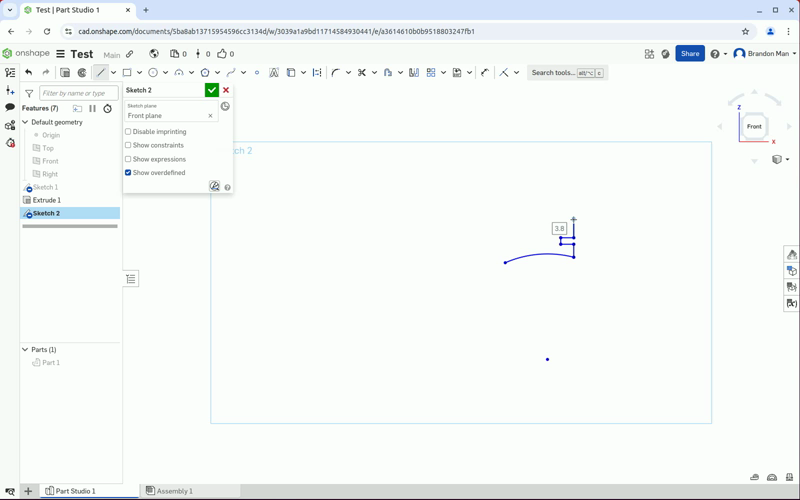
mouse_move(589, 219)
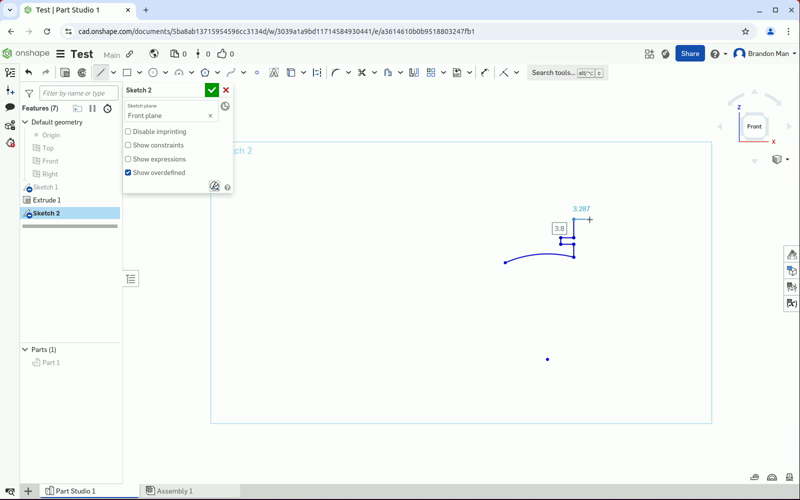
mouse_move(537, 231)
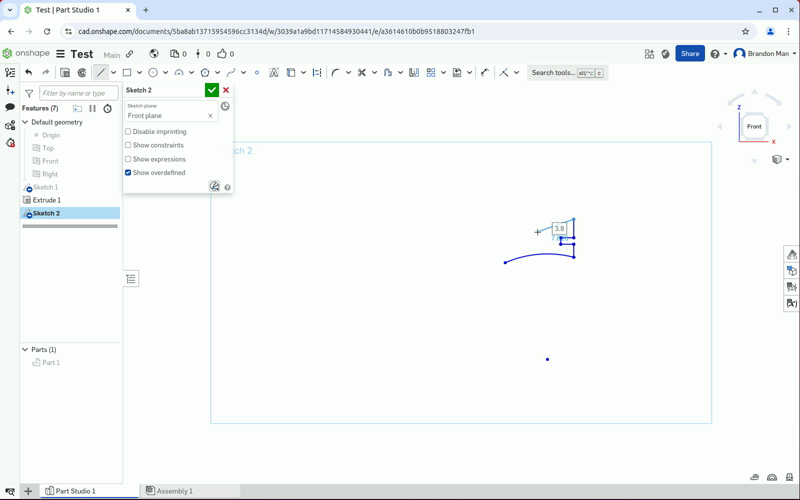
click(537, 231)
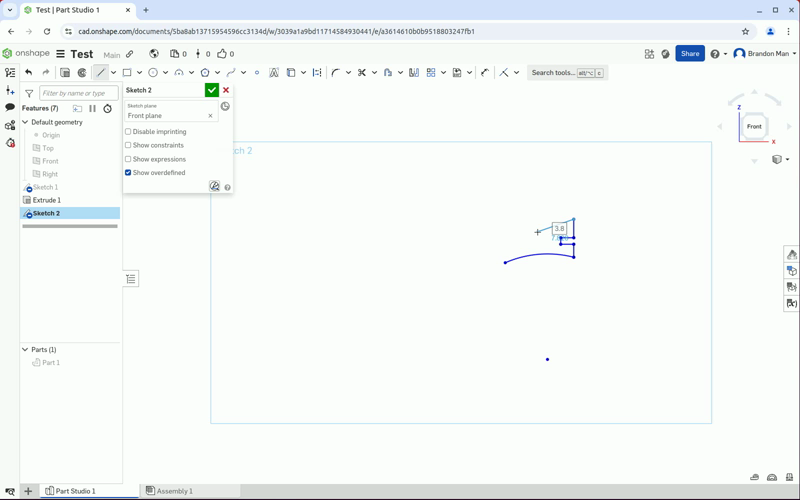
key_up(shift)
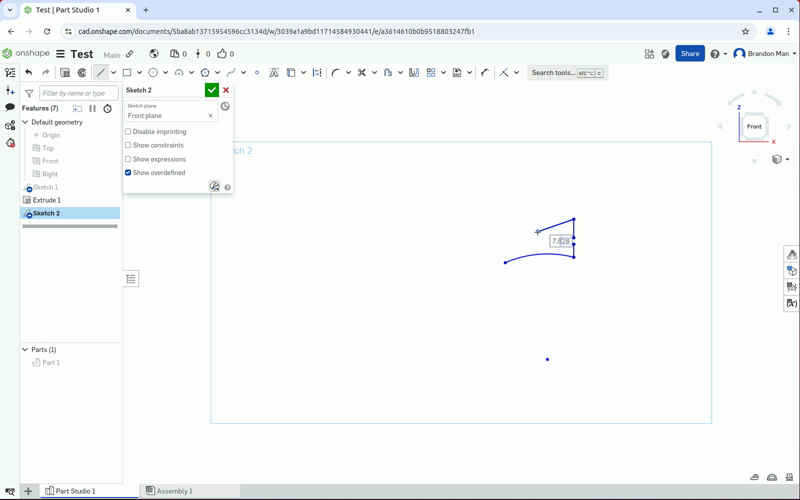
key(esc)
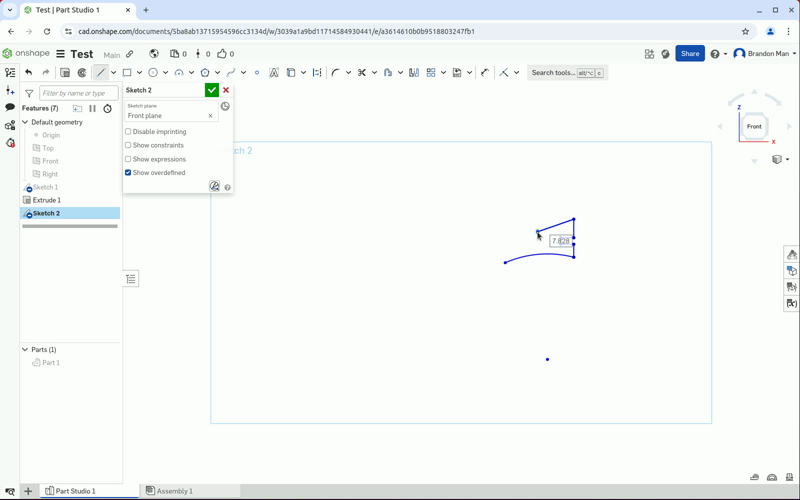
key(a)
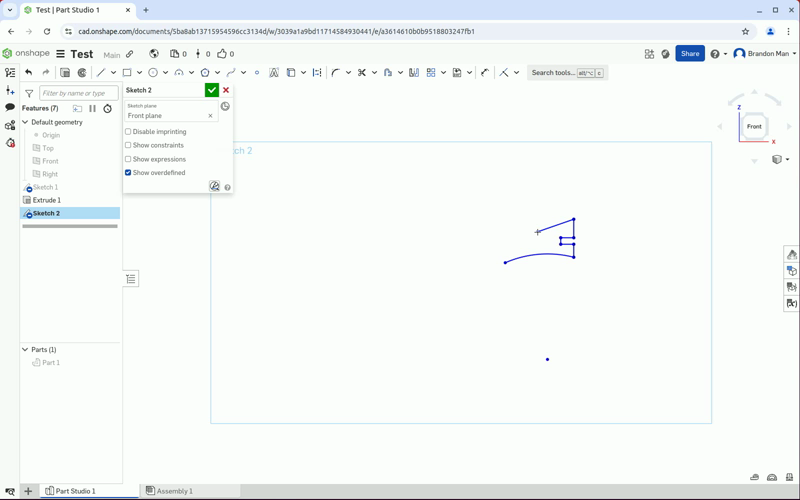
mouse_move(537, 231)
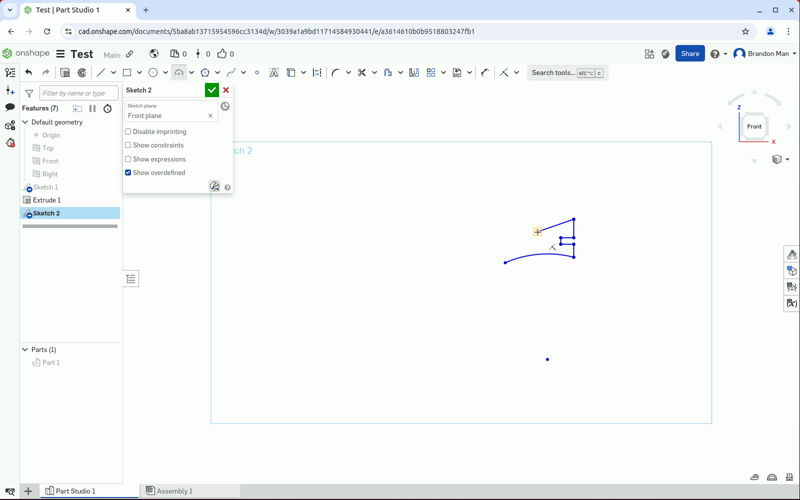
click(537, 231)
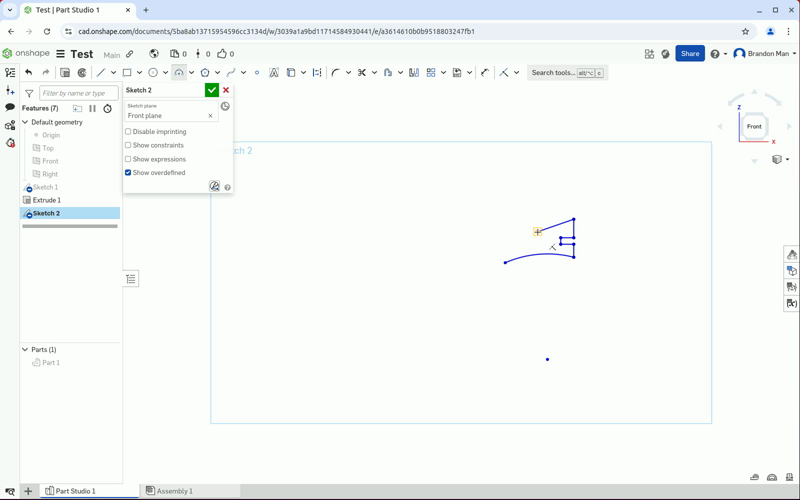
key_down(shift)
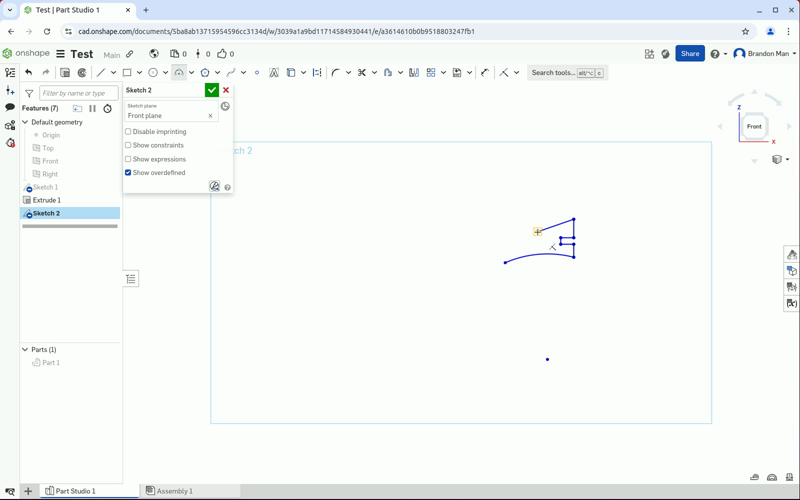
mouse_move(505, 249)
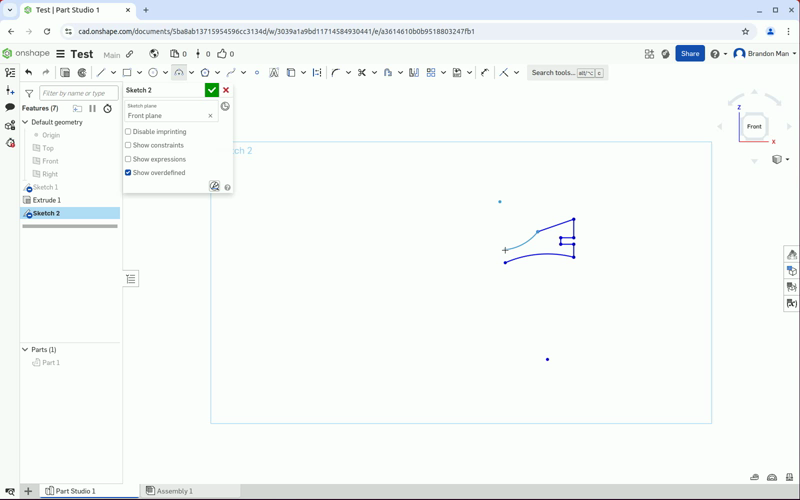
click(505, 249)
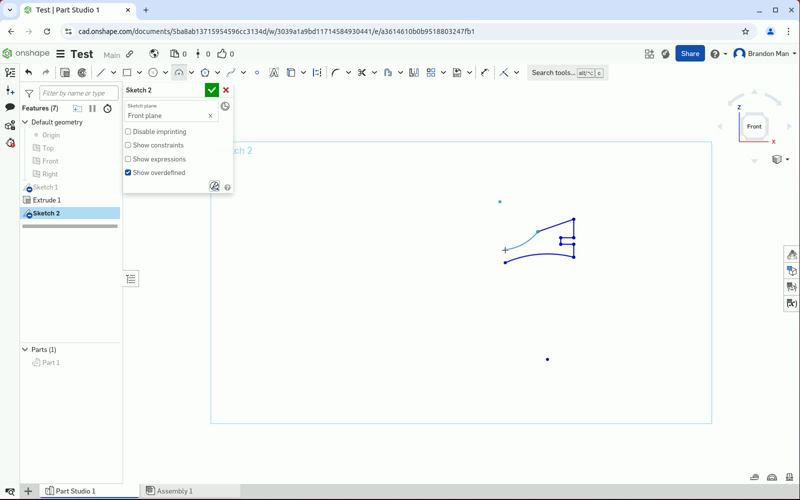
mouse_move(525, 247)
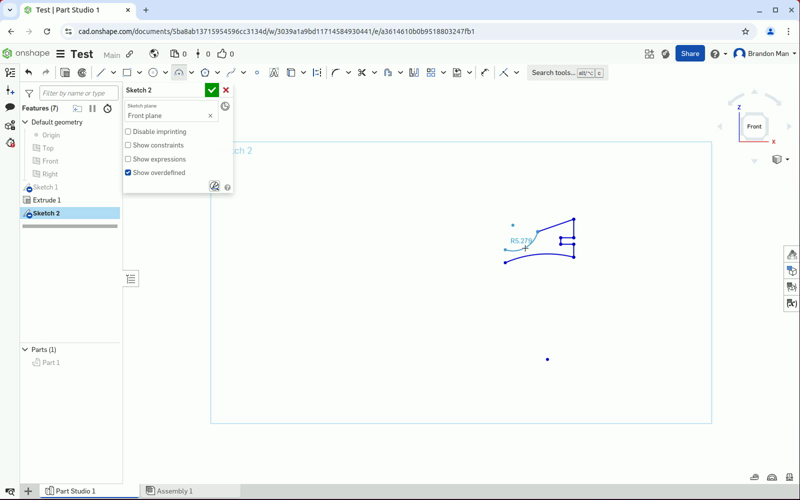
click(525, 247)
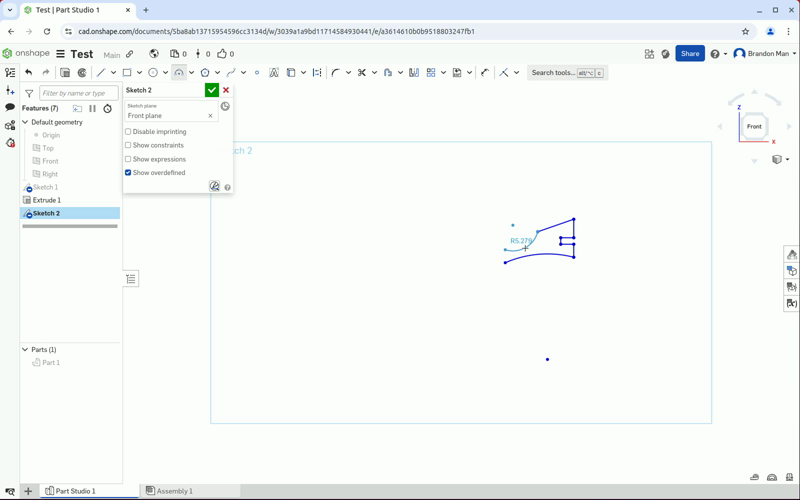
key_up(shift)
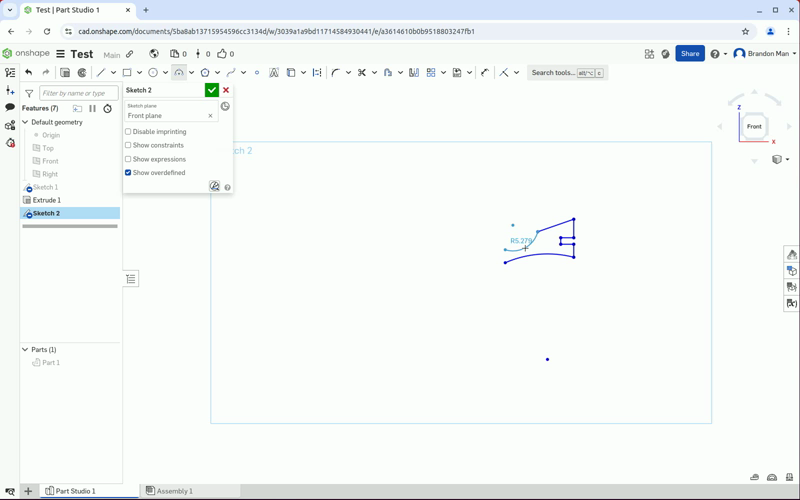
key(esc)
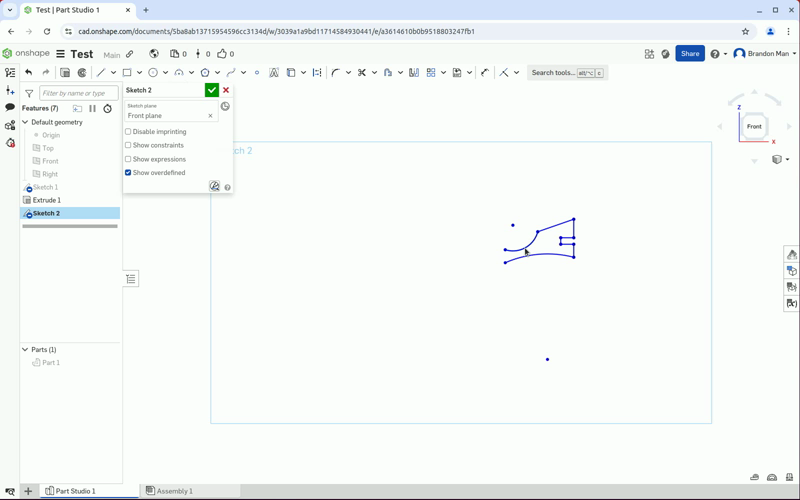
key(l)
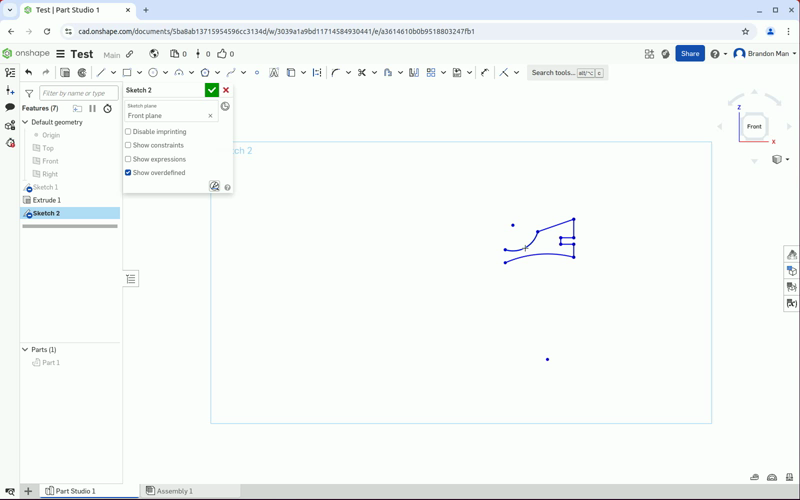
mouse_move(505, 249)
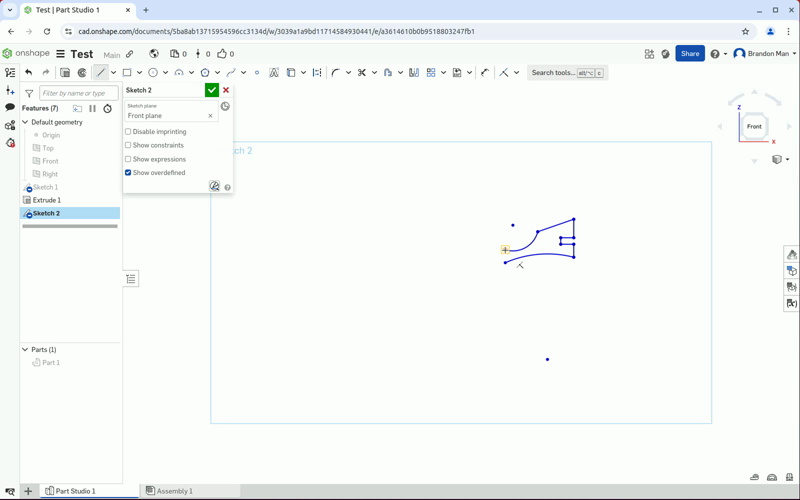
click(505, 249)
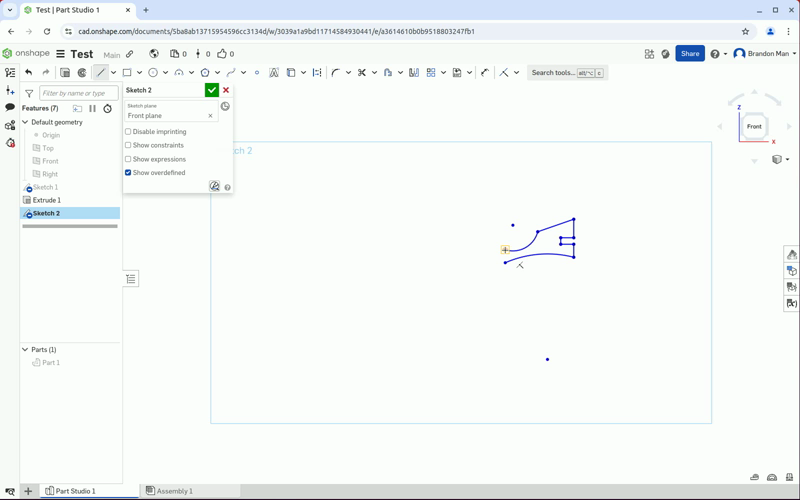
mouse_move(535, 249)
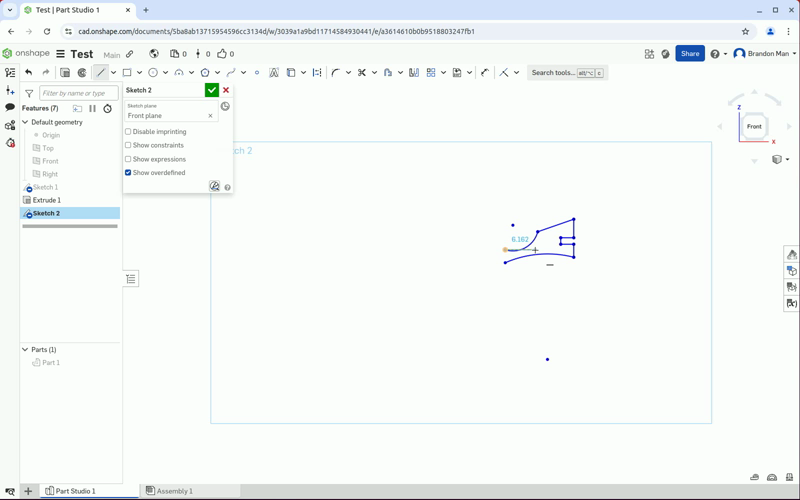
key_down(shift)
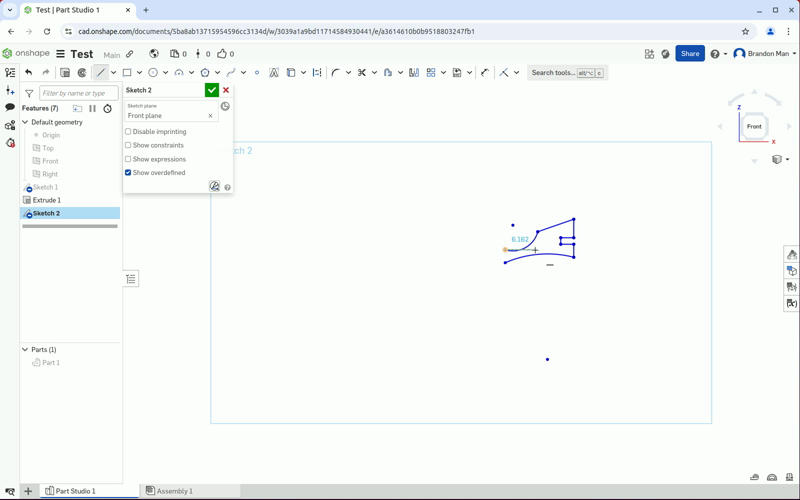
mouse_move(505, 262)
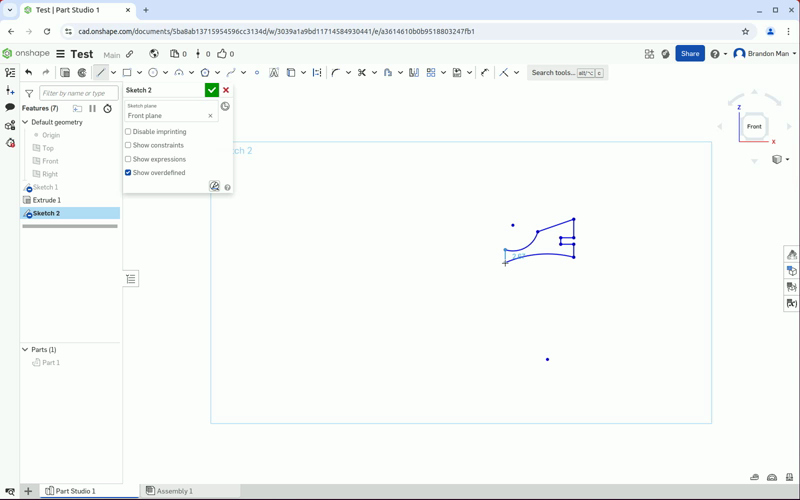
key_up(shift)
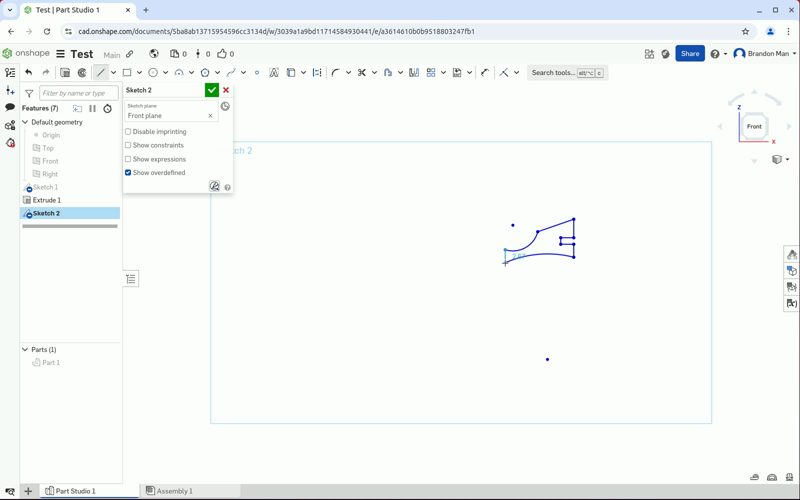
click(505, 262)
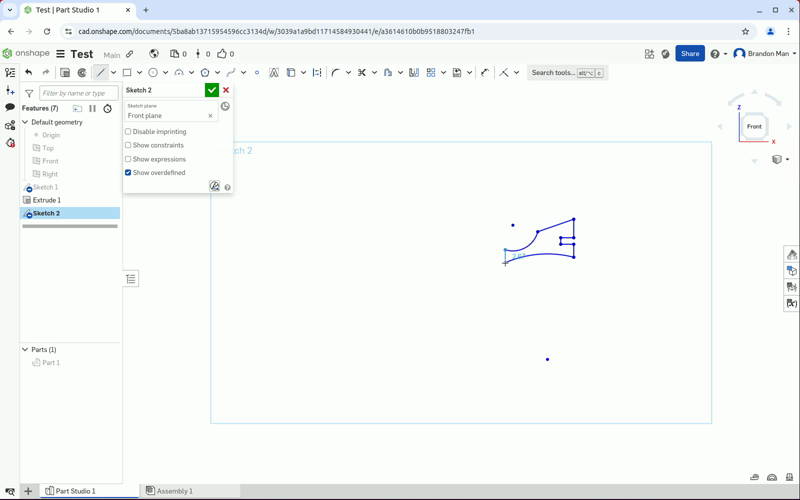
key(esc)
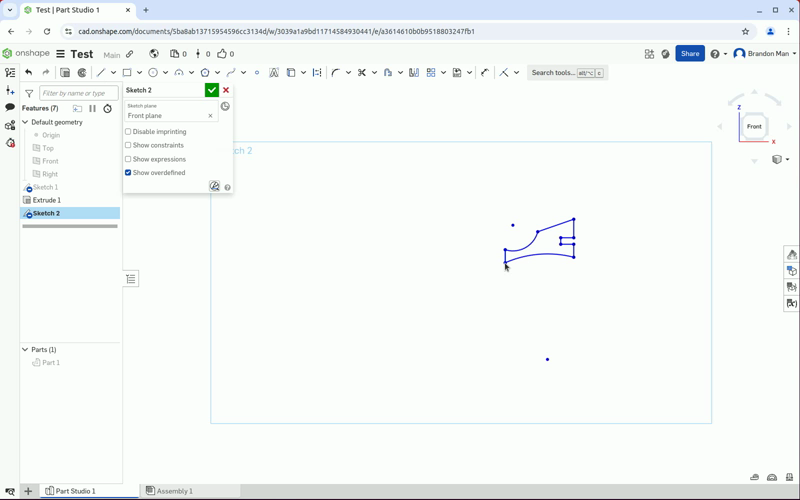
mouse_move(558, 229)
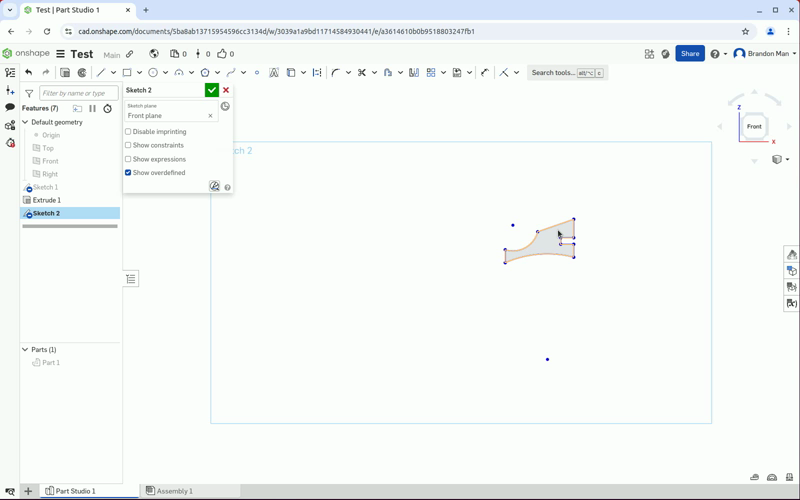
scroll(6)
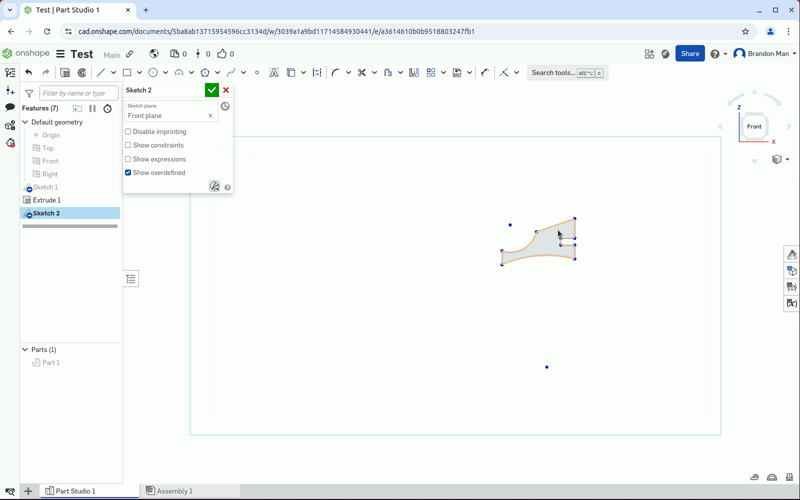
scroll(6)
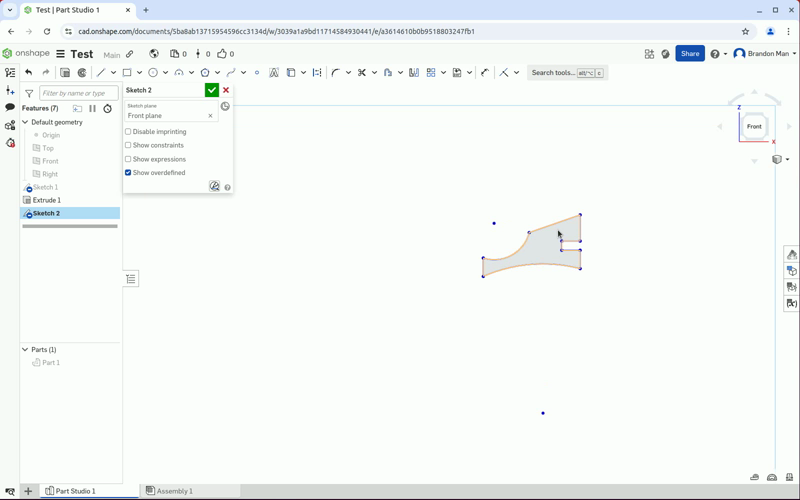
scroll(6)
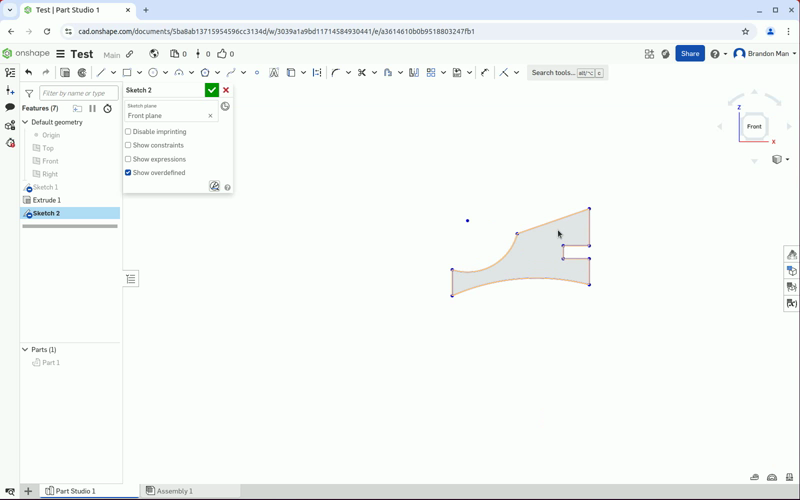
scroll(6)
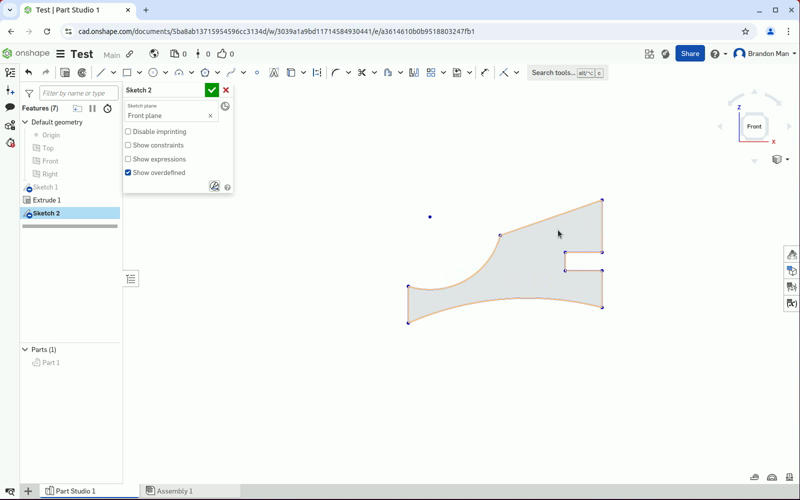
scroll(6)
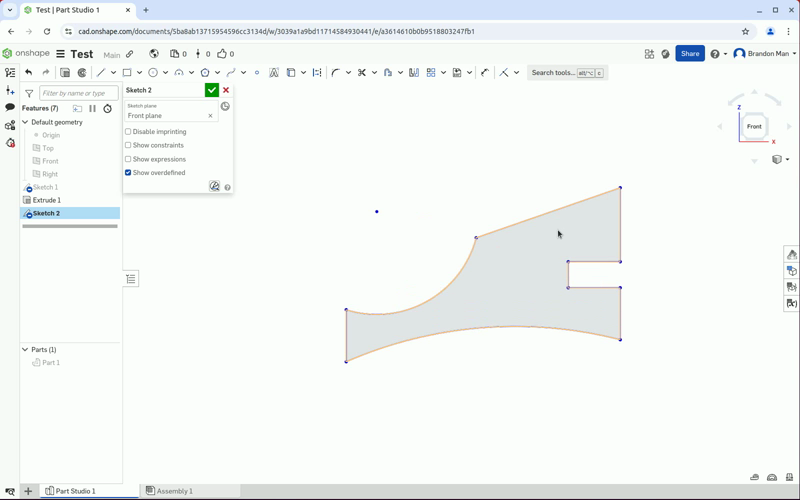
scroll(6)
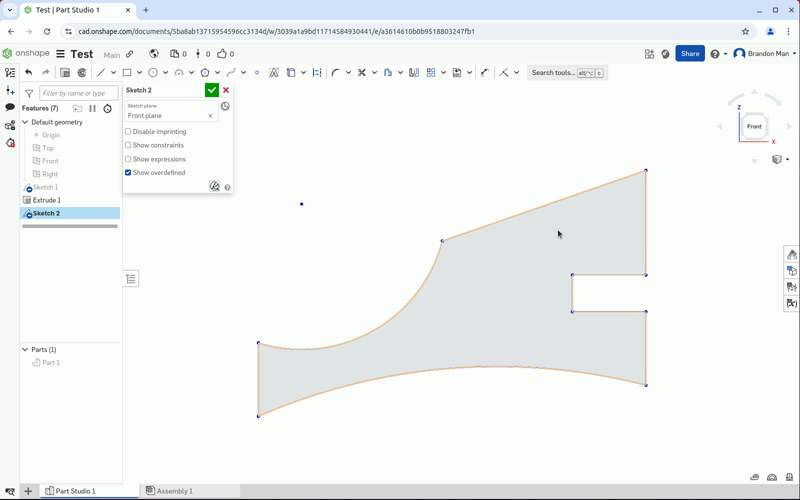
scroll(6)
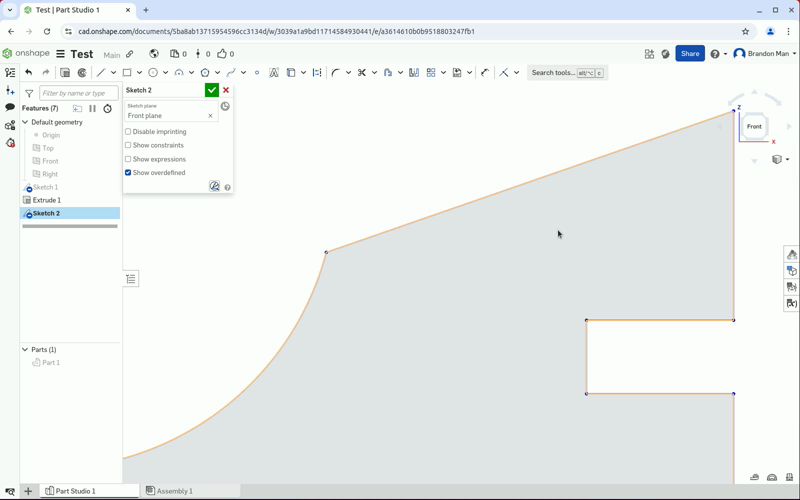
click(558, 229)
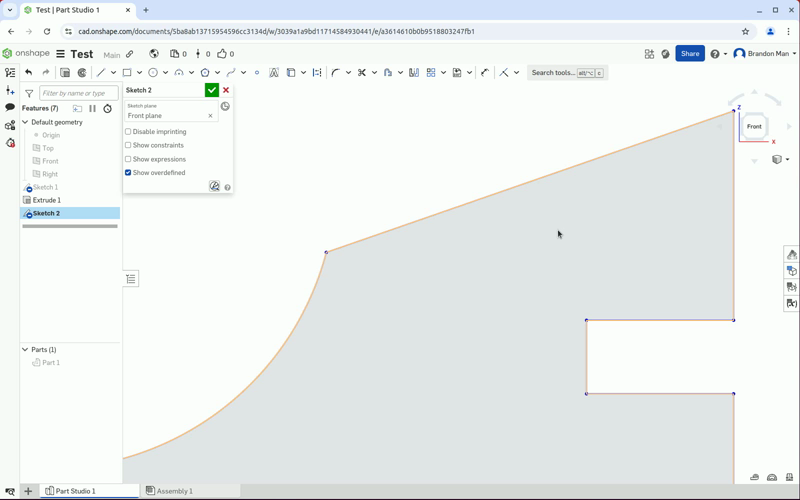
scroll(-6)
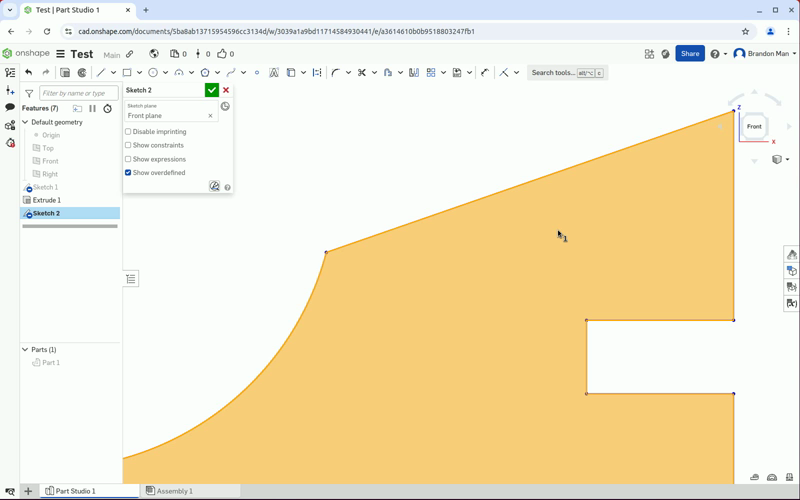
scroll(-6)
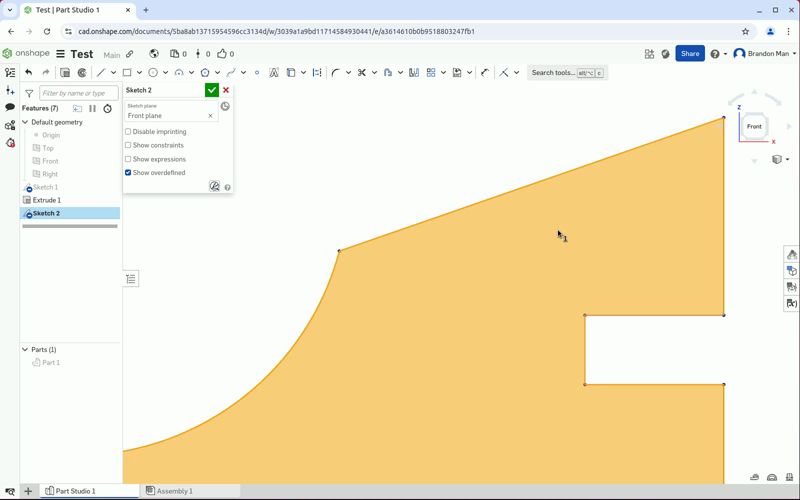
scroll(-6)
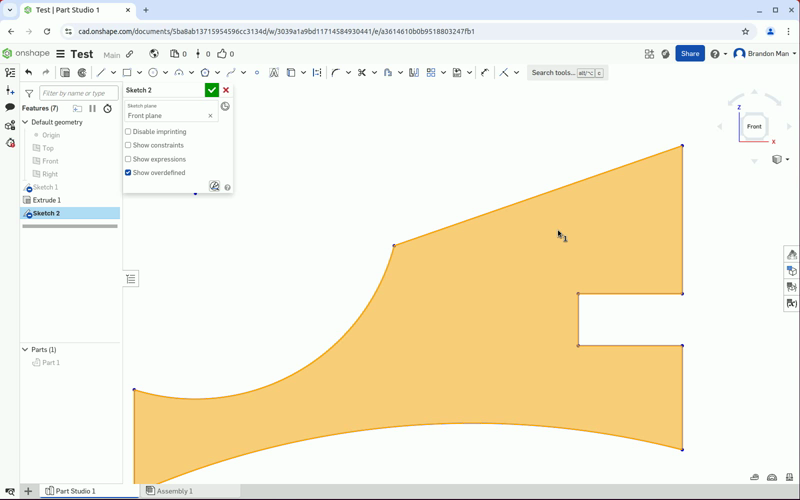
scroll(-6)
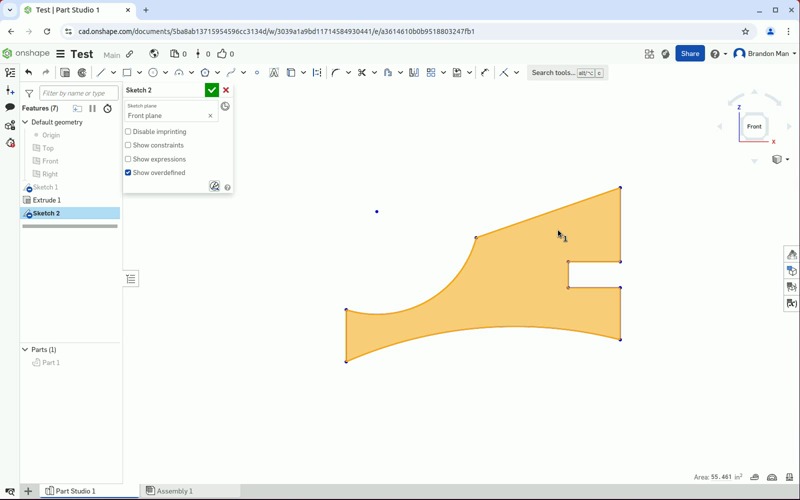
scroll(-6)
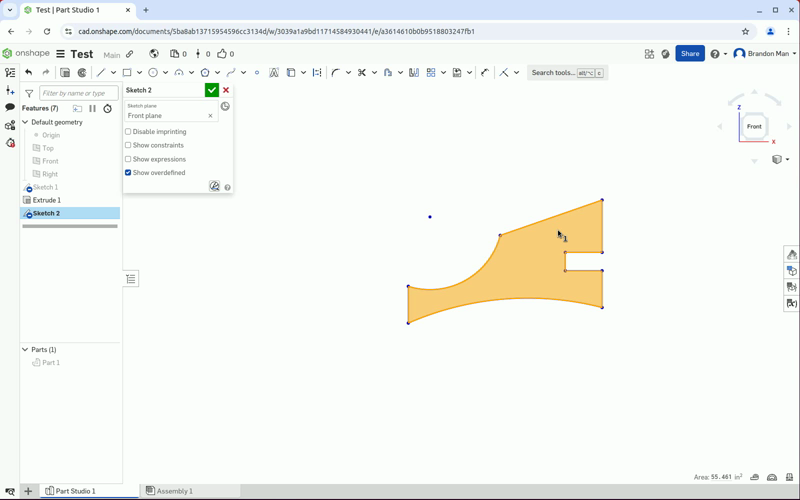
scroll(-6)
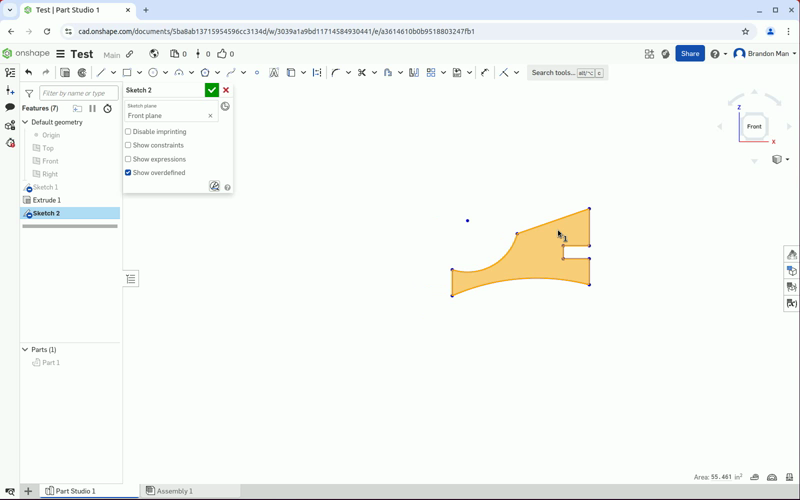
scroll(-6)
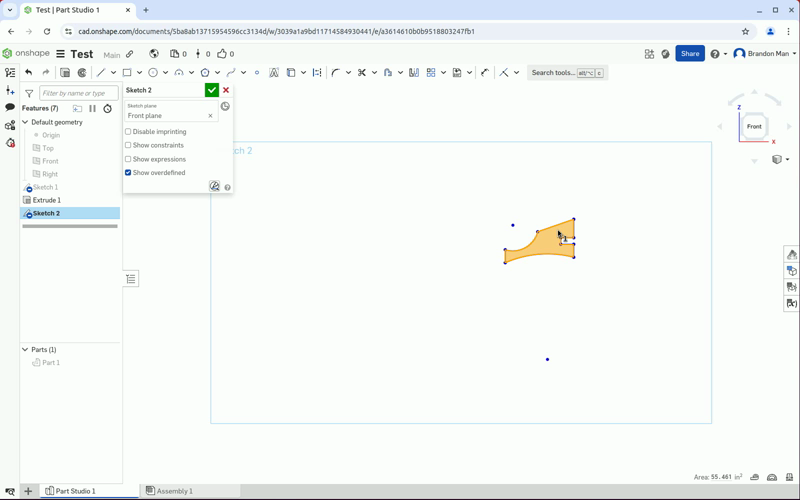
mouse_move(73, 352)
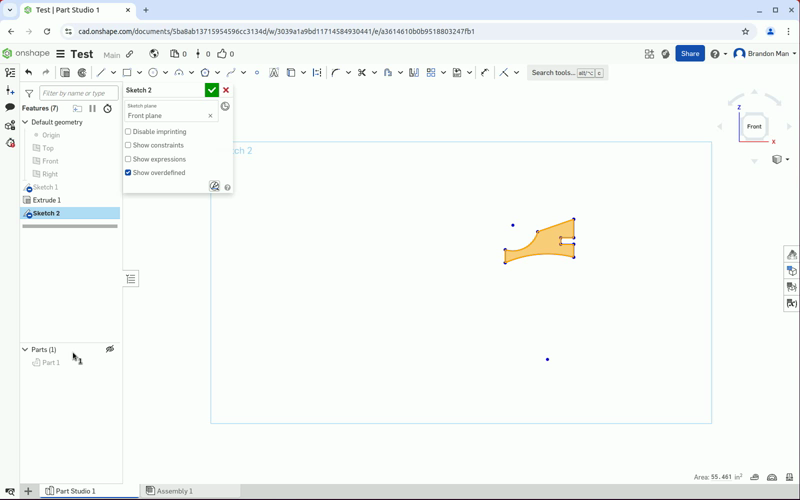
key(shift+y)
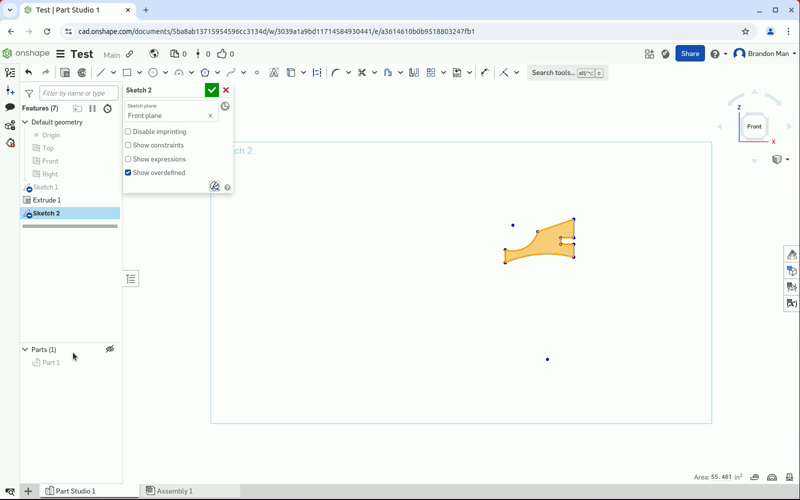
key(shift+e)
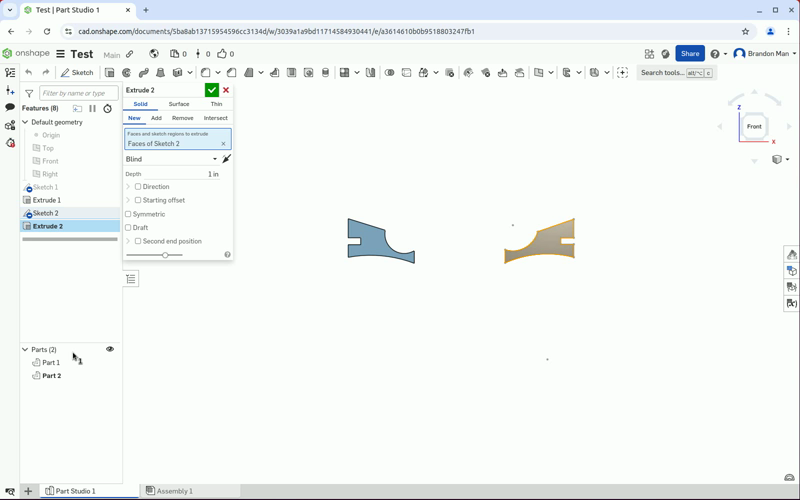
mouse_move(143, 106)
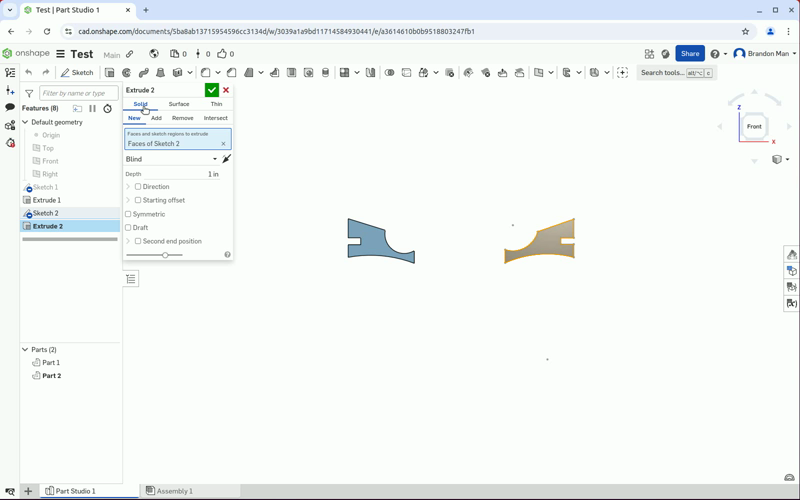
click(143, 106)
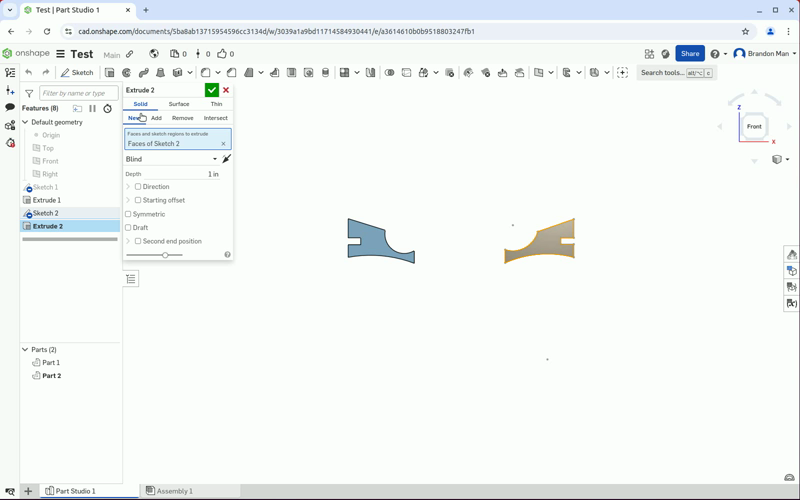
mouse_move(137, 120)
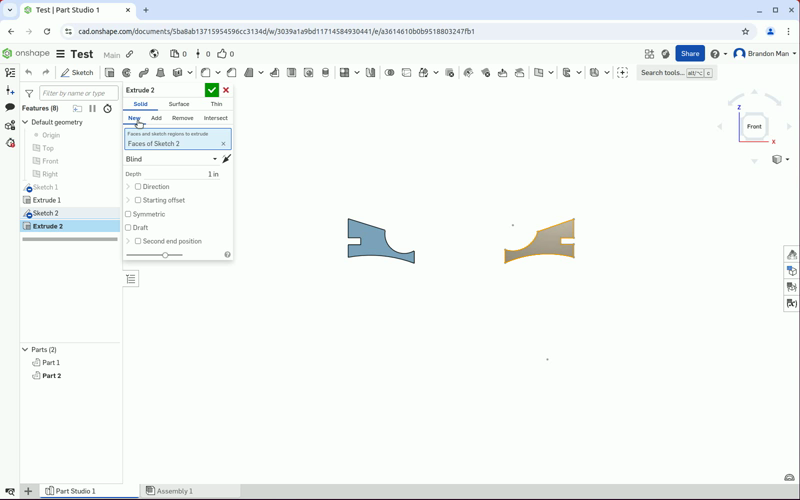
click(137, 120)
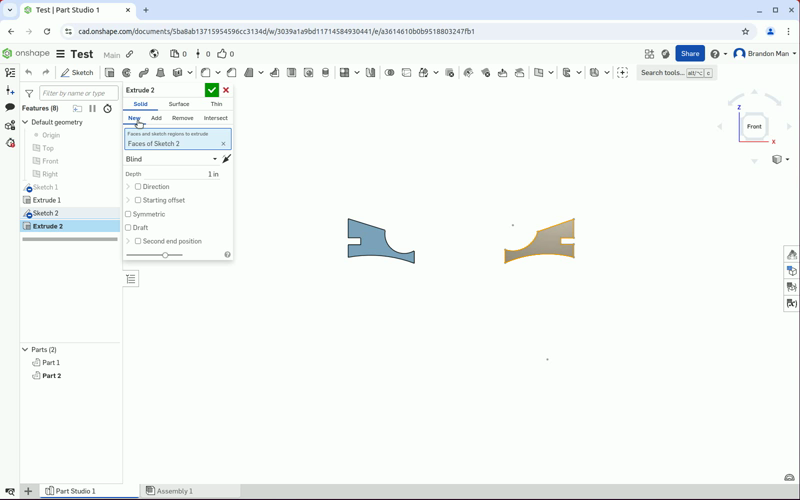
key(tab, 4)
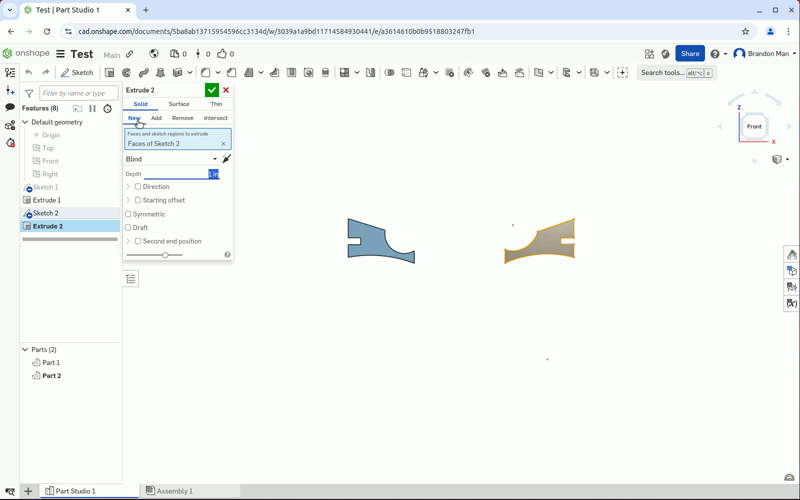
text(12.998)
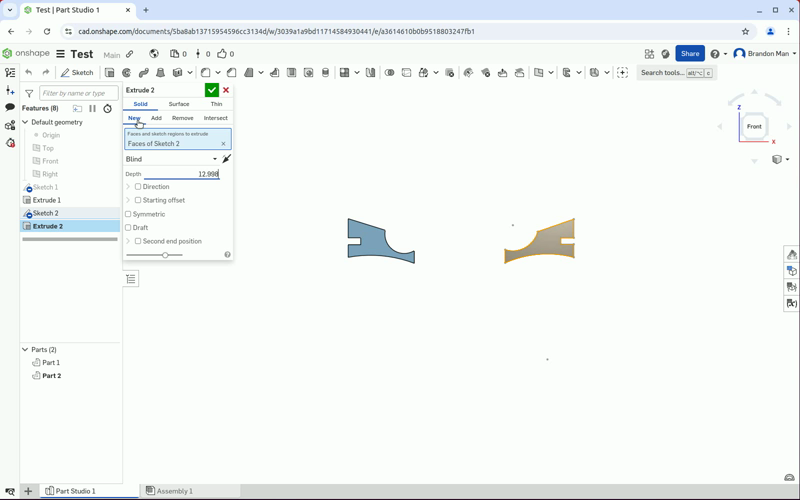
key(enter)
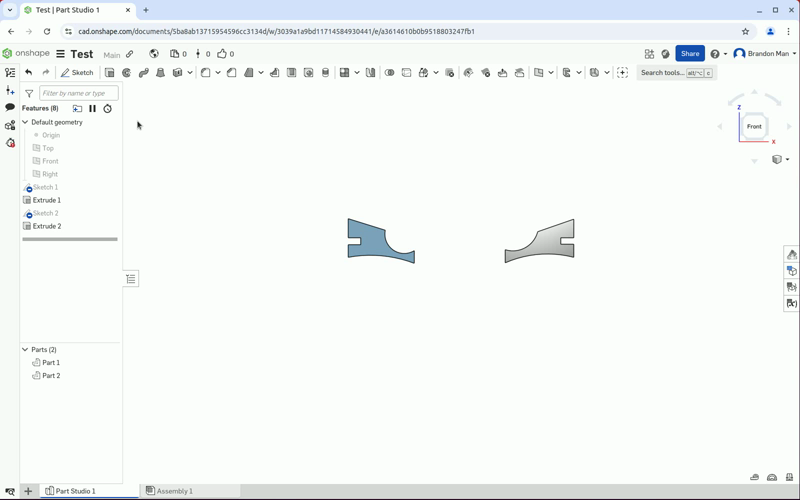
key(shift+h)
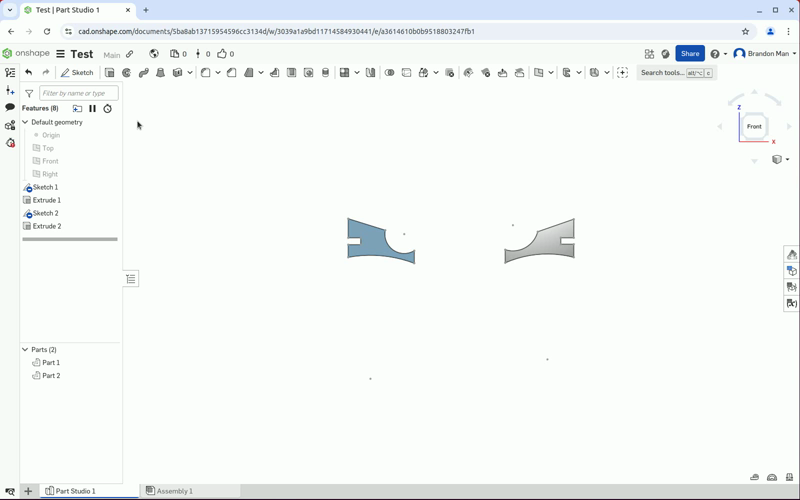
key(shift+h)
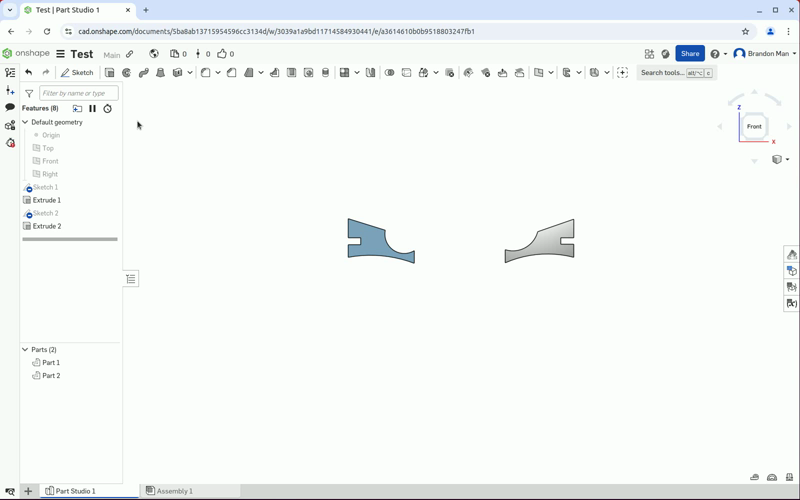
mouse_move(73, 189)
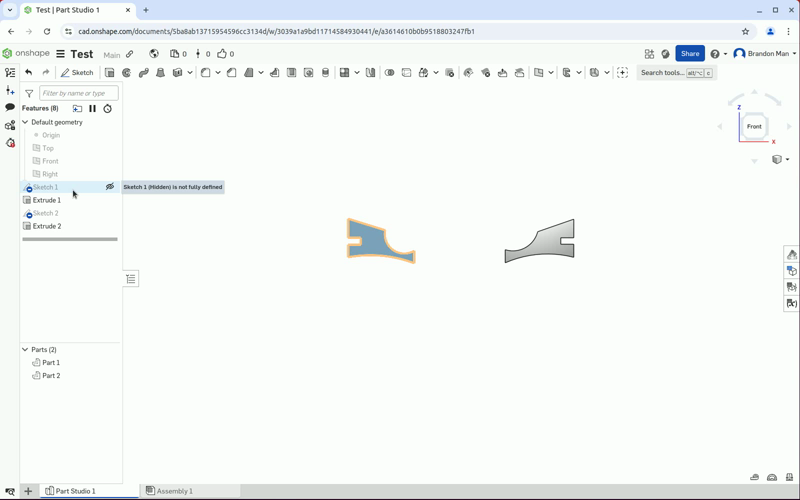
click(73, 189)
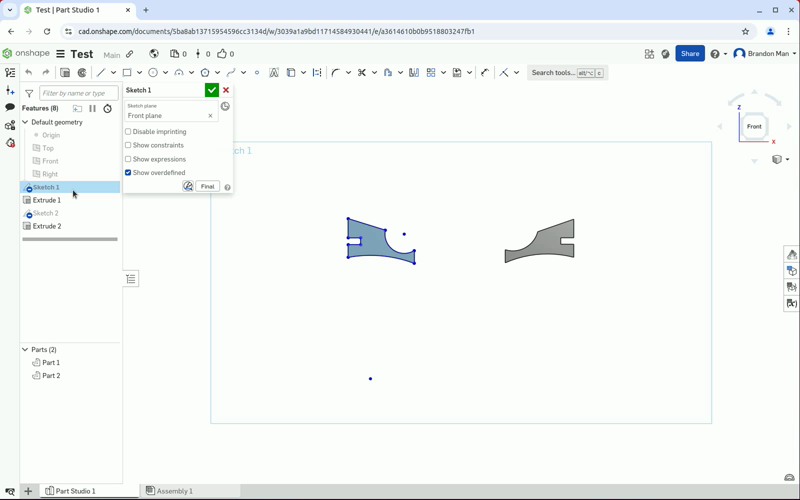
mouse_move(229, 92)
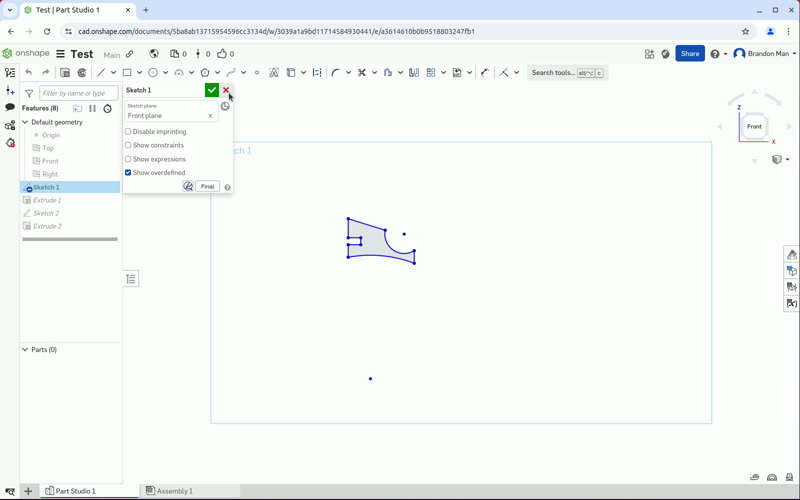
click(229, 92)
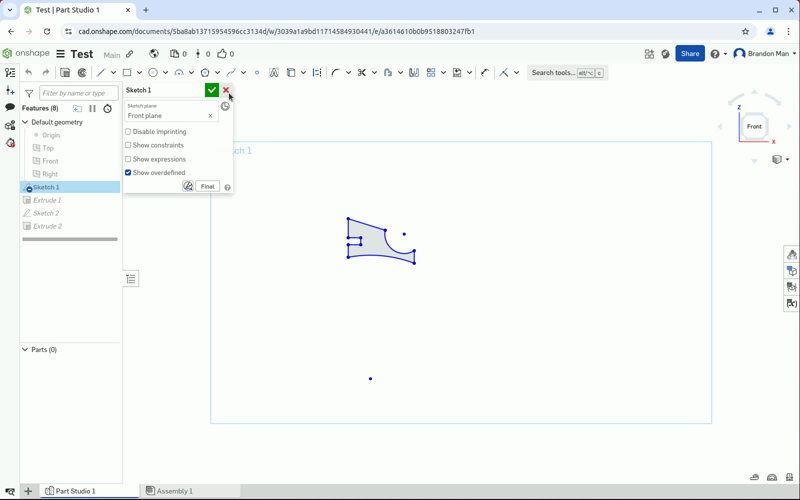
key(shift+s)
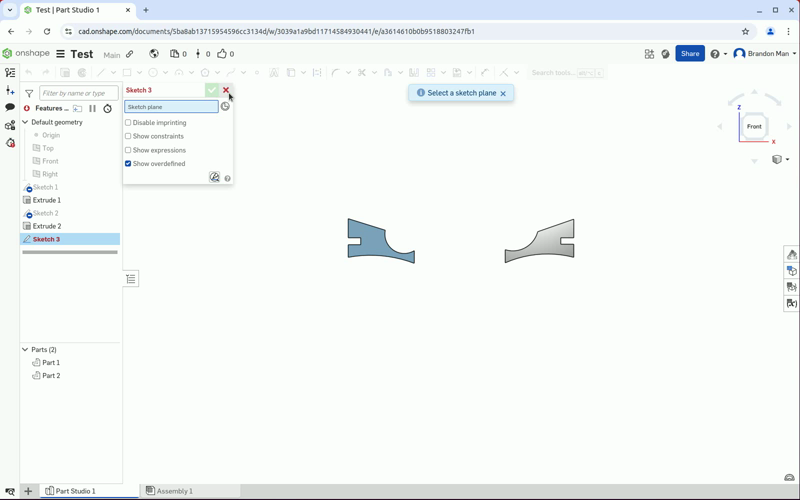
mouse_move(73, 163)
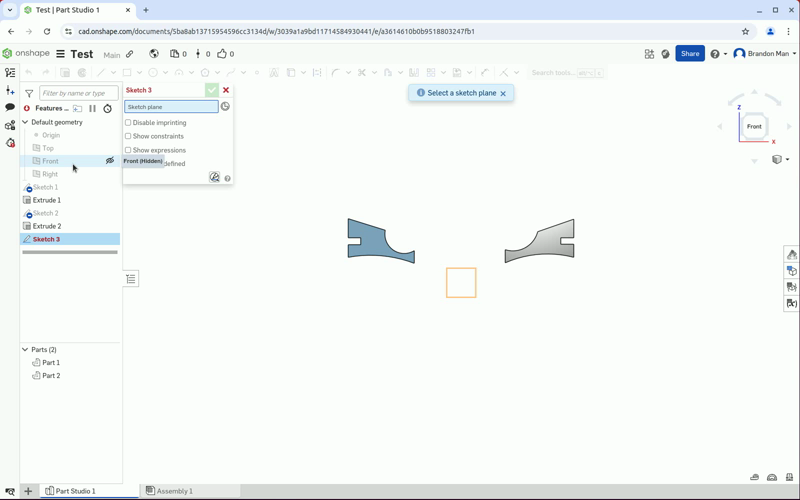
click(73, 163)
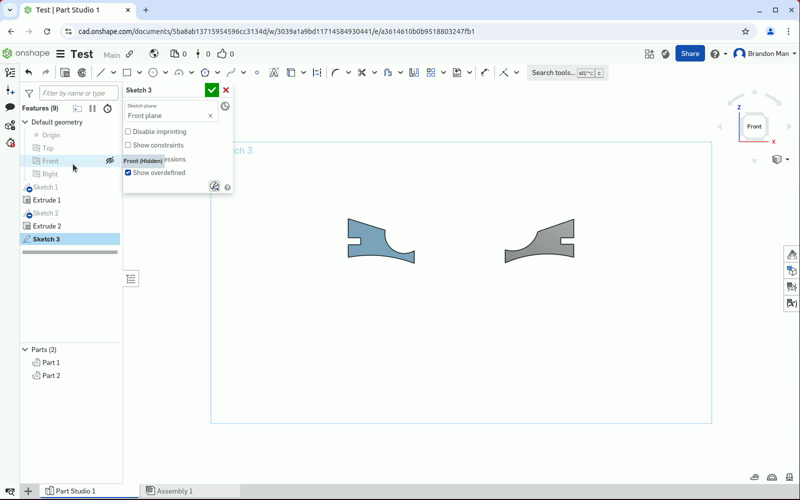
mouse_move(73, 352)
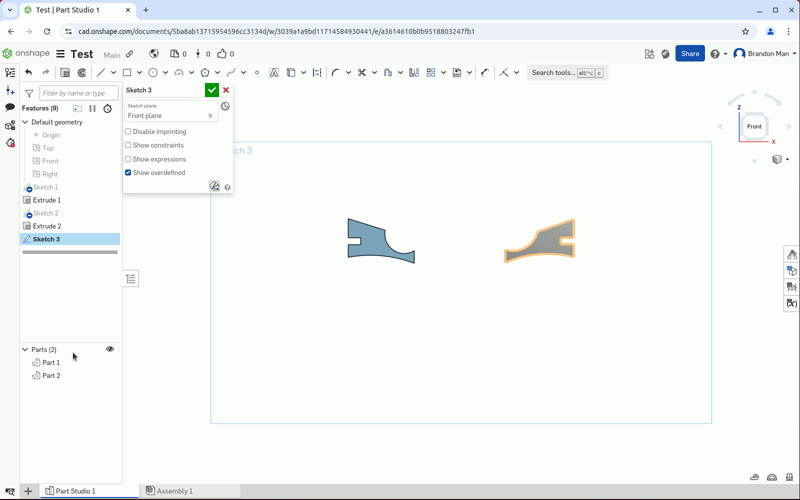
key(y)
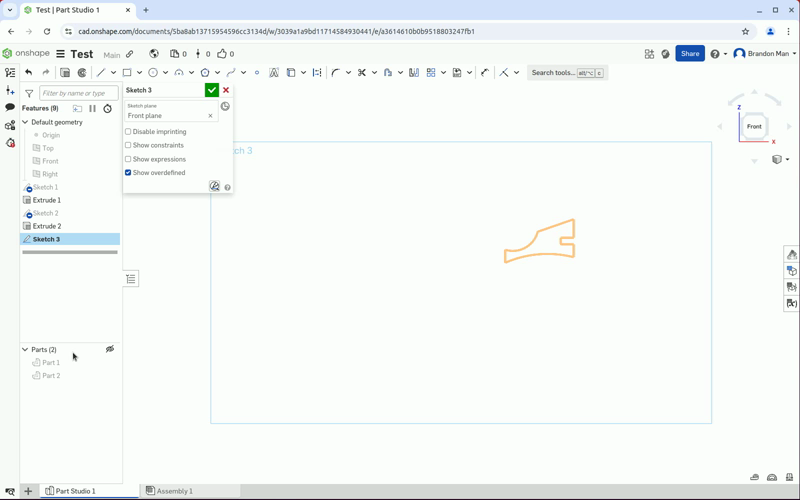
key(c)
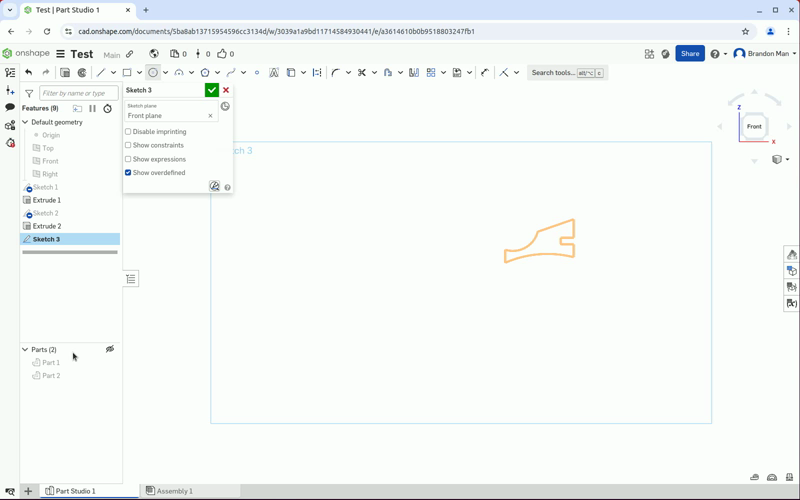
key_down(shift)
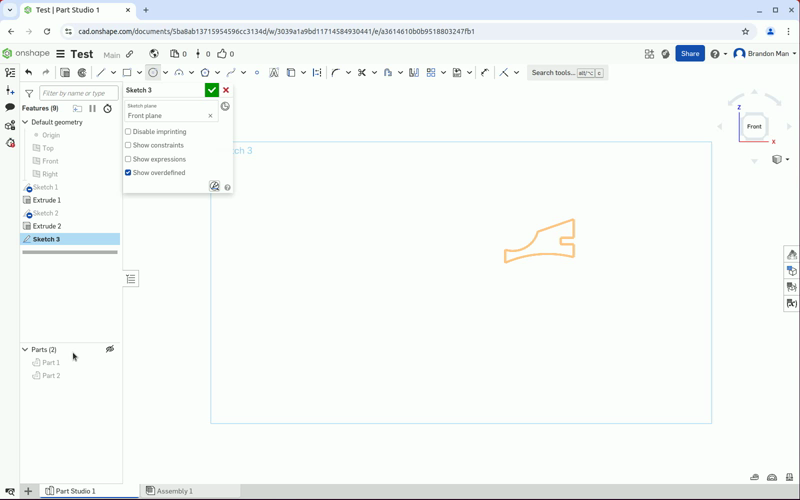
mouse_move(460, 282)
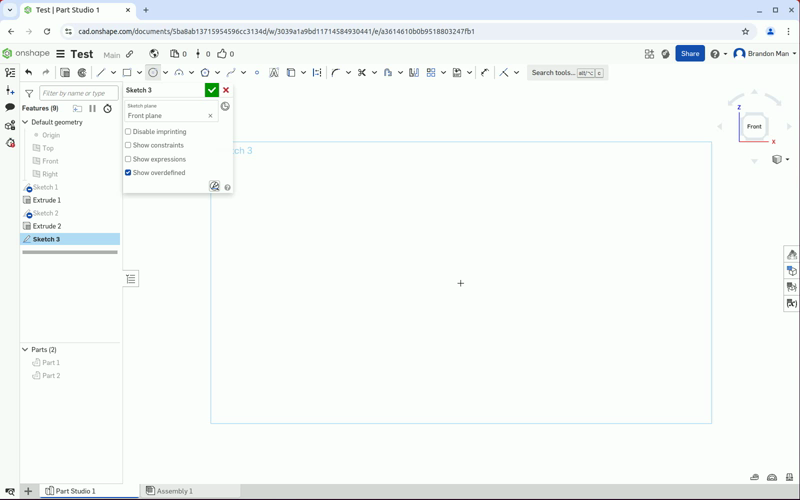
click(460, 282)
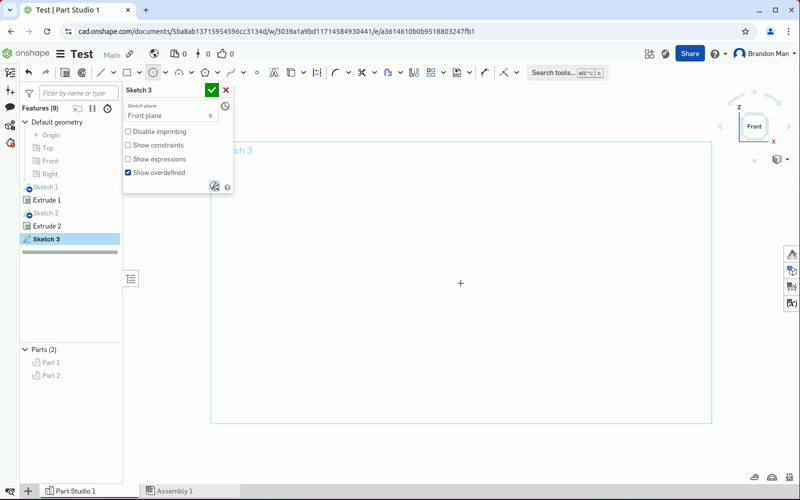
key_up(shift)
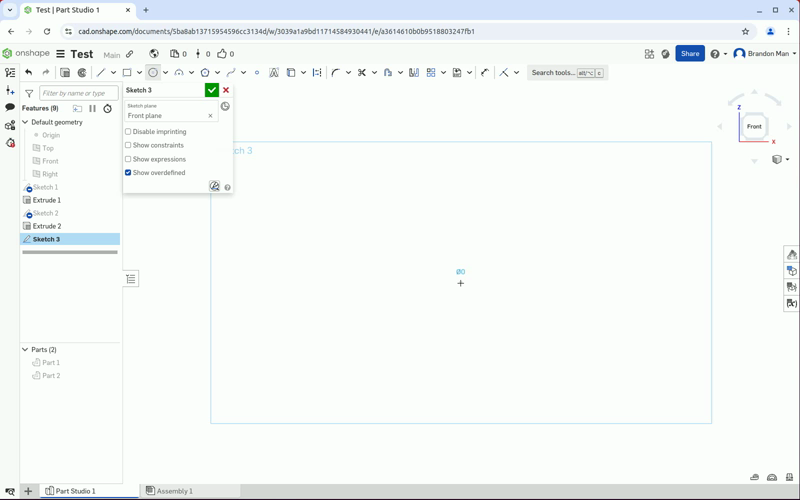
mouse_move(486, 282)
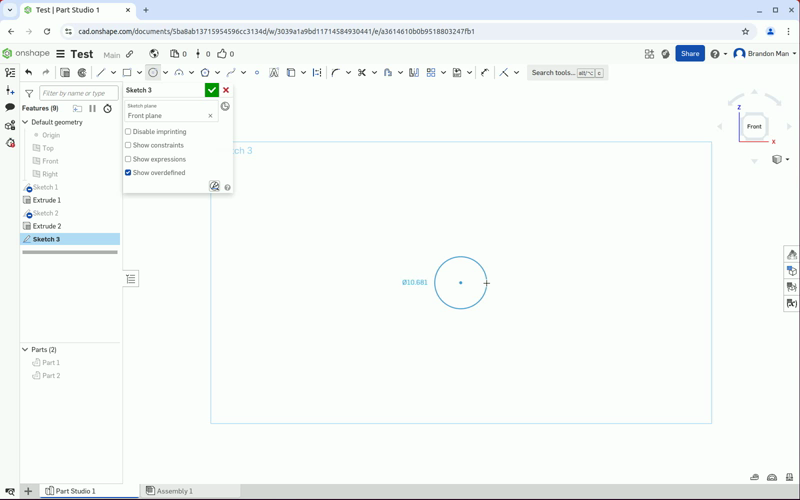
click(486, 282)
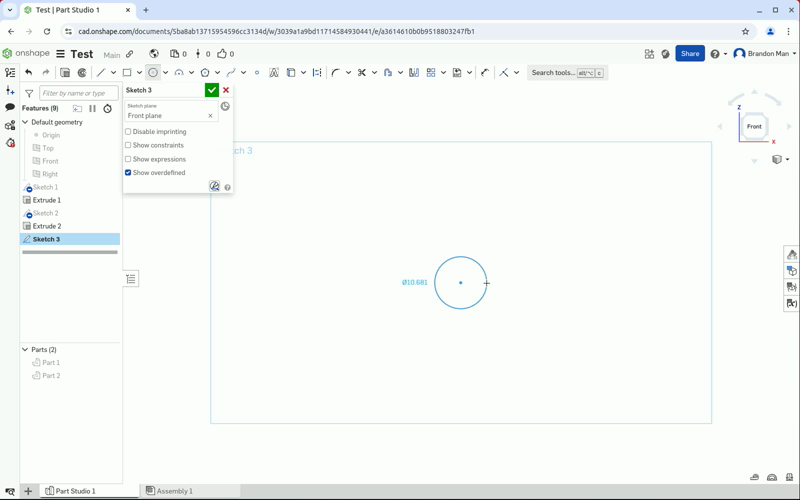
key(esc)
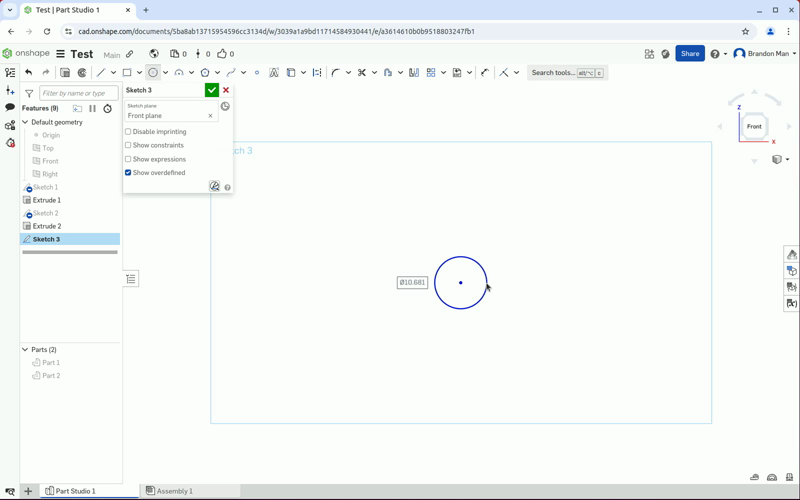
mouse_move(447, 289)
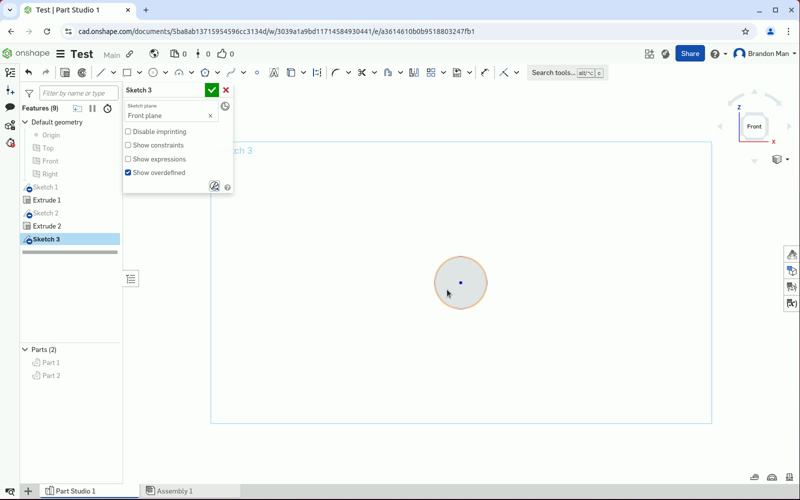
click(447, 289)
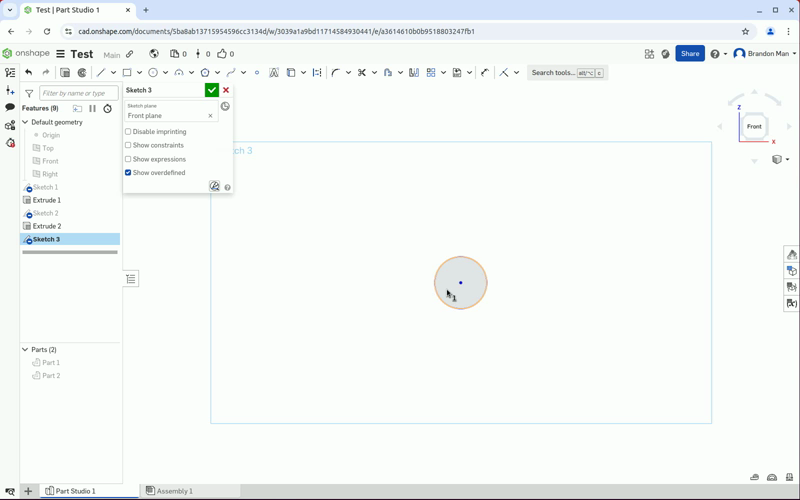
mouse_move(73, 352)
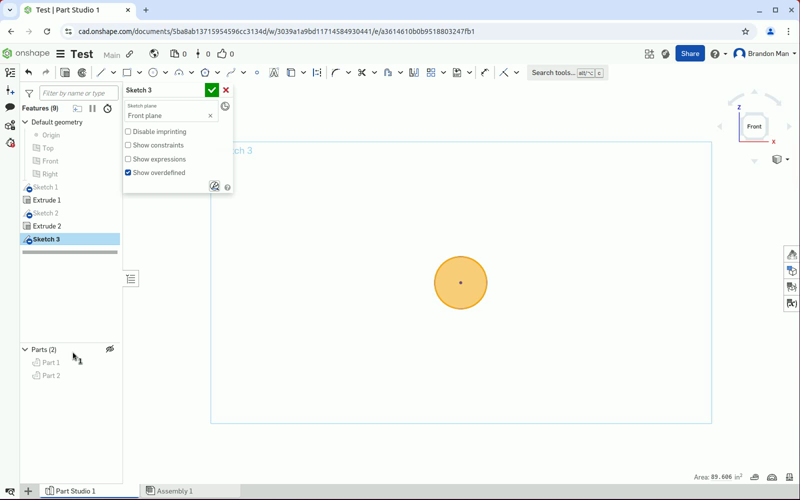
key(shift+y)
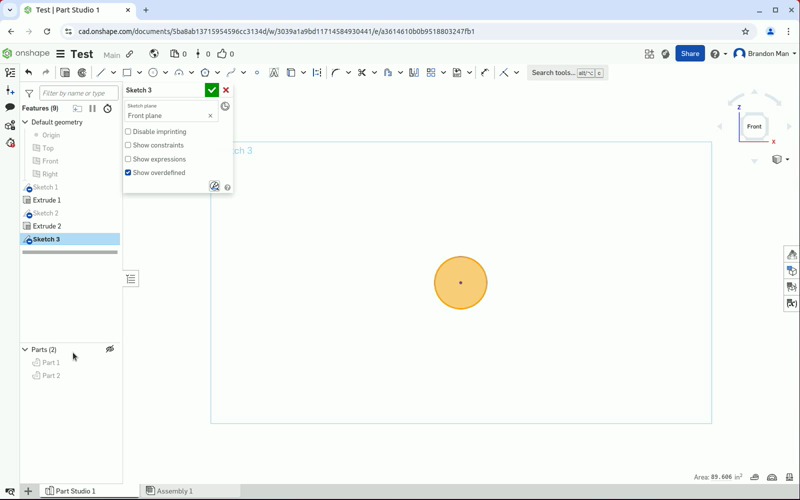
key(shift+e)
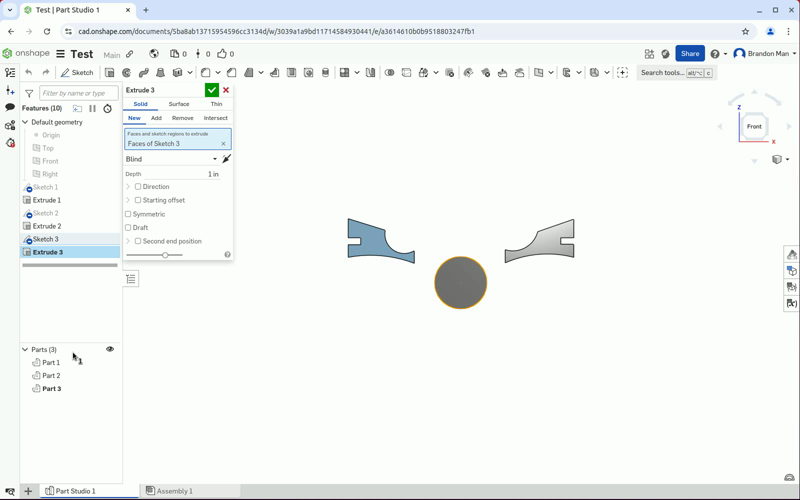
mouse_move(143, 106)
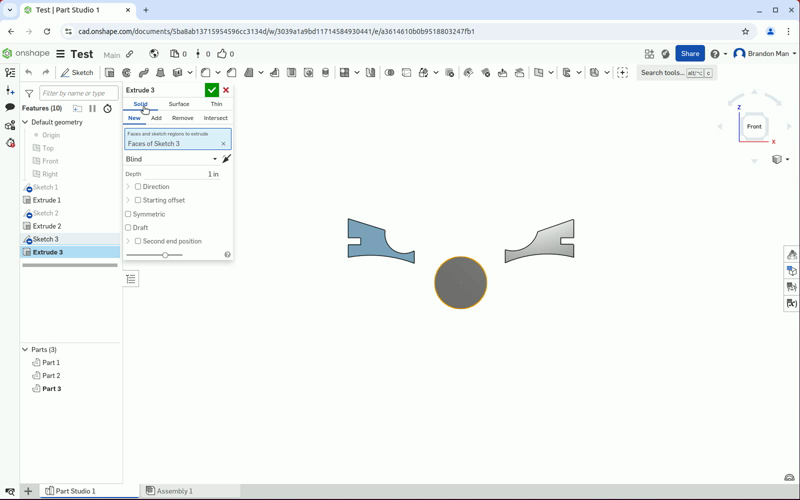
click(143, 106)
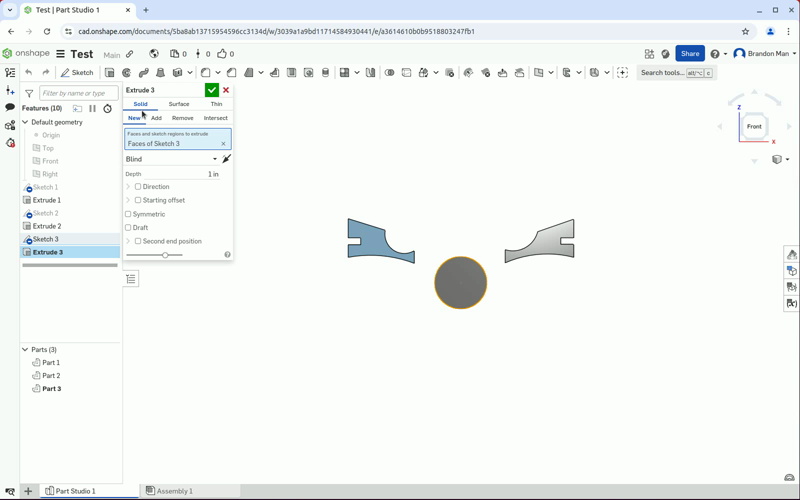
mouse_move(137, 120)
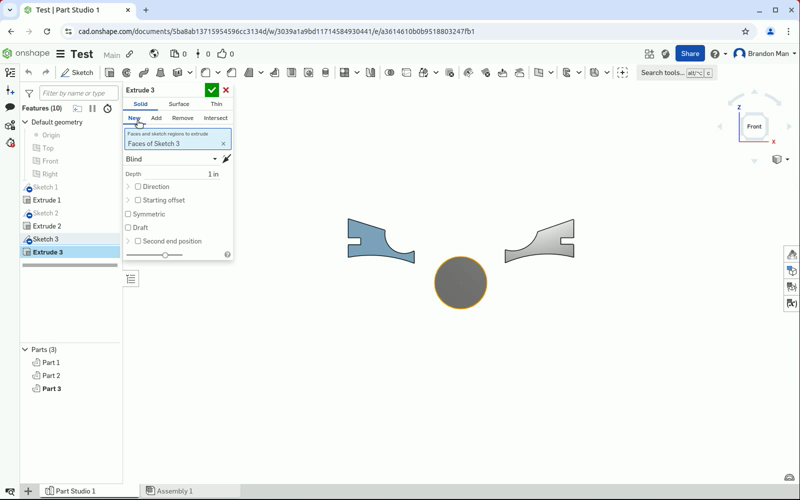
click(137, 120)
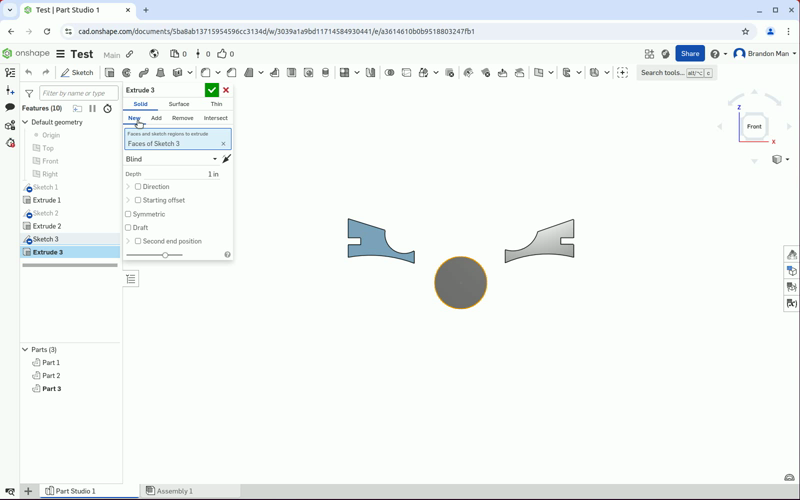
key(tab, 4)
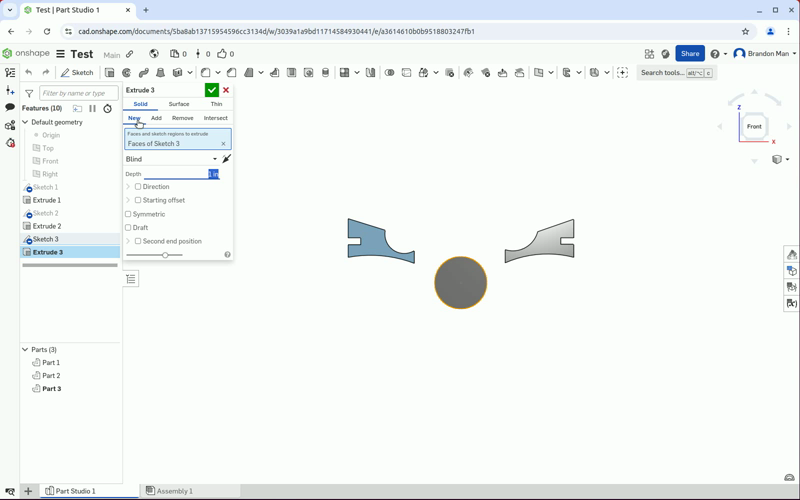
text(12.998)
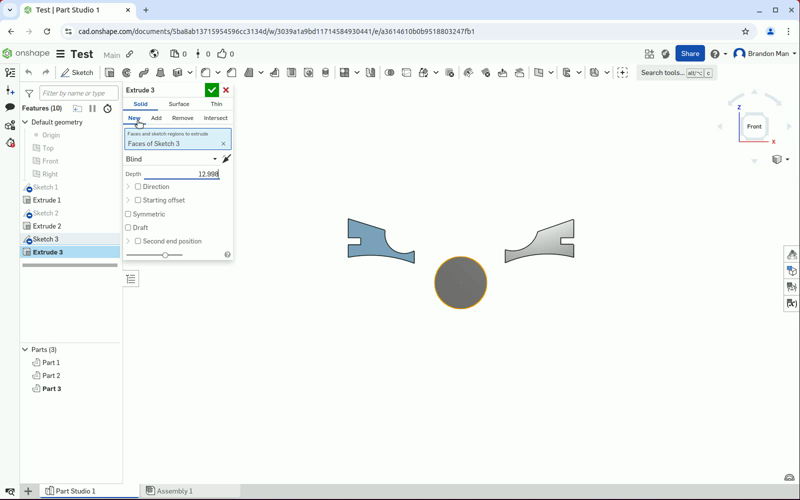
key(enter)
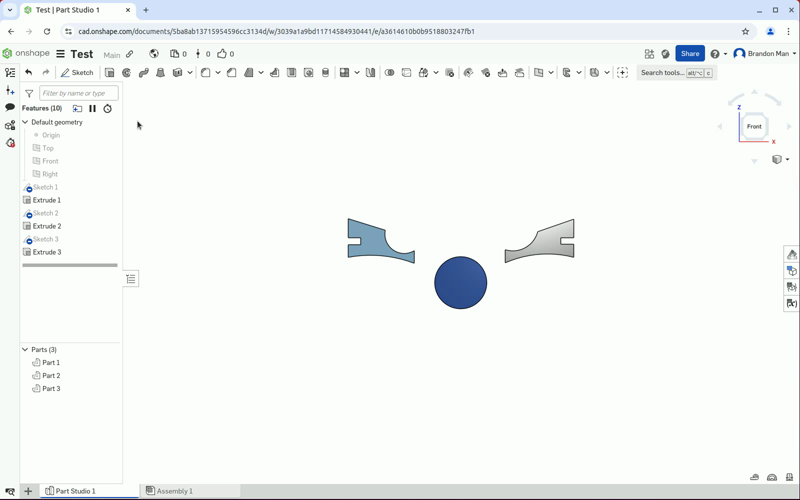
key(shift+h)
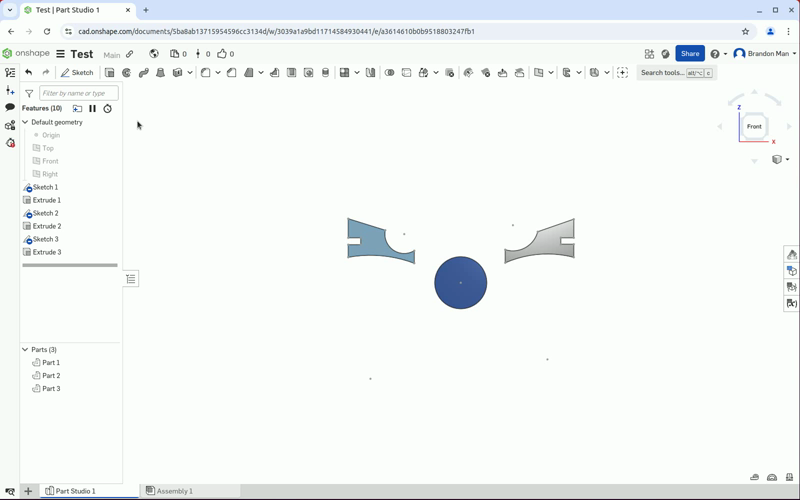
key(shift+h)
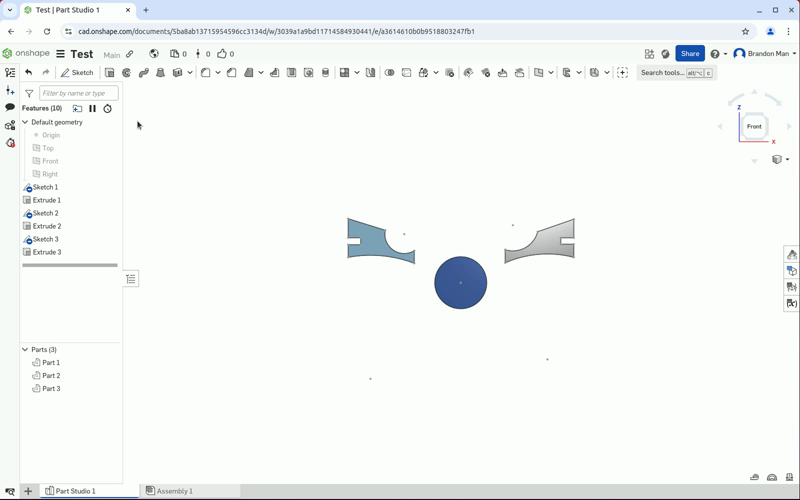
key(shift+7)
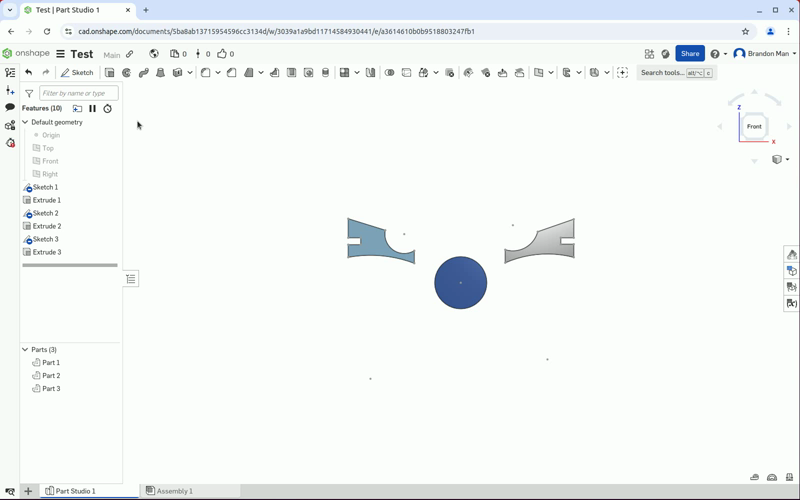
key(left, 2)
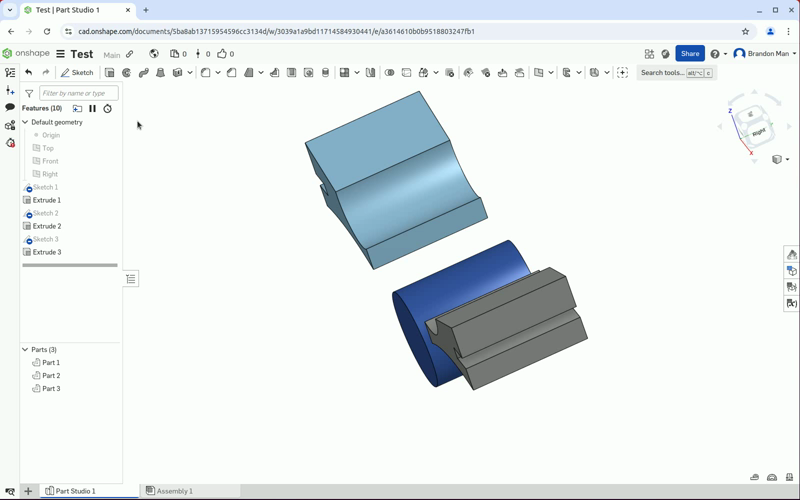
key(down, 2)
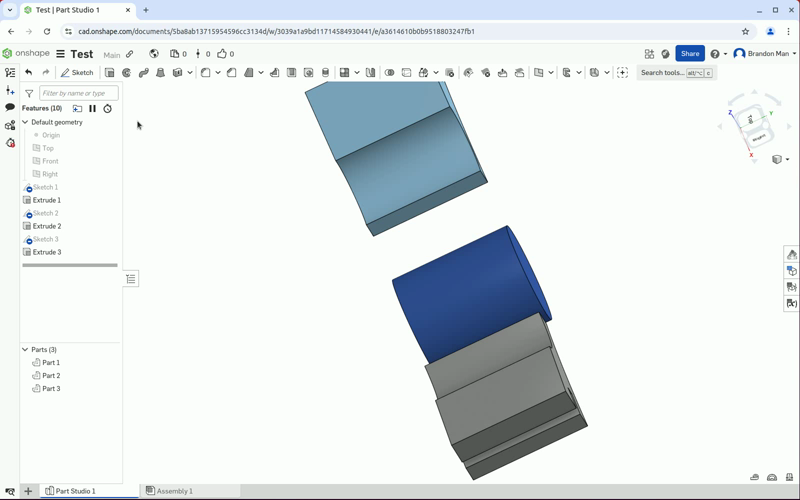
key(up, 2)
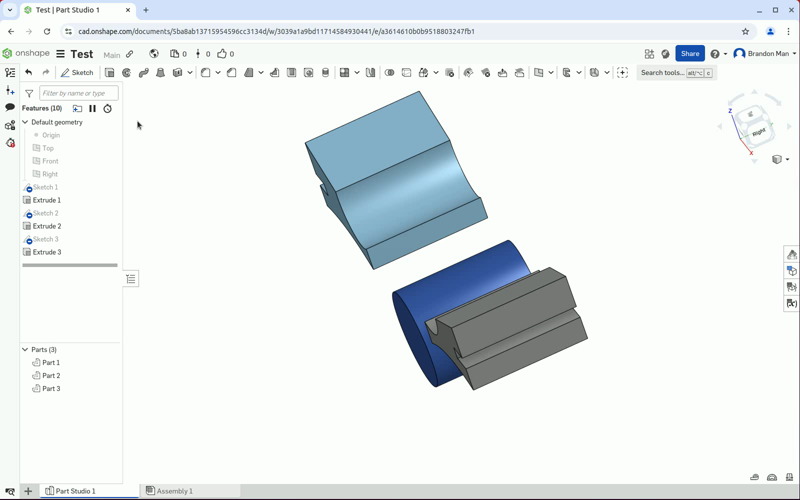
key(right, 2)
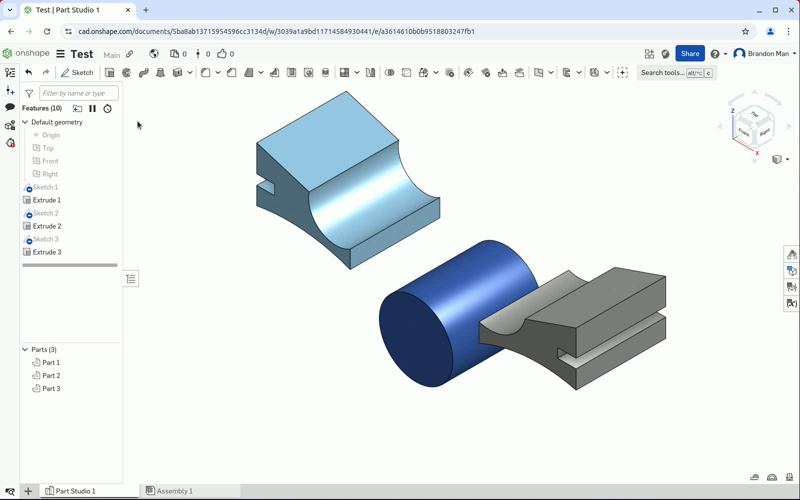
mouse_move(73, 189)
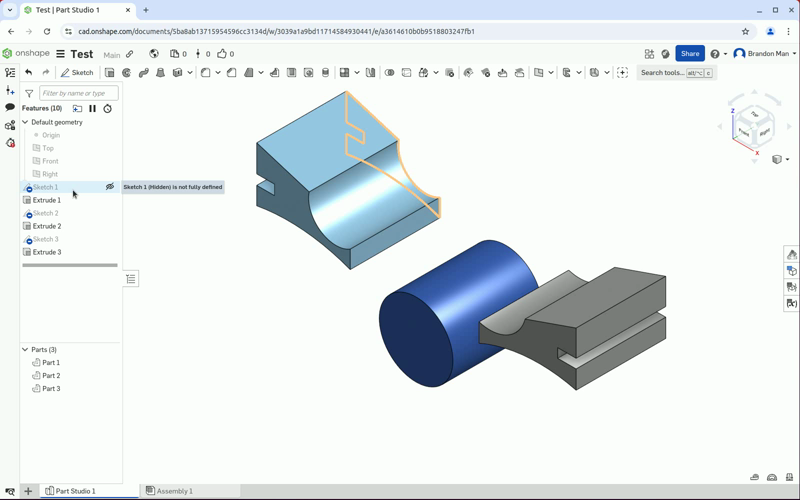
click(73, 189)